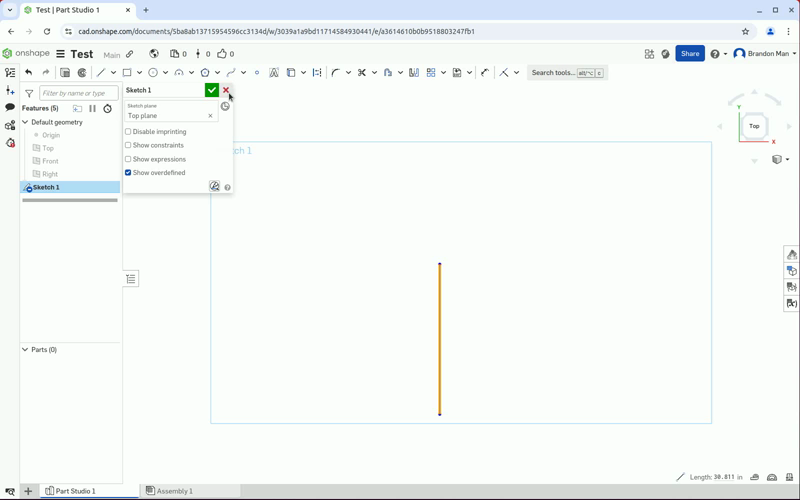
key(shift+h)
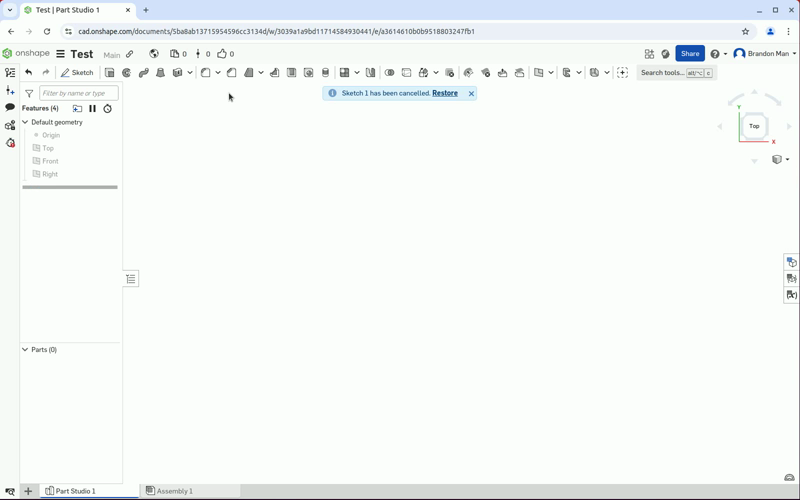
mouse_move(73, 352)
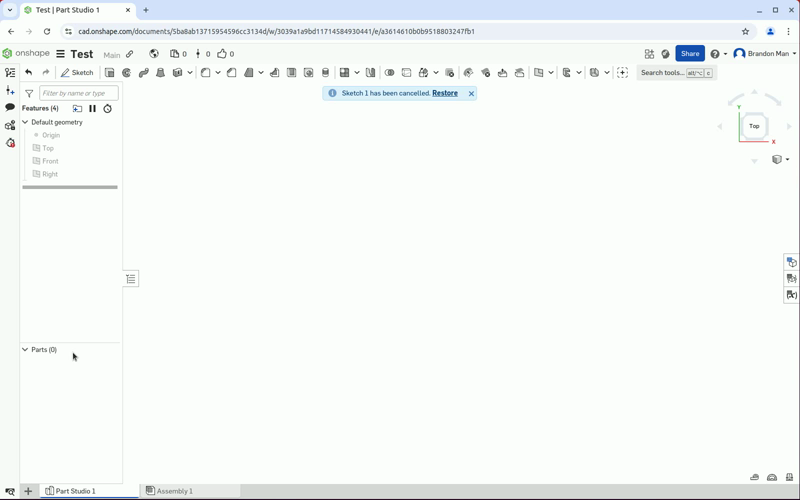
key(y)
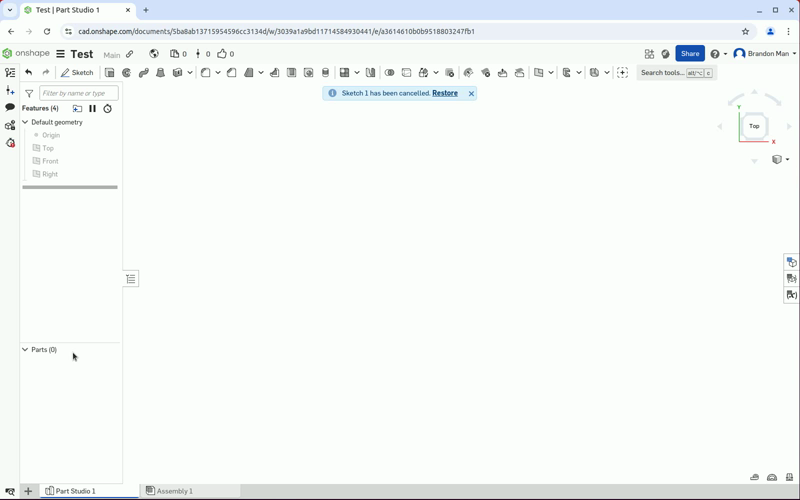
key(shift+p)
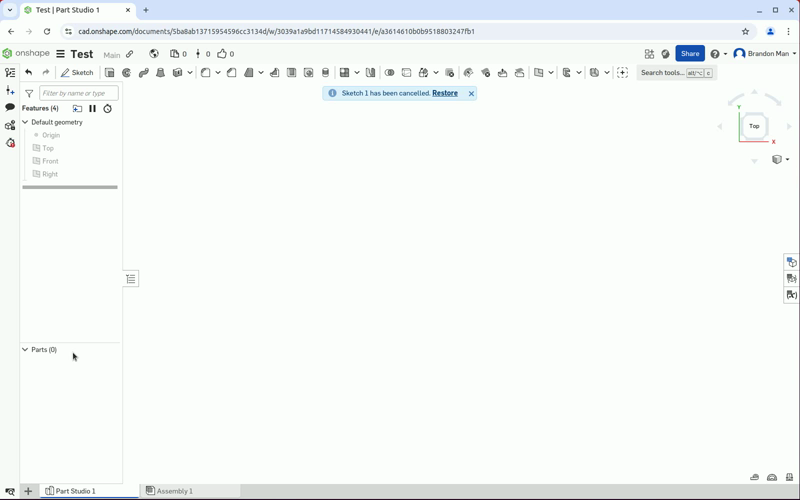
key(space)
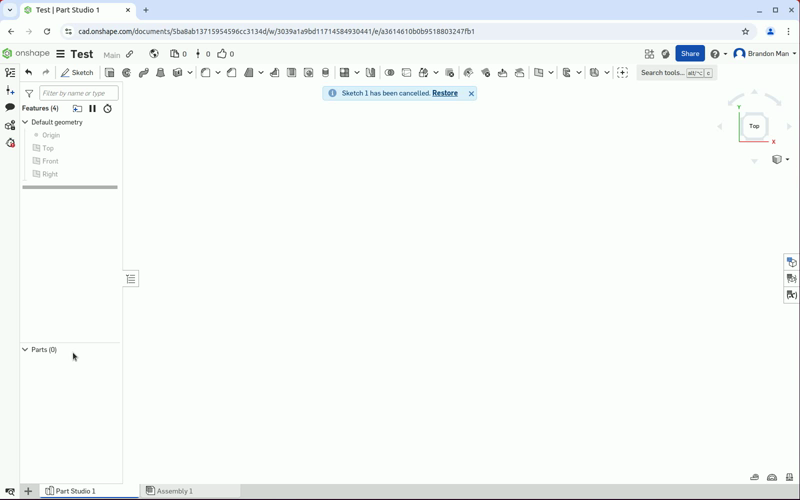
key_down(shift)
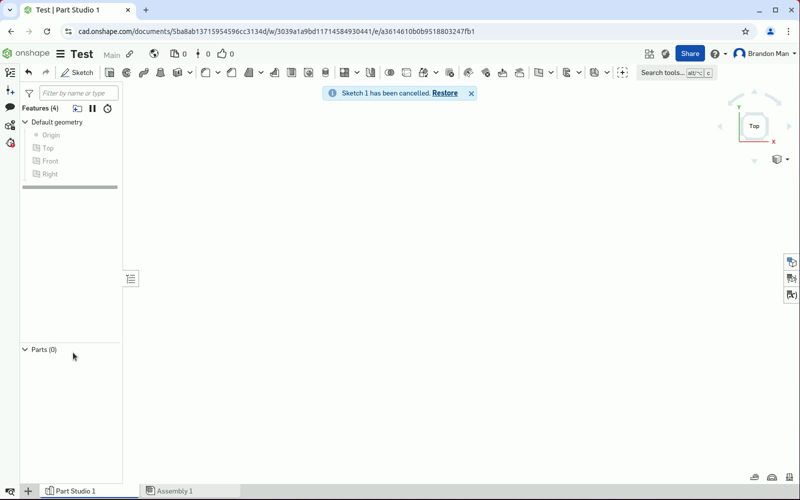
key(up)
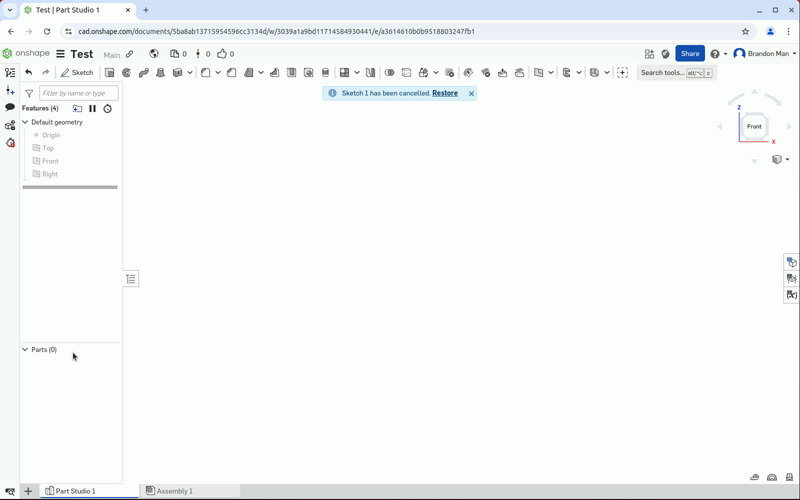
key_up(shift)
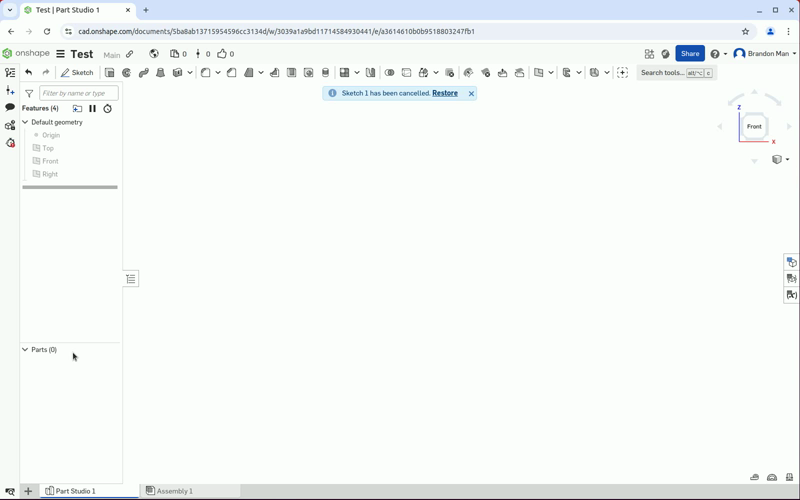
mouse_move(73, 352)
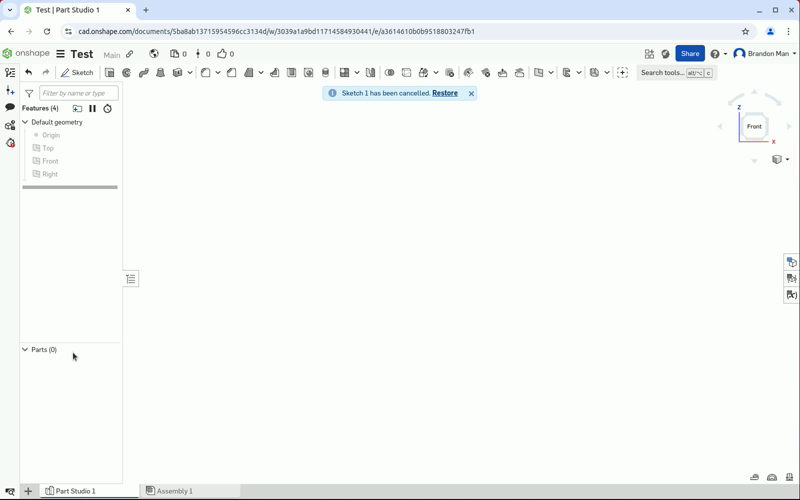
key(shift+y)
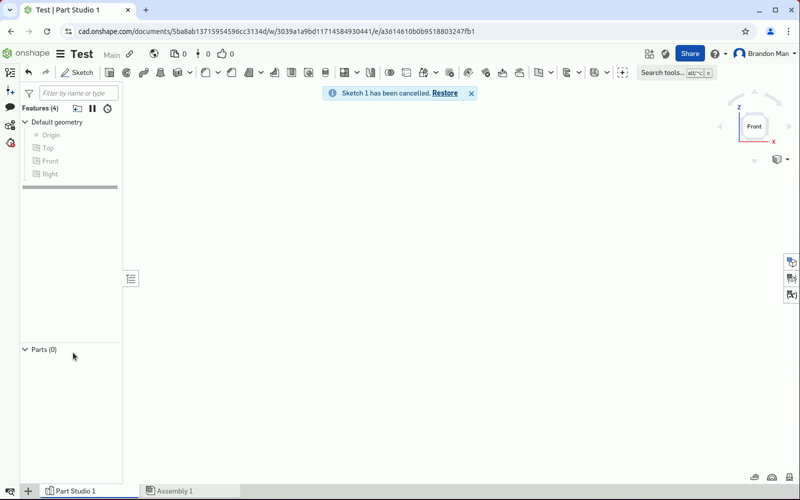
key(shift+s)
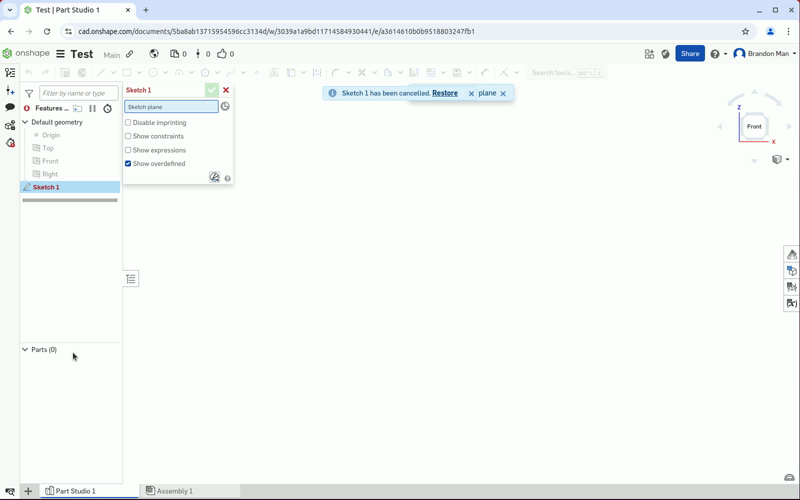
mouse_move(73, 163)
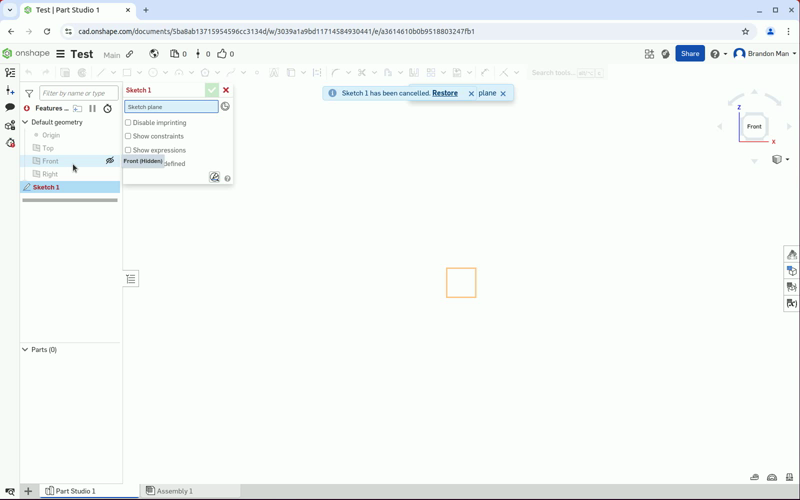
click(73, 163)
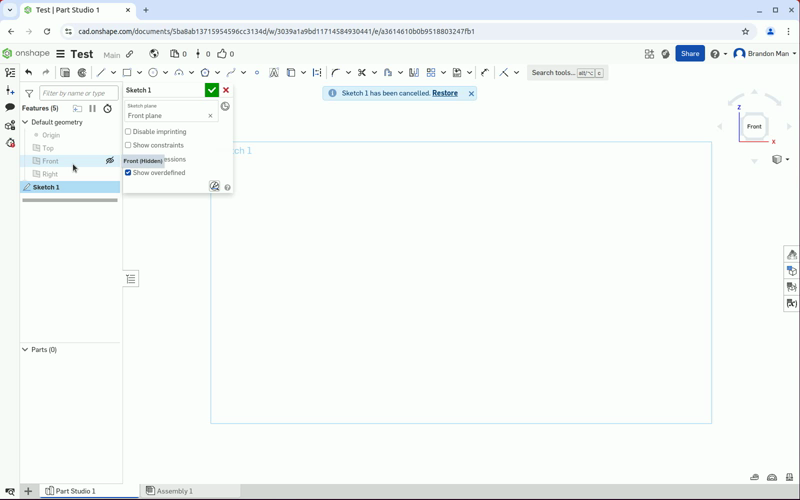
mouse_move(73, 352)
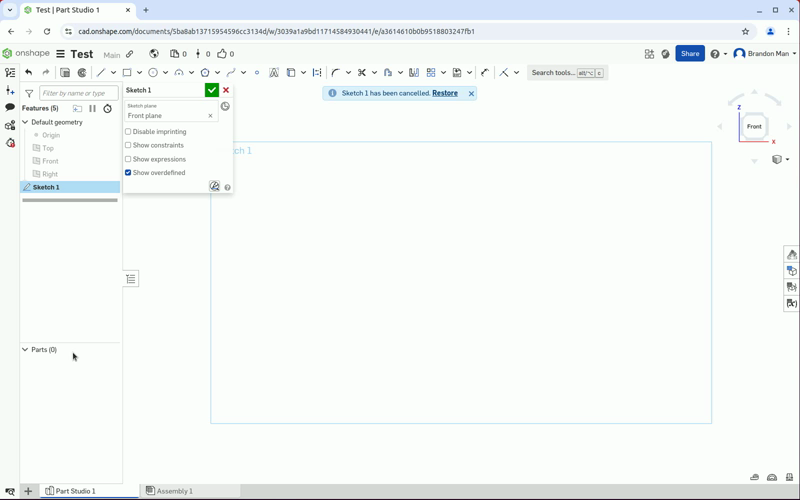
key(y)
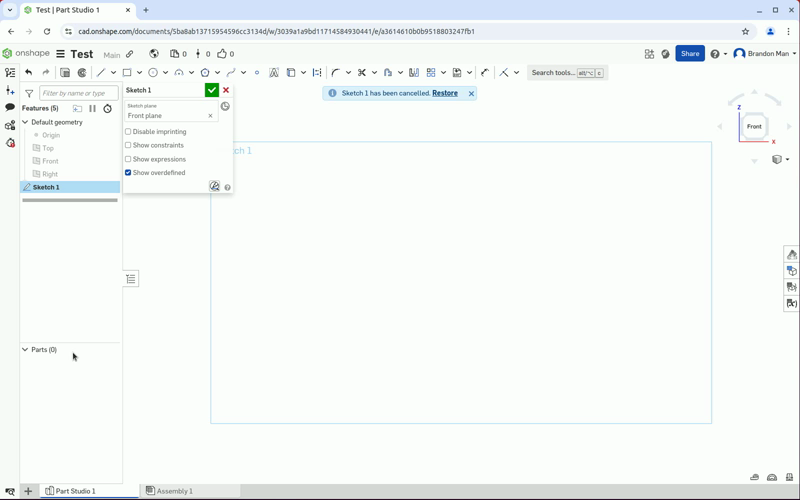
key(c)
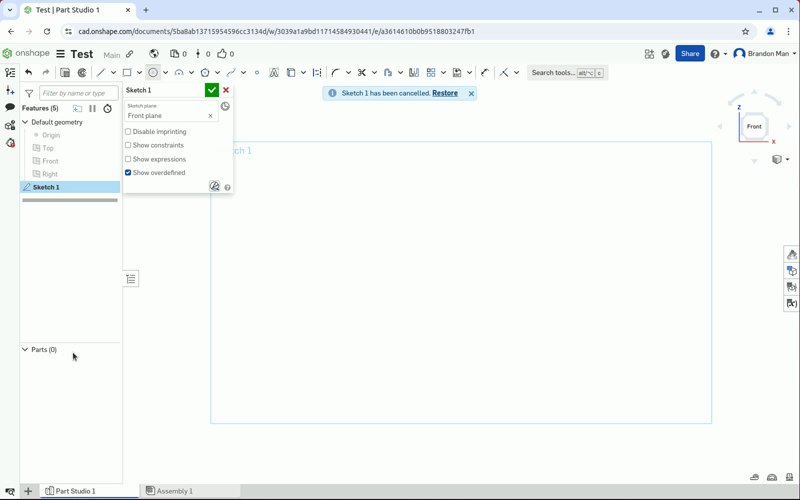
key_down(shift)
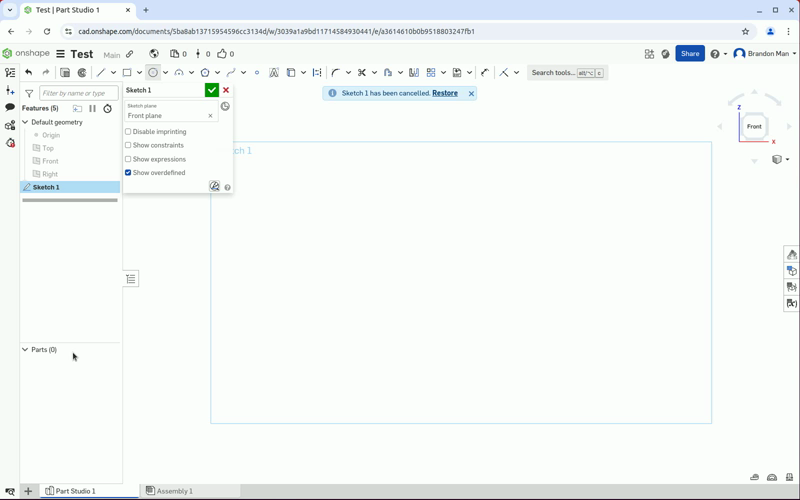
mouse_move(429, 264)
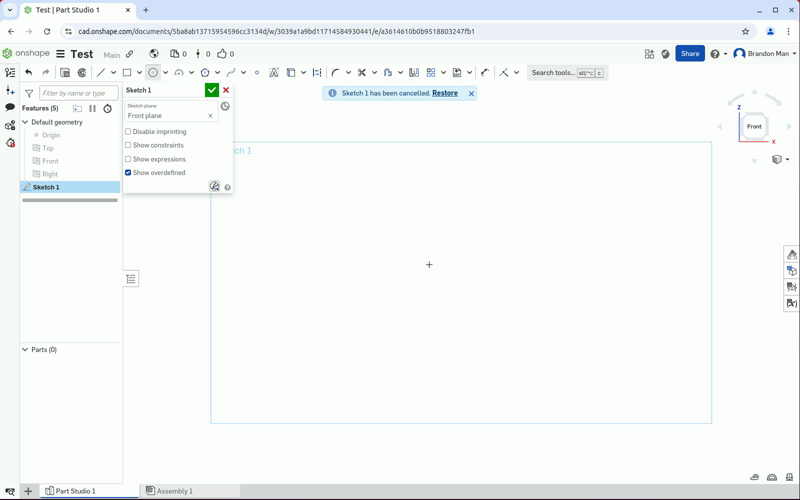
click(429, 264)
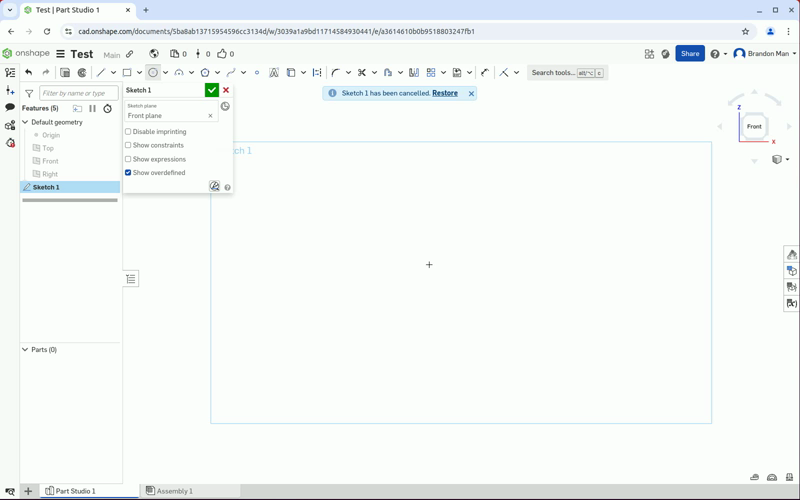
key_up(shift)
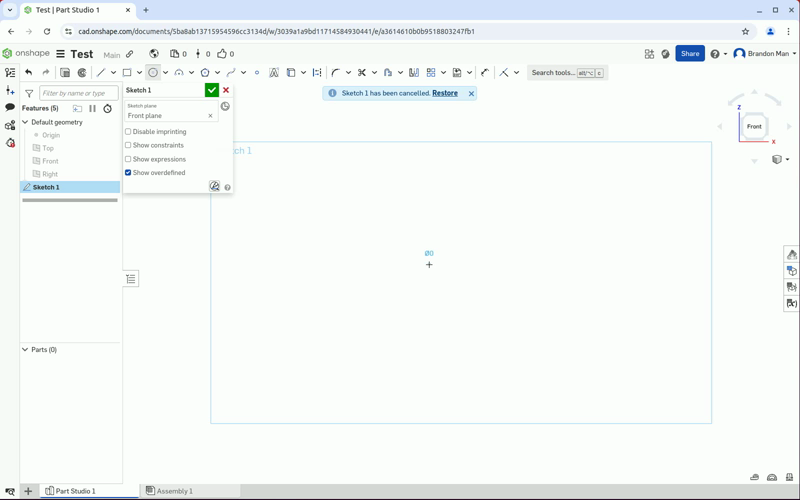
mouse_move(431, 264)
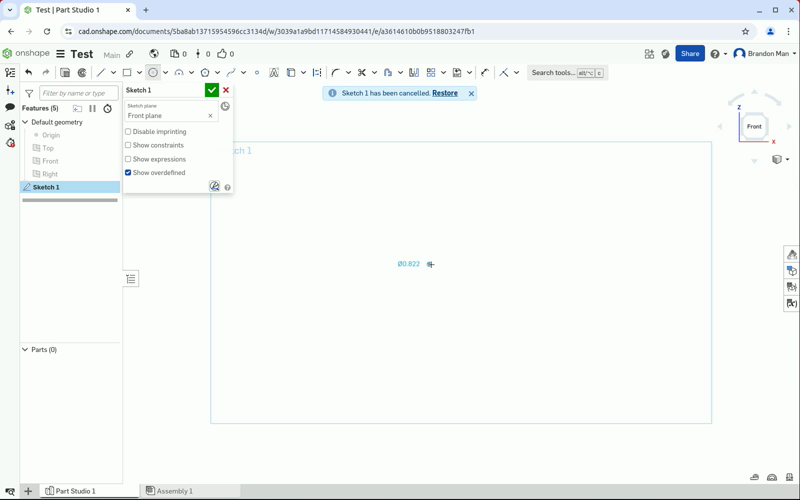
scroll(6)
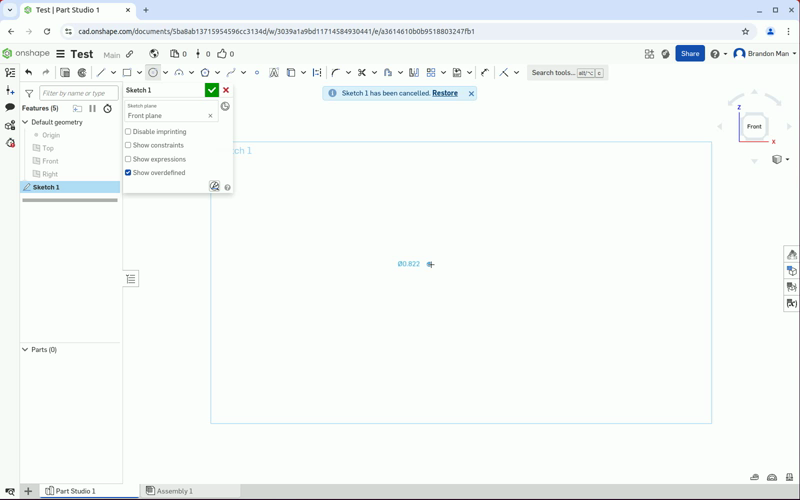
scroll(6)
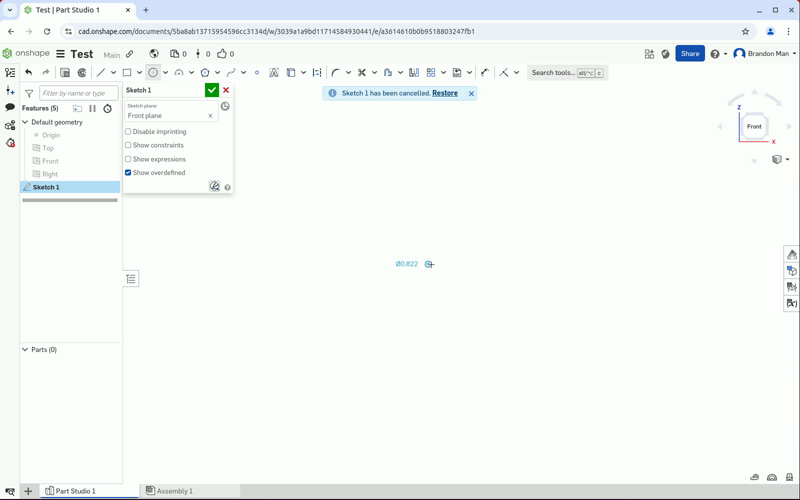
scroll(6)
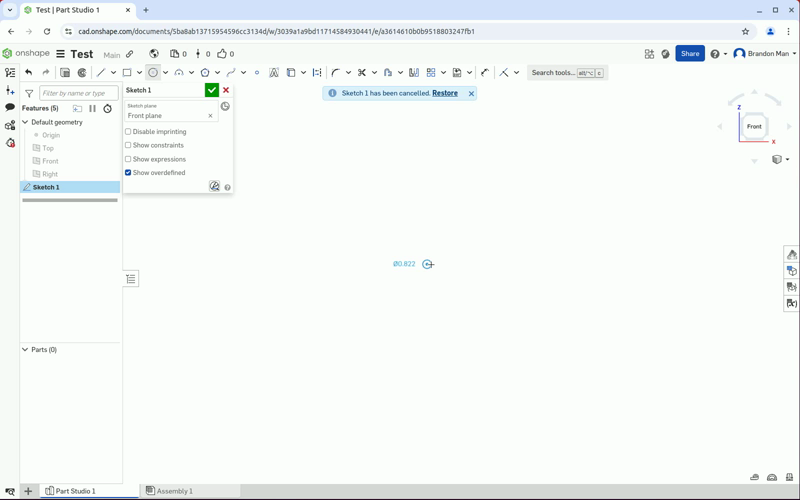
scroll(6)
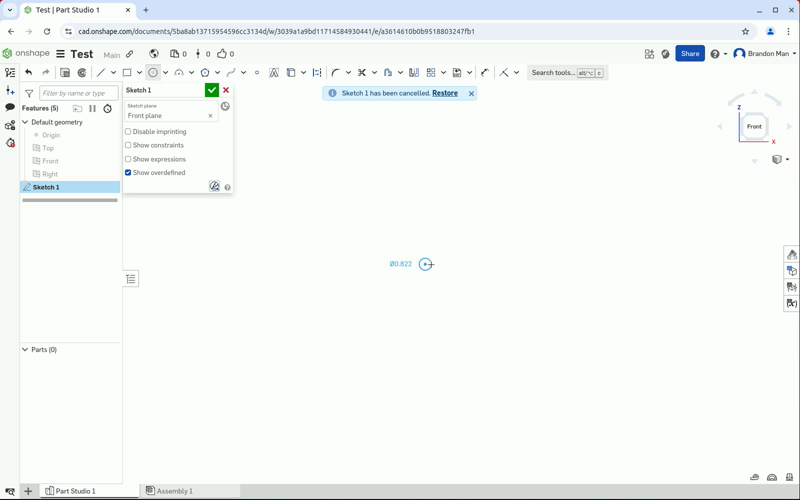
scroll(6)
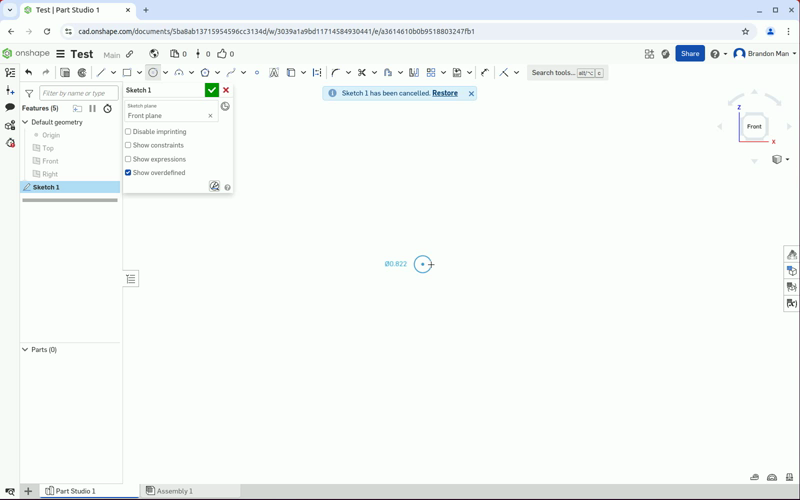
scroll(6)
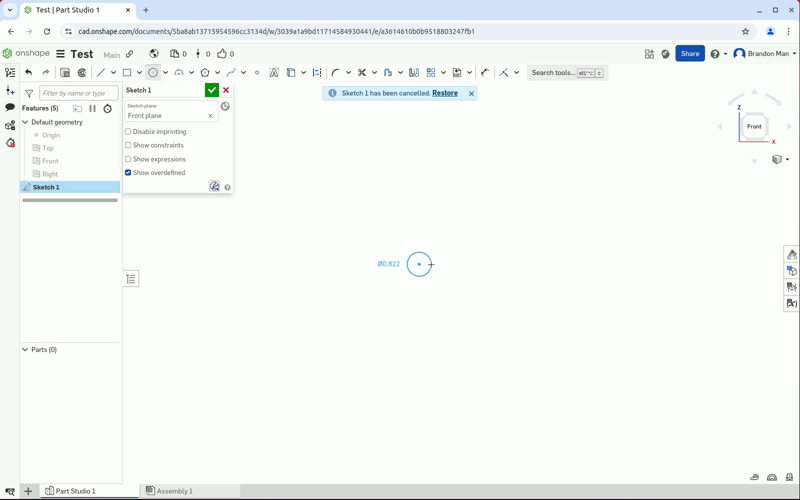
scroll(6)
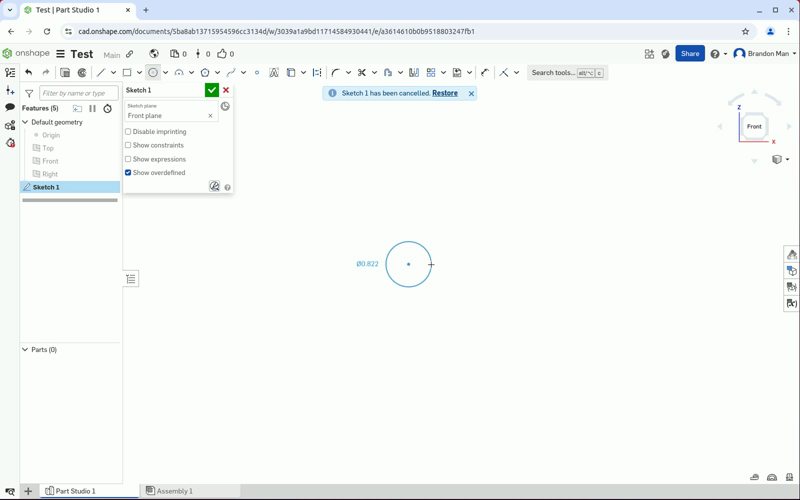
click(431, 264)
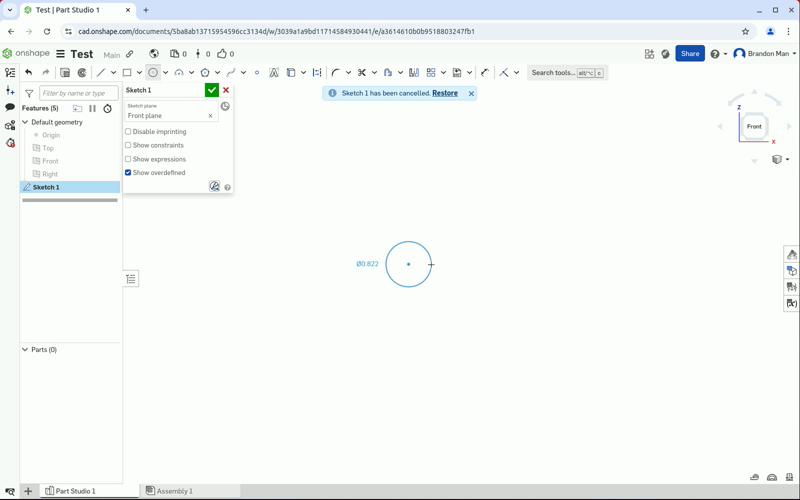
scroll(-6)
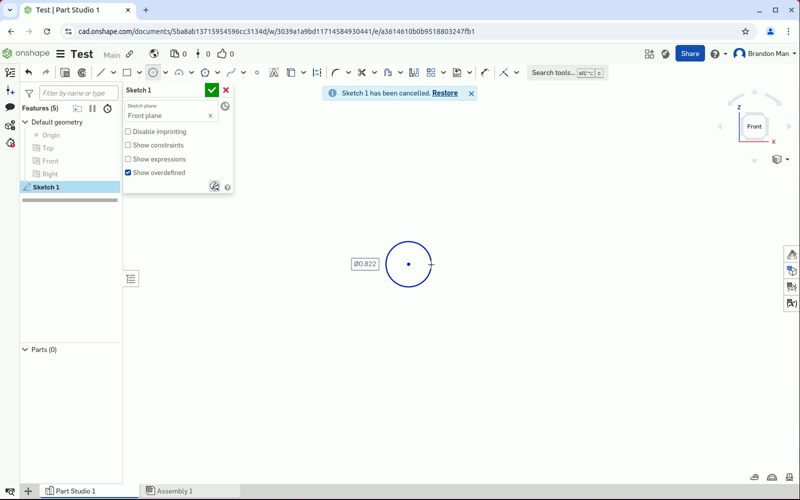
scroll(-6)
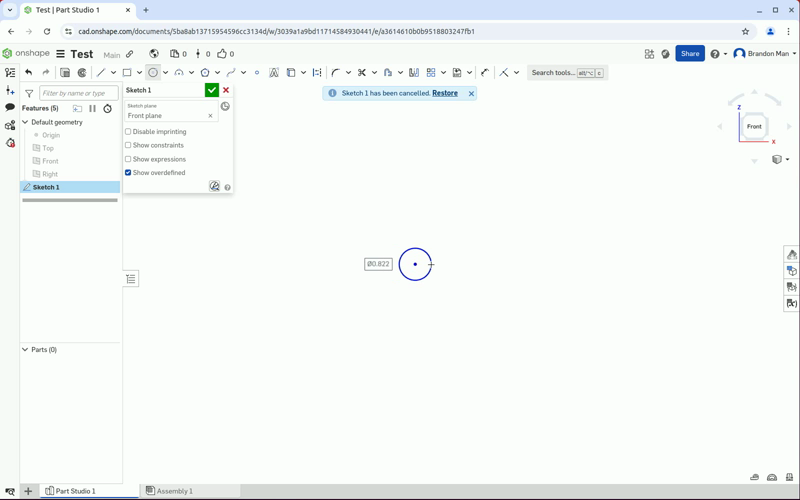
scroll(-6)
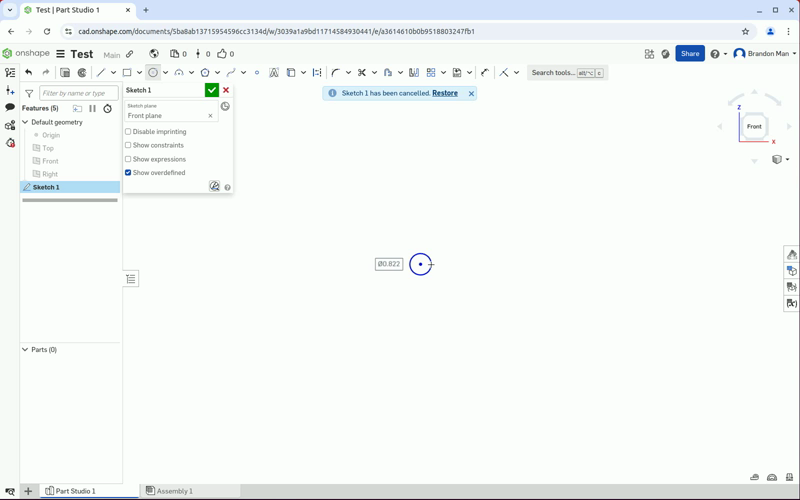
scroll(-6)
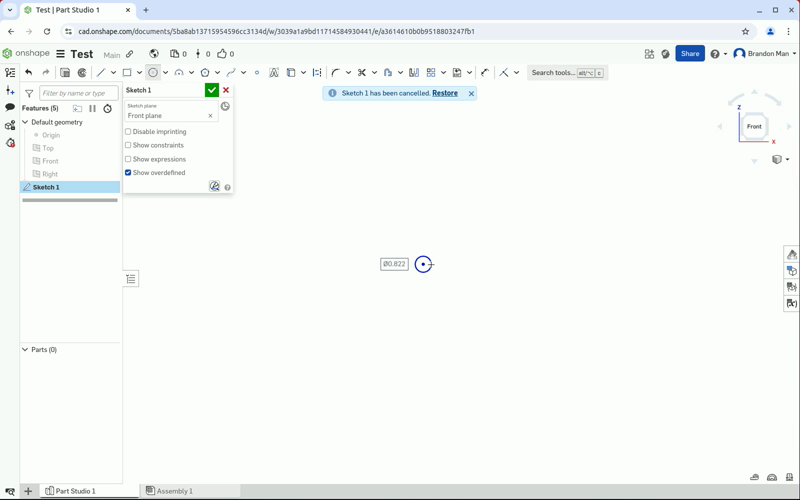
scroll(-6)
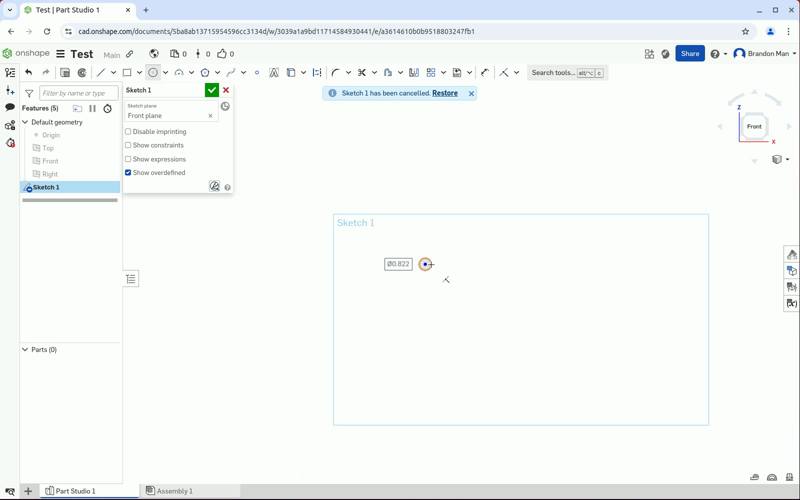
scroll(-6)
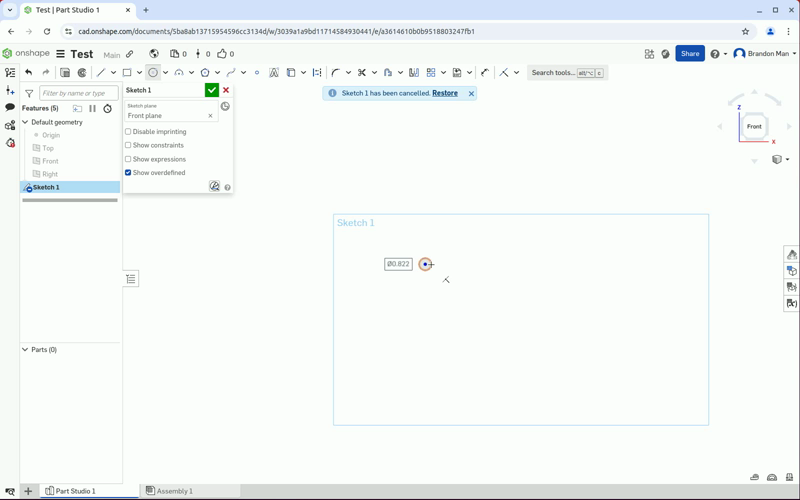
scroll(-6)
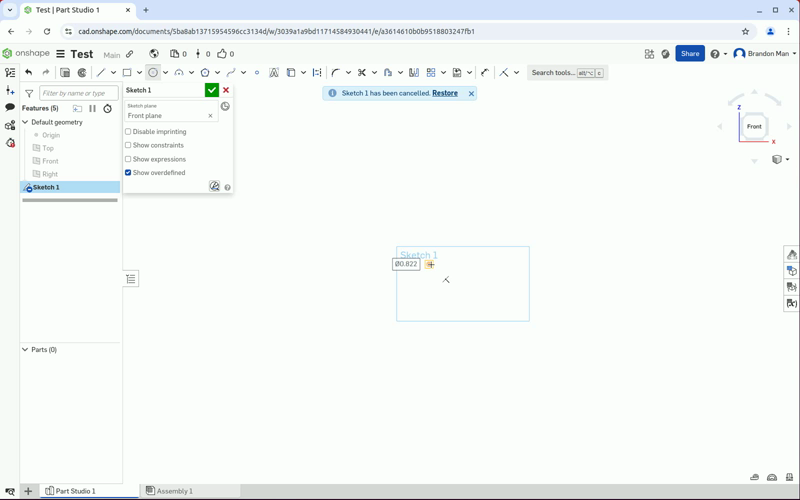
key(esc)
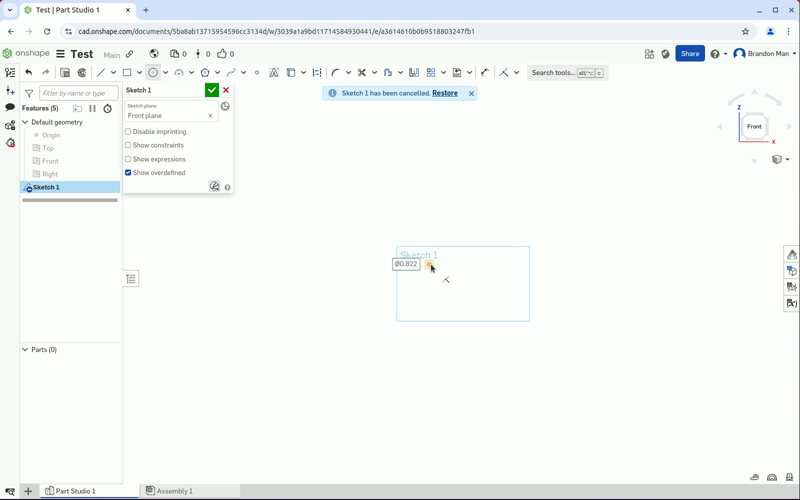
mouse_move(429, 265)
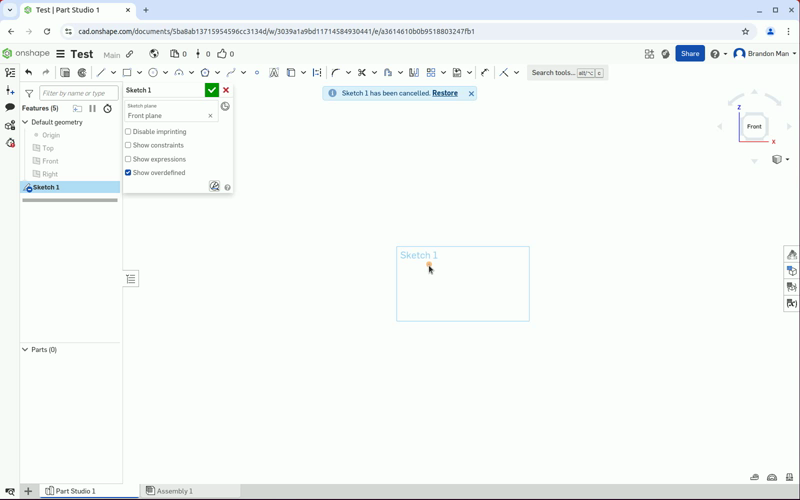
scroll(6)
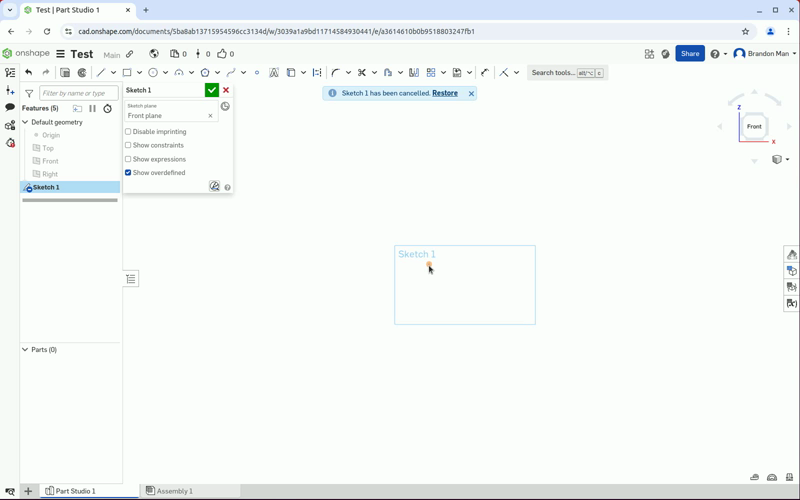
scroll(6)
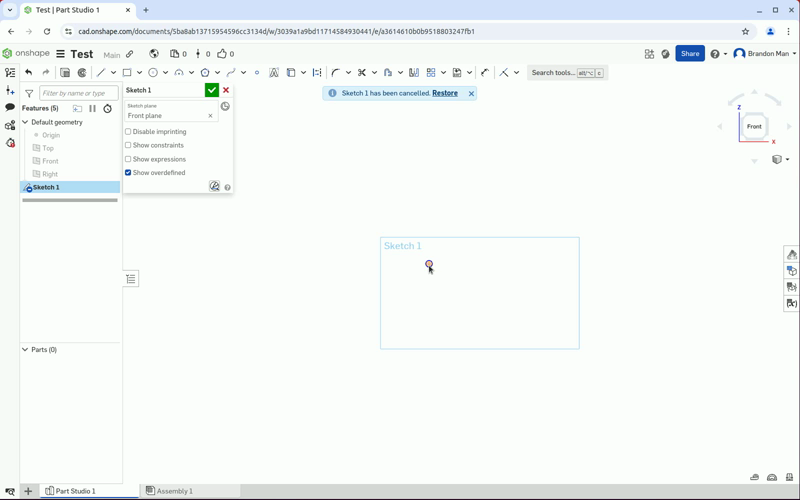
scroll(6)
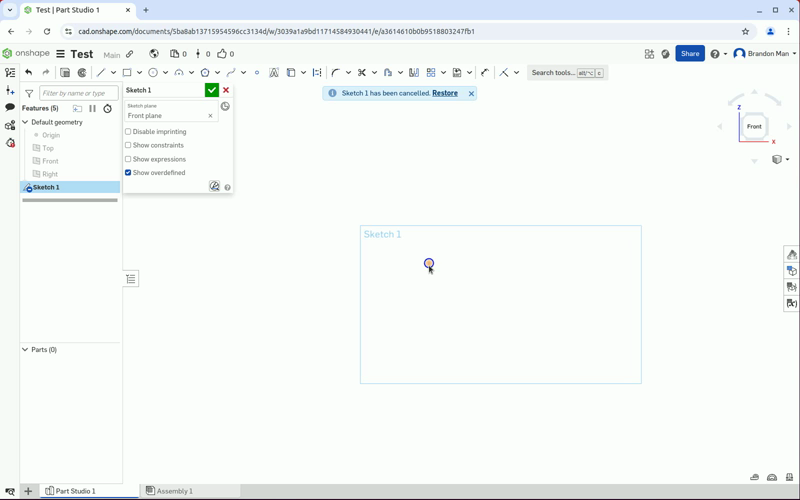
scroll(6)
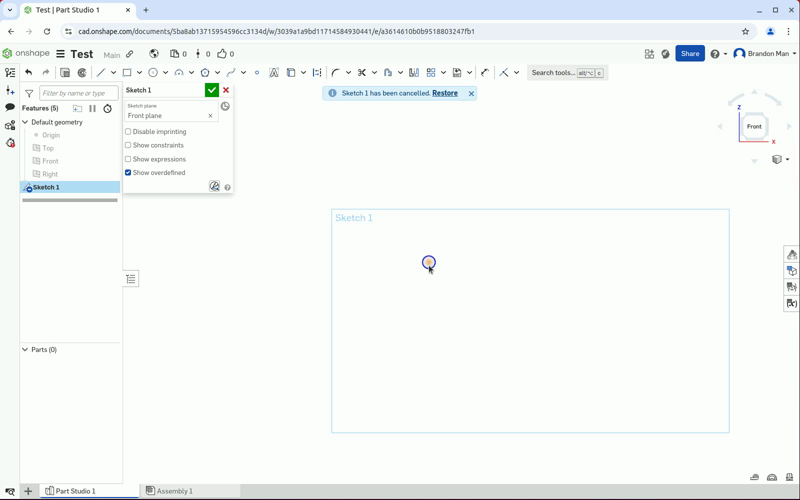
scroll(6)
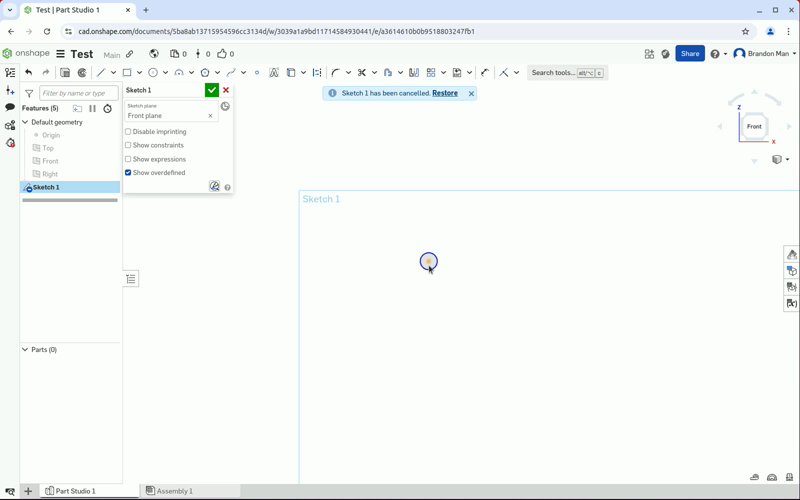
scroll(6)
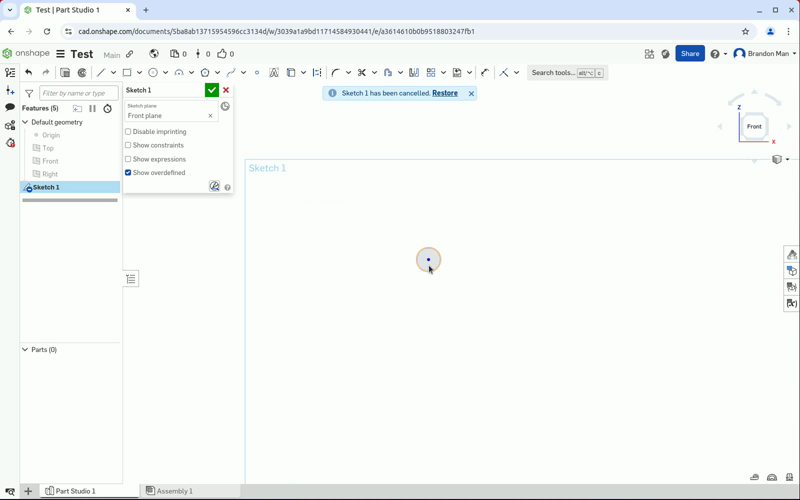
scroll(6)
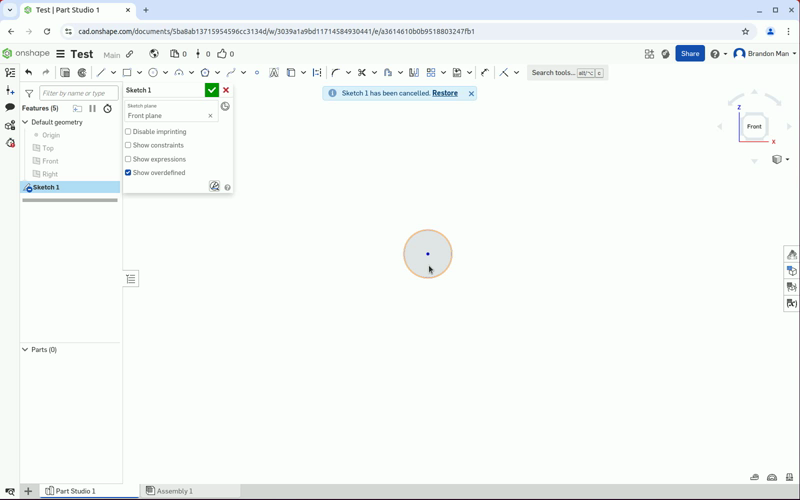
click(429, 265)
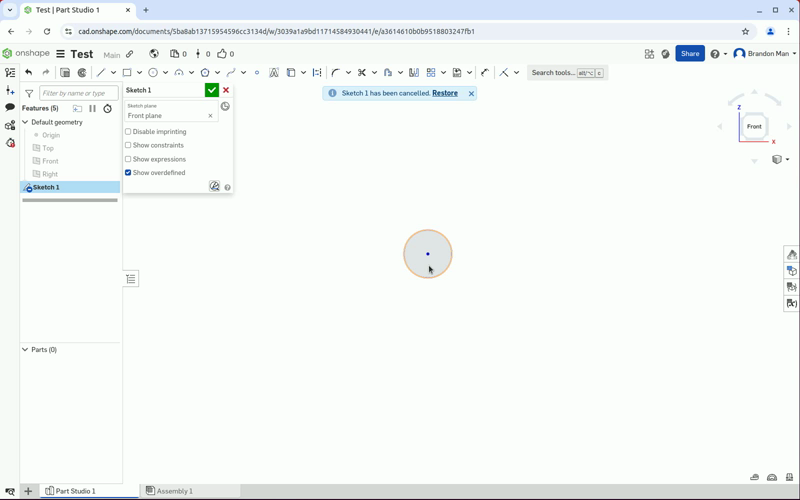
scroll(-6)
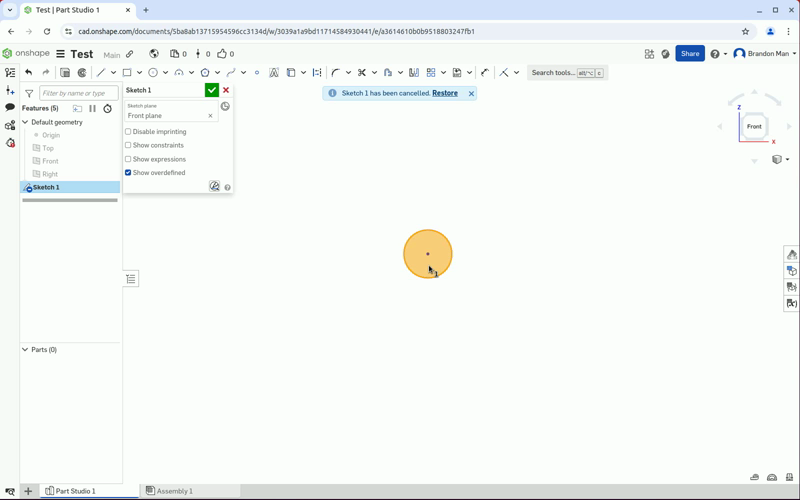
scroll(-6)
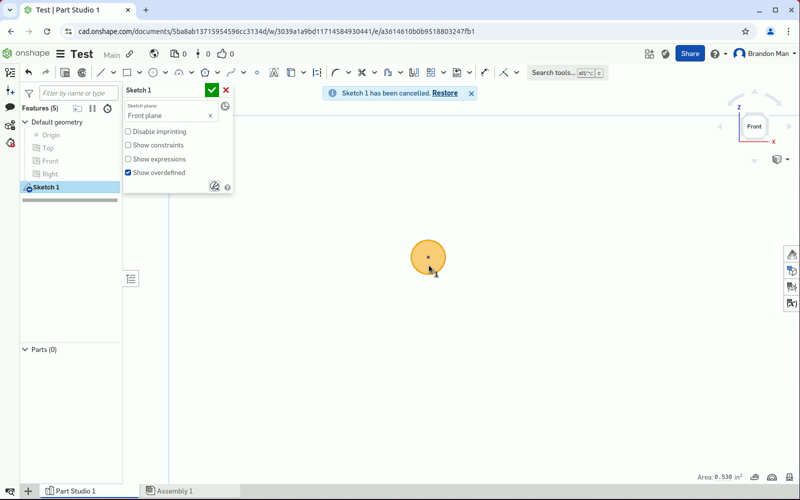
scroll(-6)
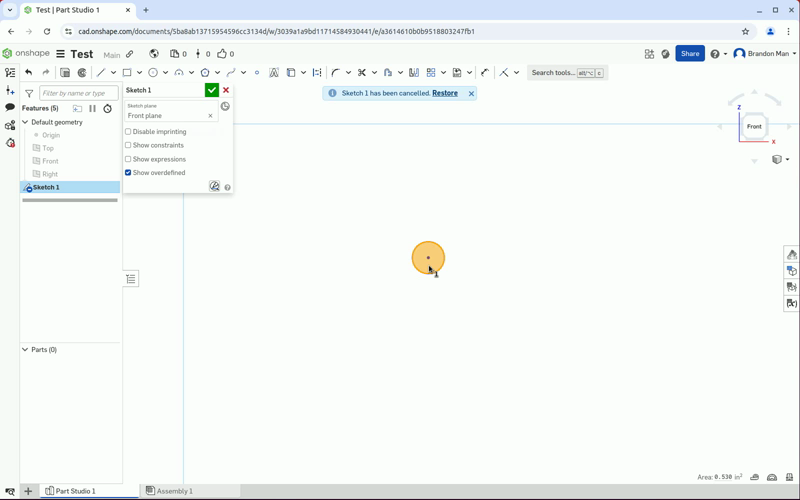
scroll(-6)
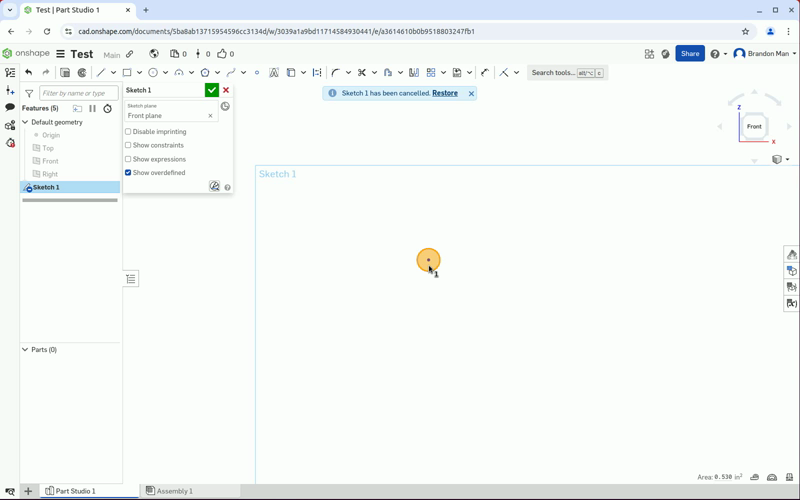
scroll(-6)
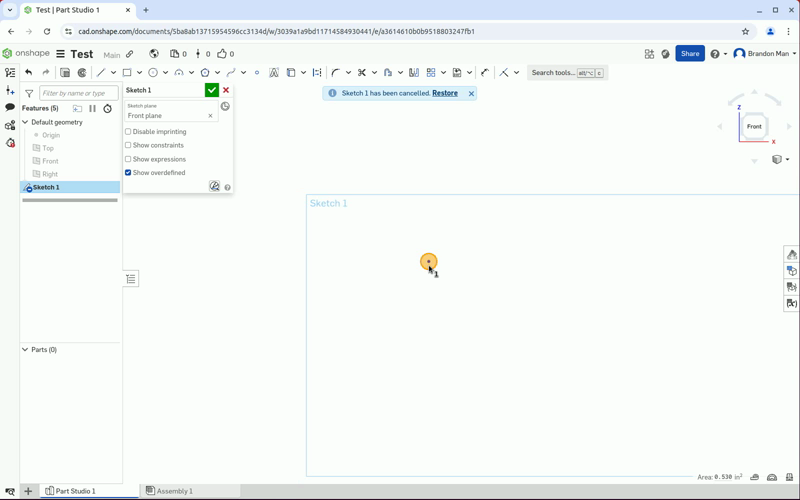
scroll(-6)
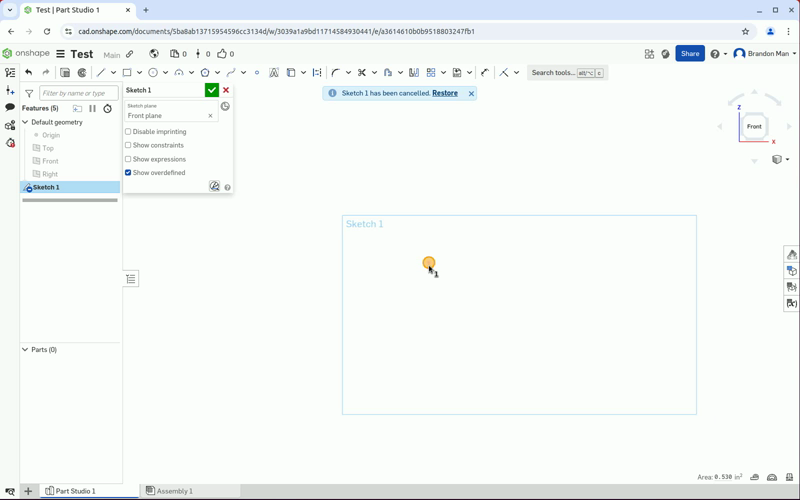
scroll(-6)
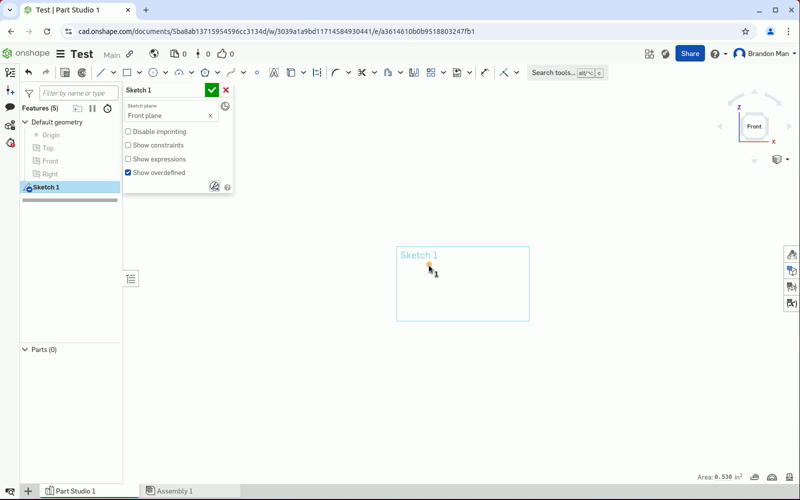
mouse_move(73, 352)
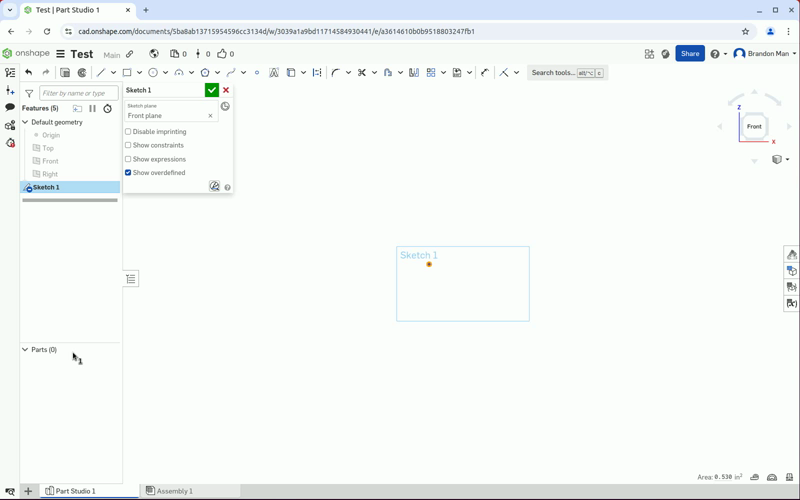
key(shift+y)
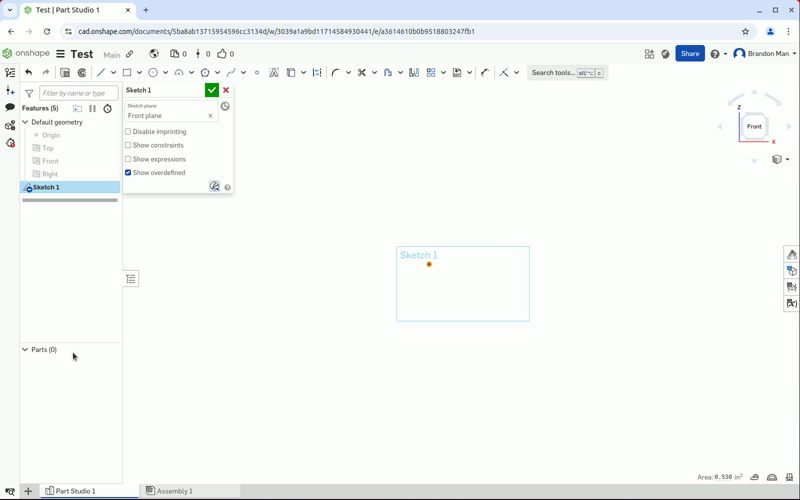
key(shift+e)
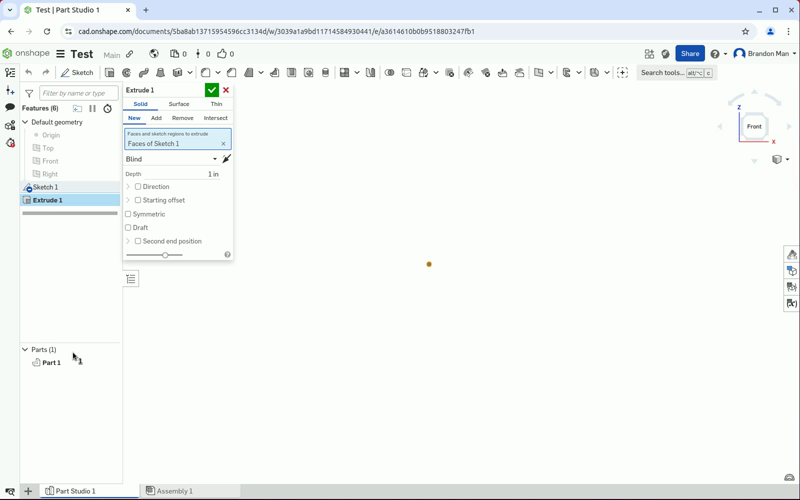
mouse_move(143, 106)
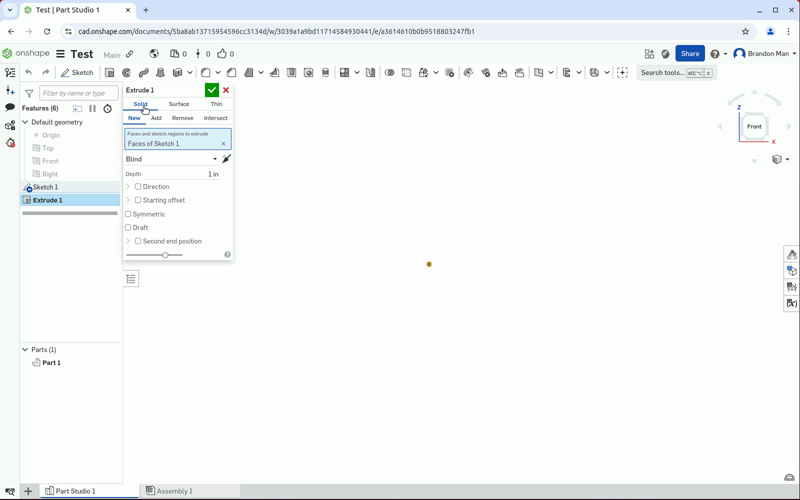
click(143, 106)
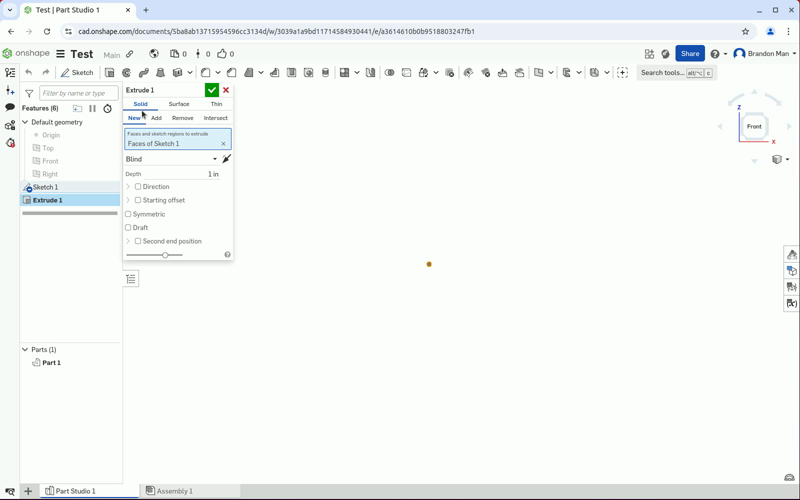
mouse_move(137, 120)
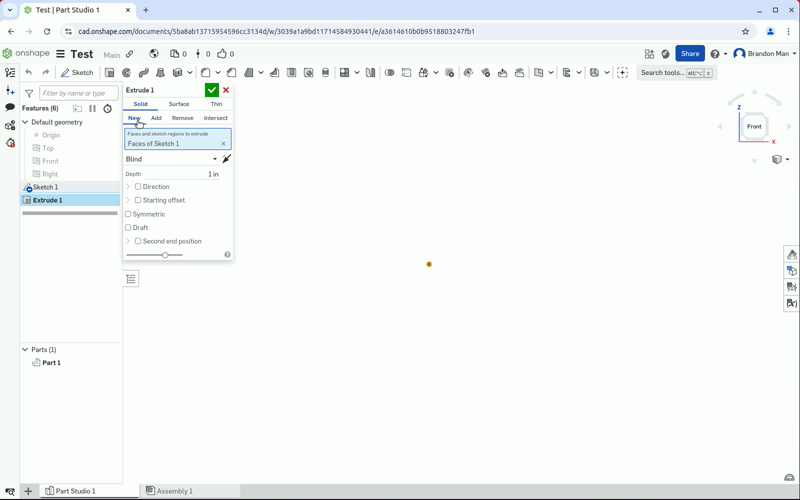
click(137, 120)
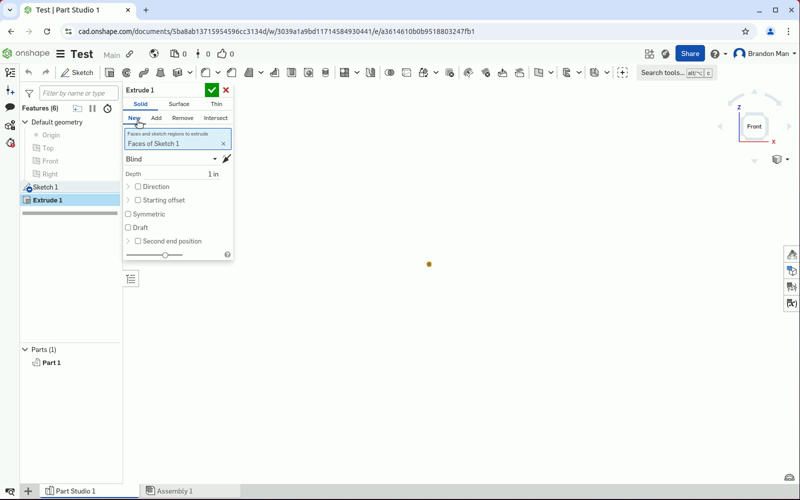
key(tab, 4)
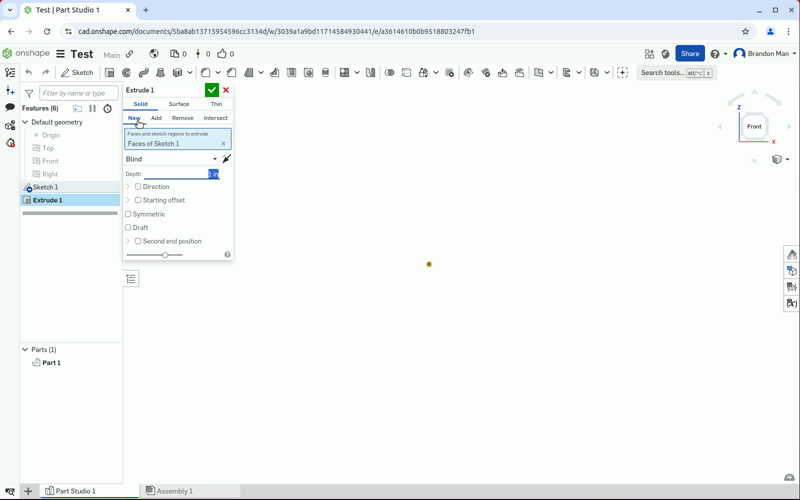
text(2.889)
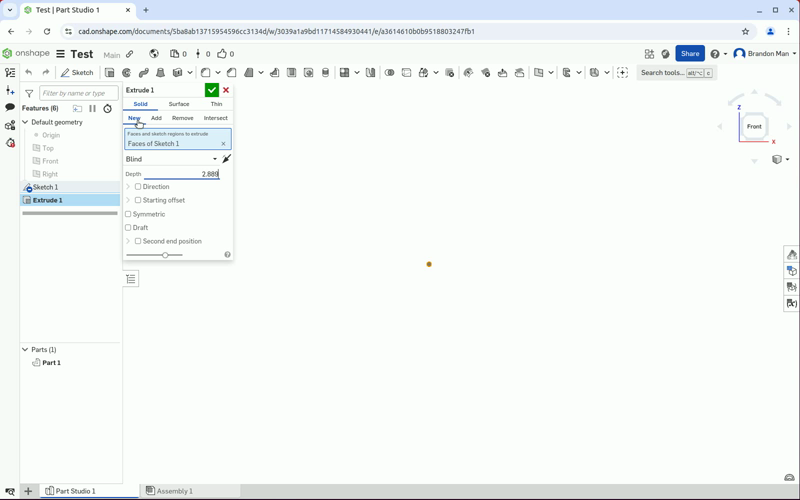
key(enter)
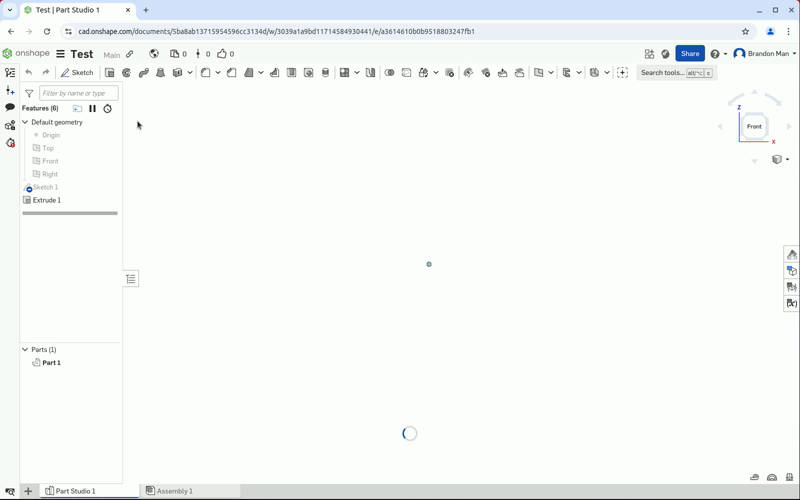
key(shift+h)
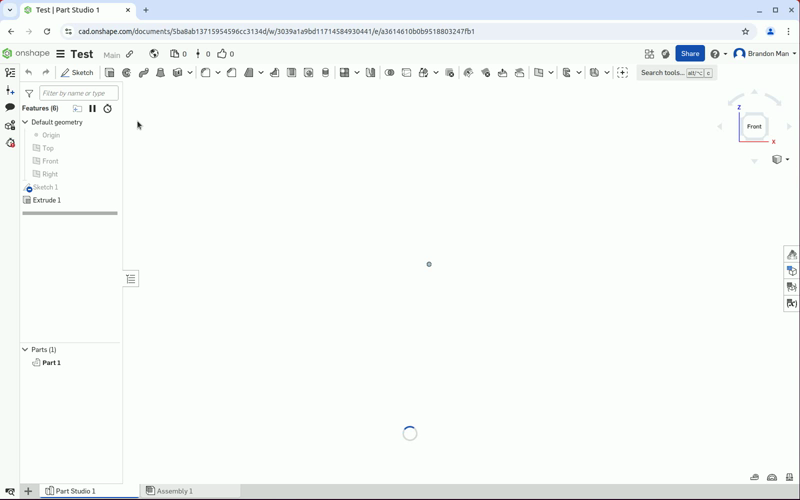
key(shift+h)
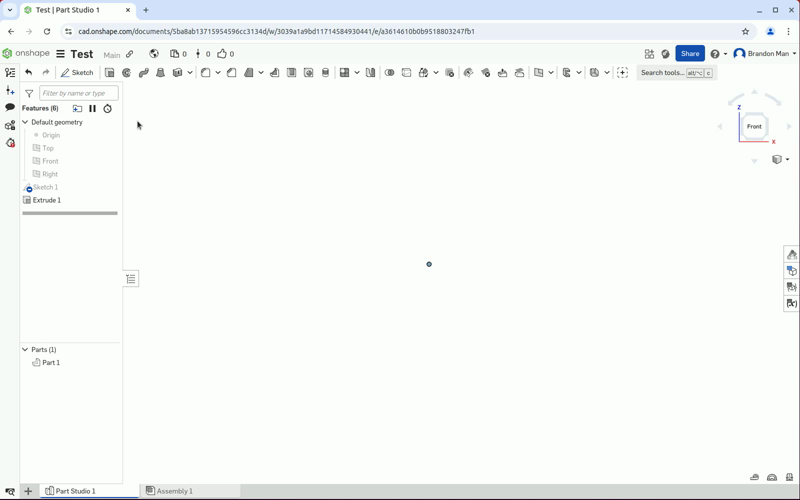
mouse_move(73, 189)
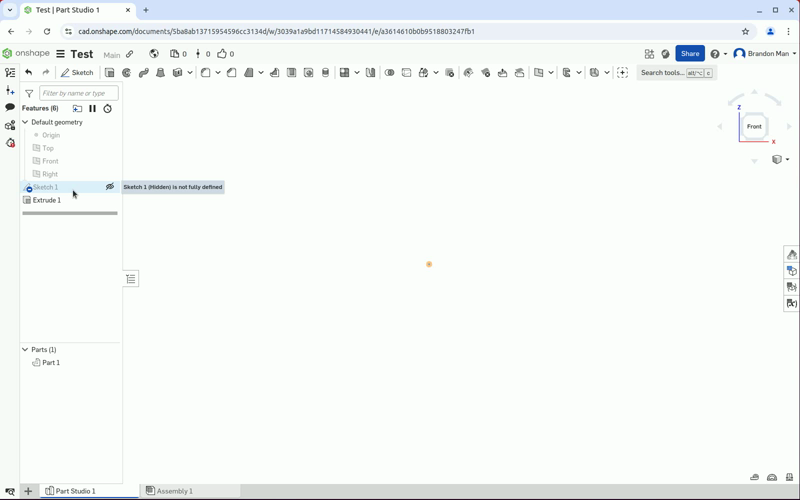
click(73, 189)
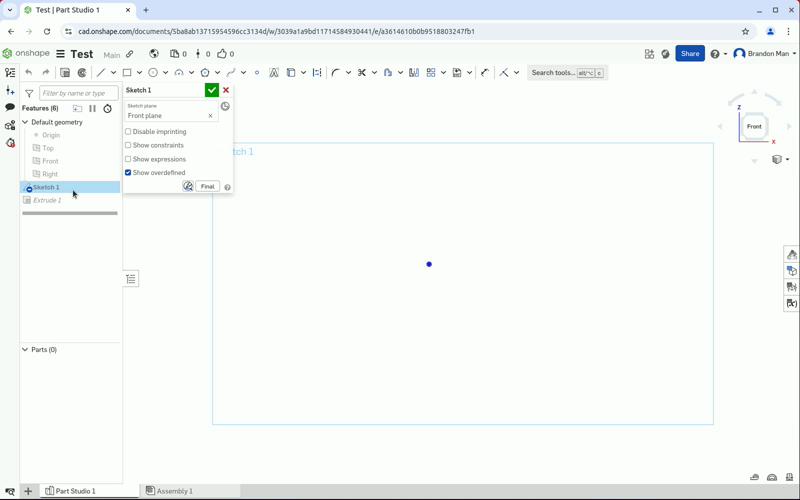
mouse_move(229, 92)
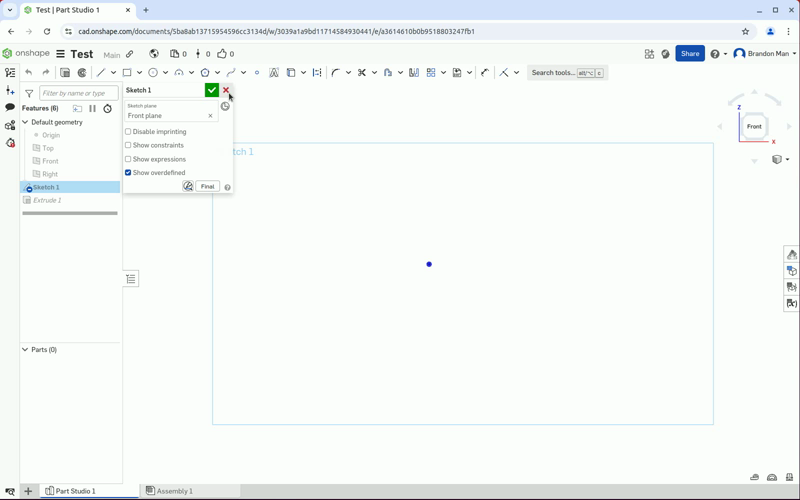
click(229, 92)
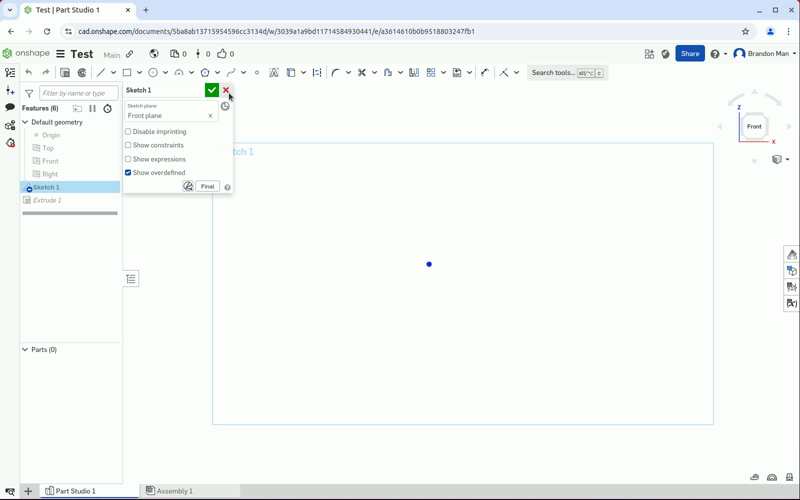
key(shift+s)
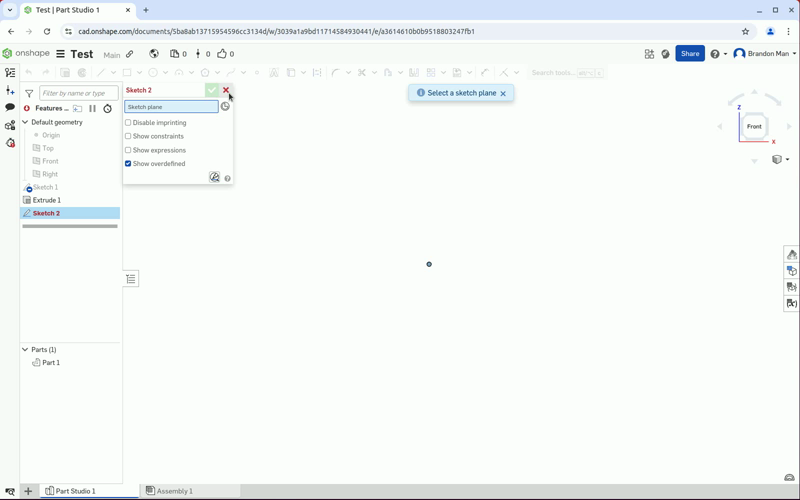
mouse_move(73, 163)
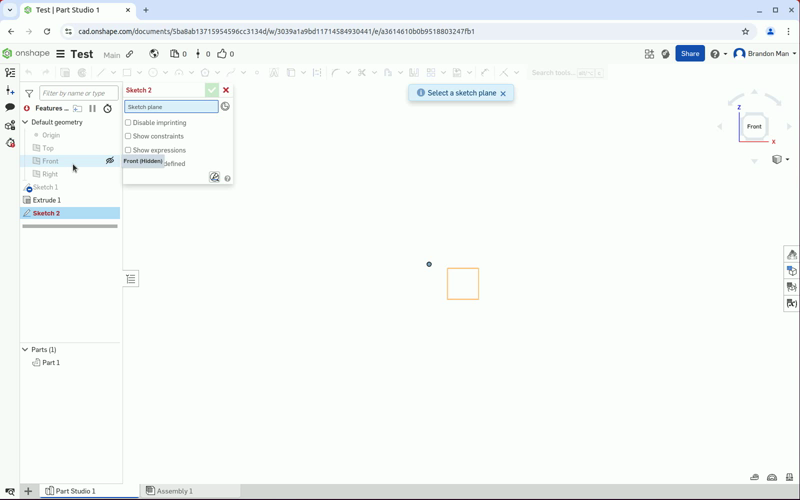
click(73, 163)
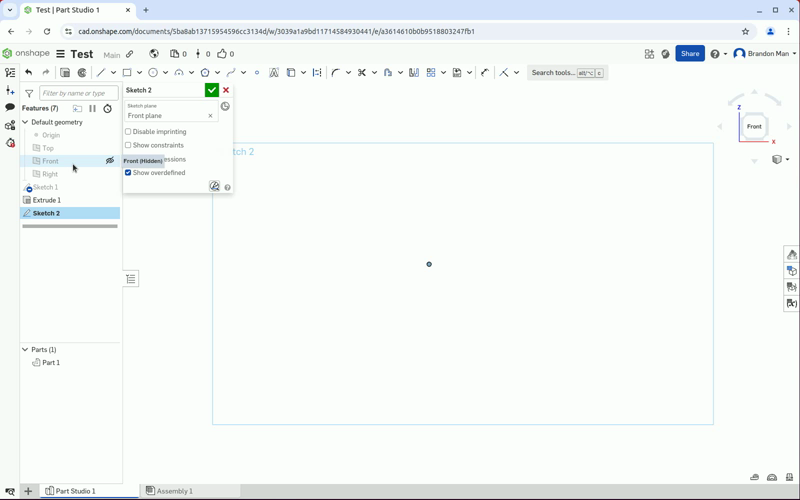
mouse_move(73, 352)
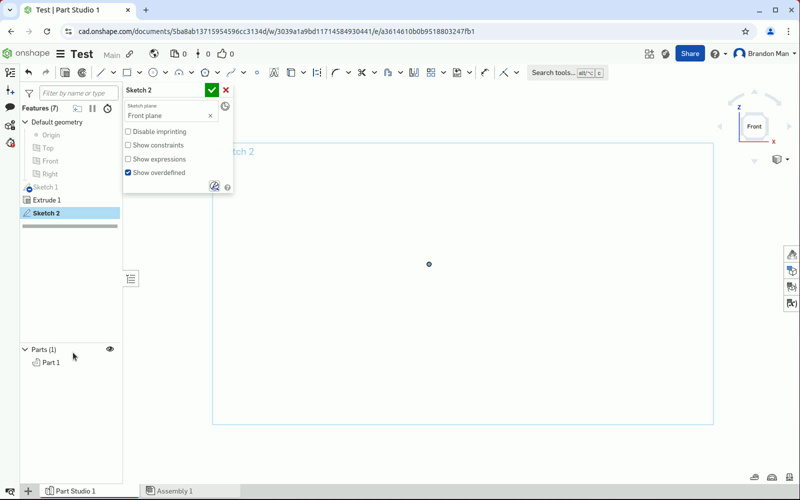
key(y)
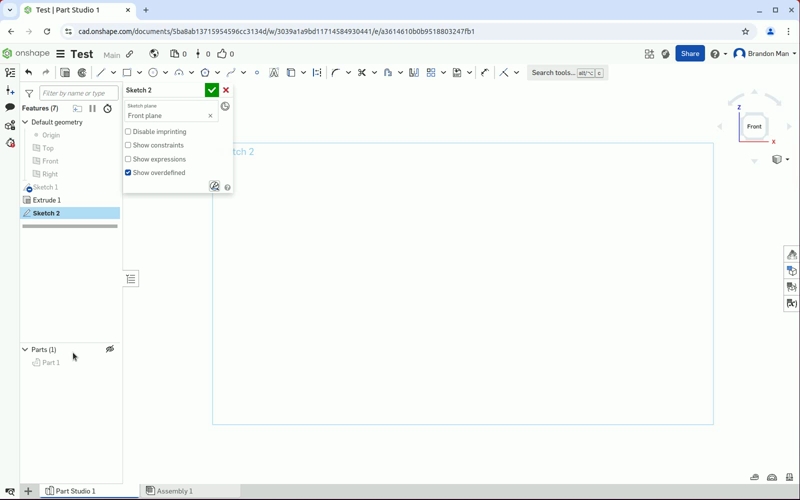
key(c)
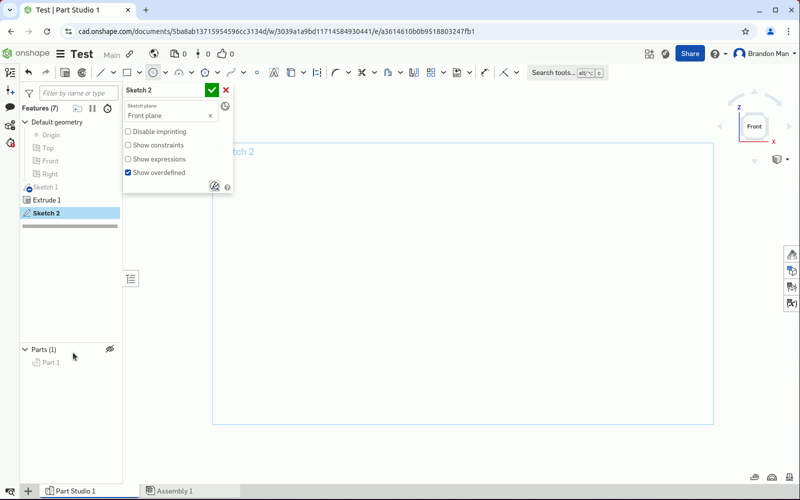
key_down(shift)
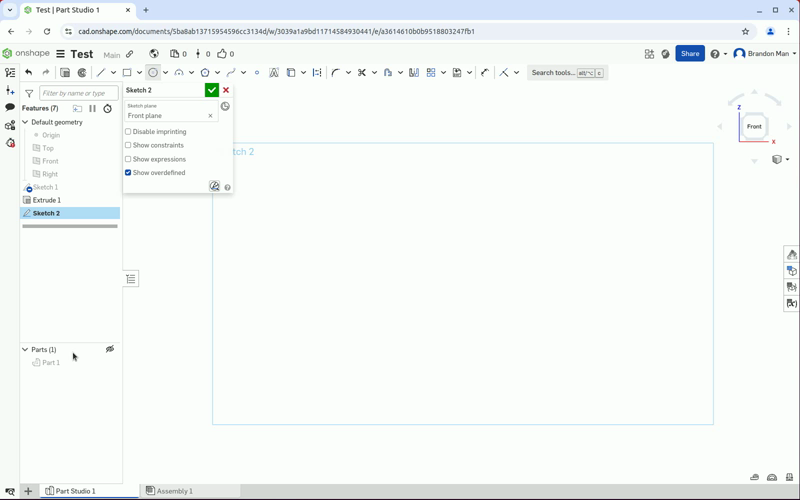
mouse_move(405, 298)
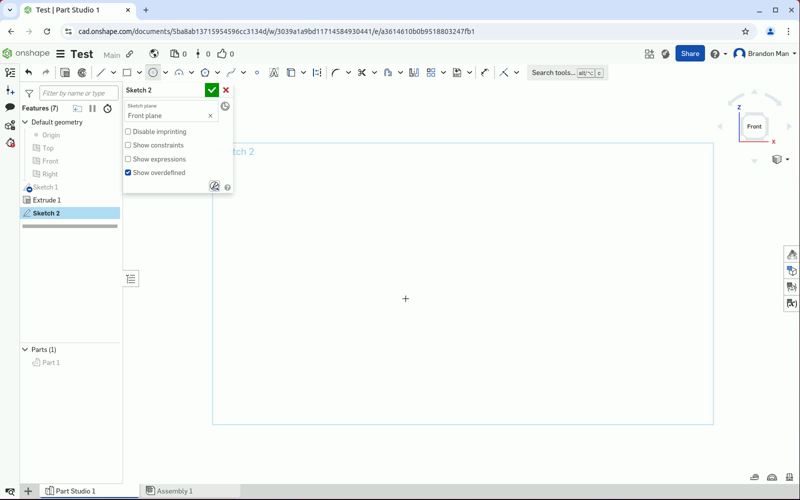
click(405, 298)
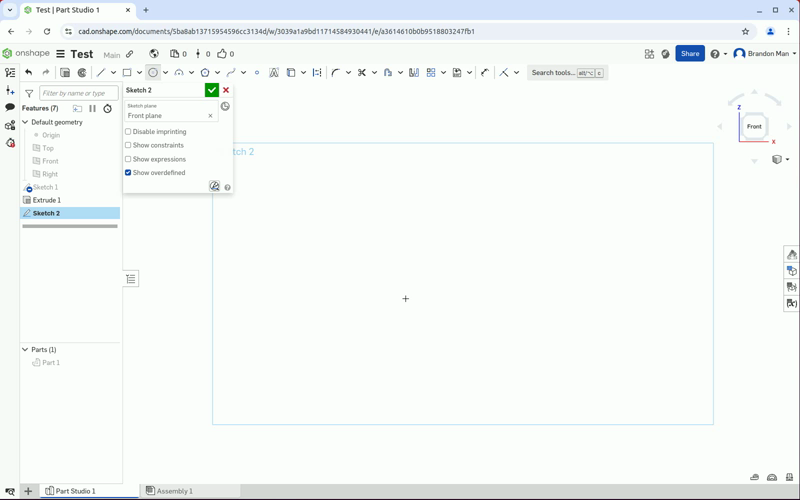
key_up(shift)
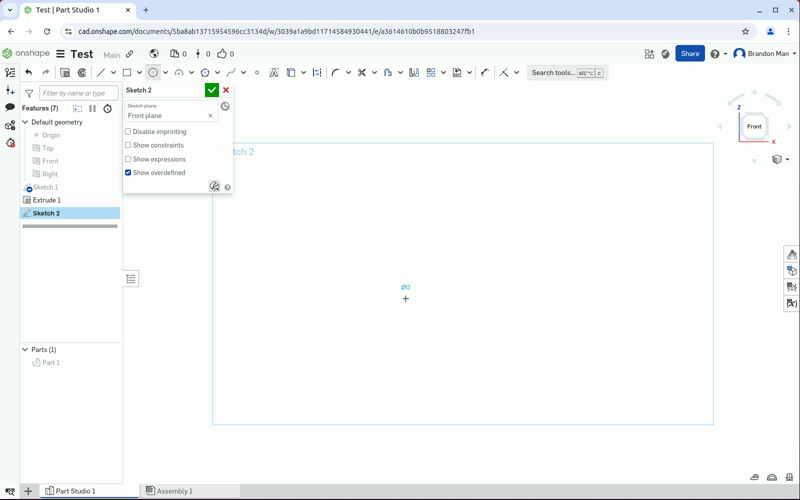
mouse_move(407, 298)
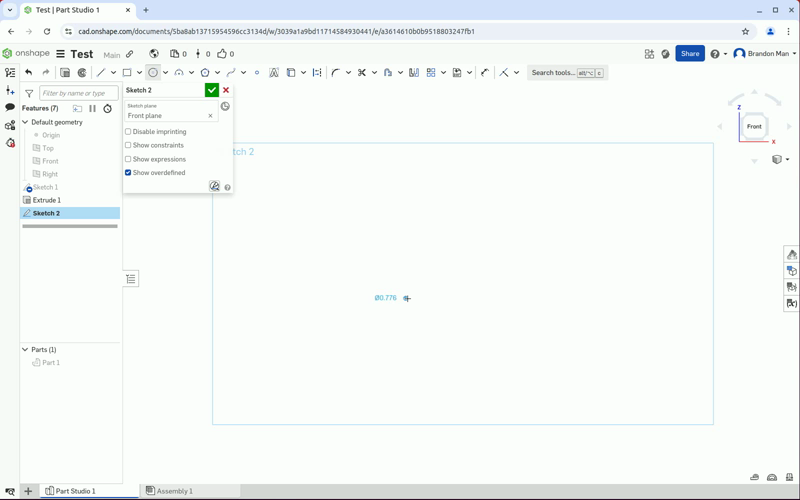
scroll(6)
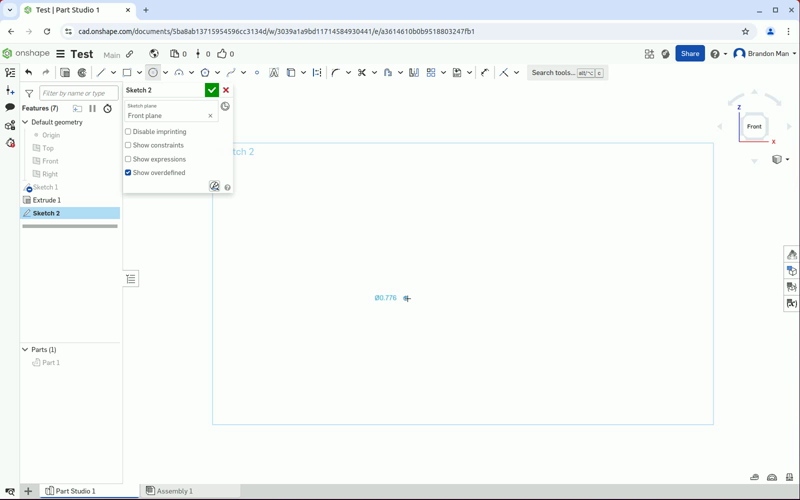
scroll(6)
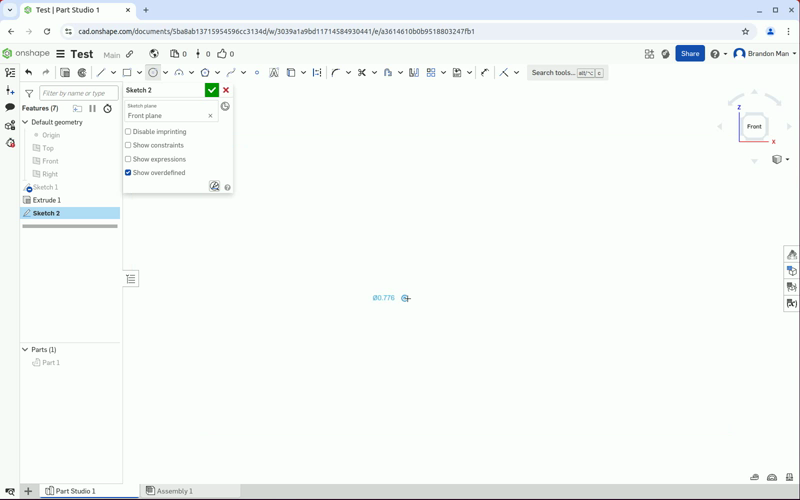
scroll(6)
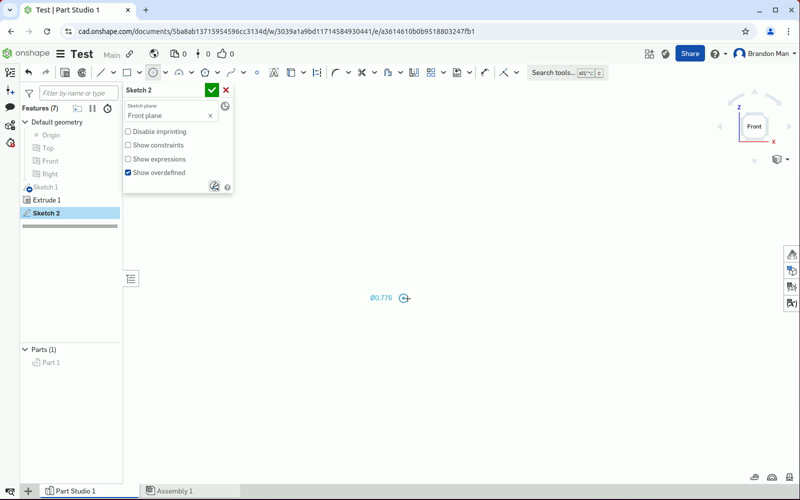
scroll(6)
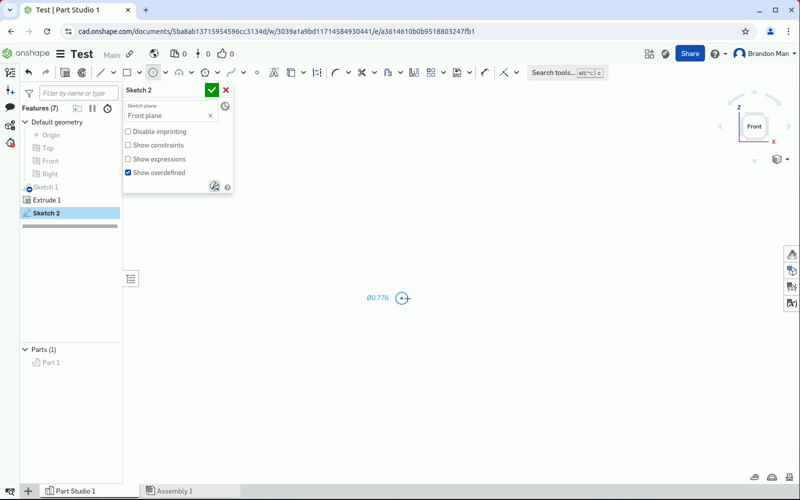
scroll(6)
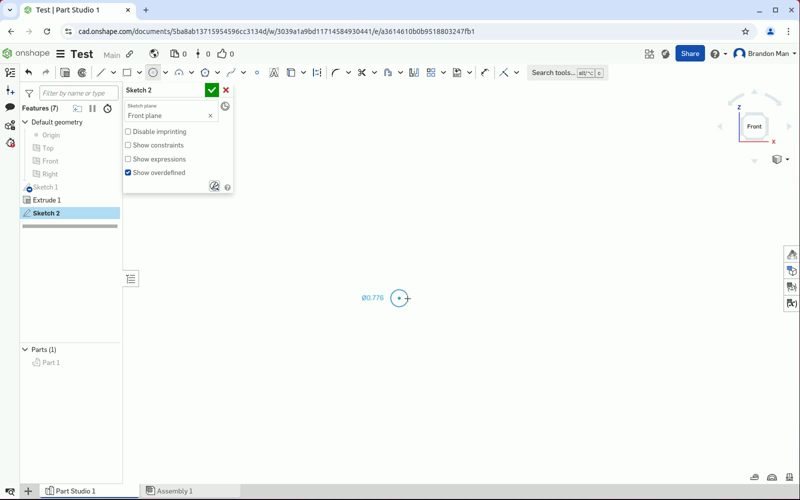
scroll(6)
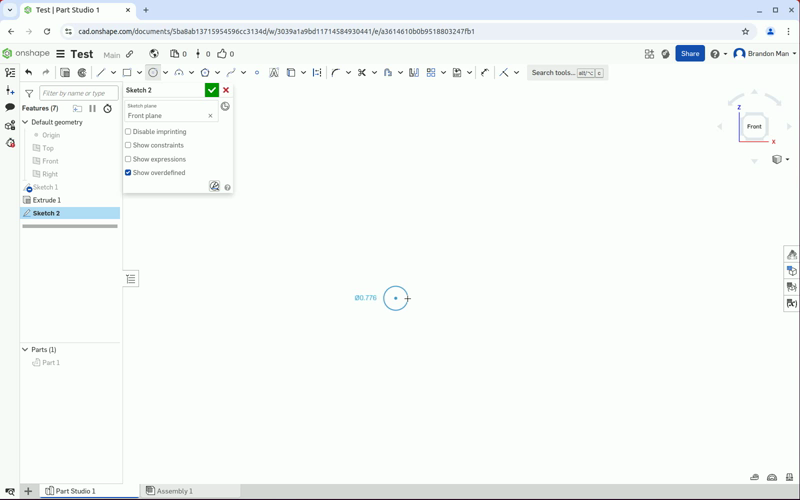
scroll(6)
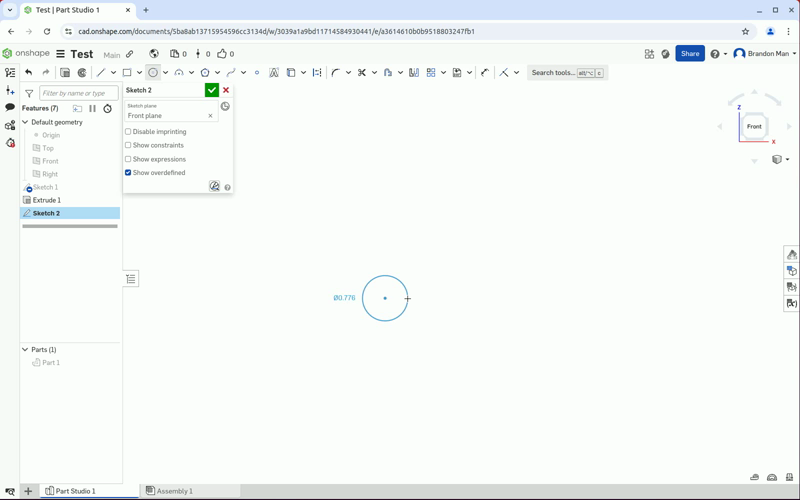
click(407, 298)
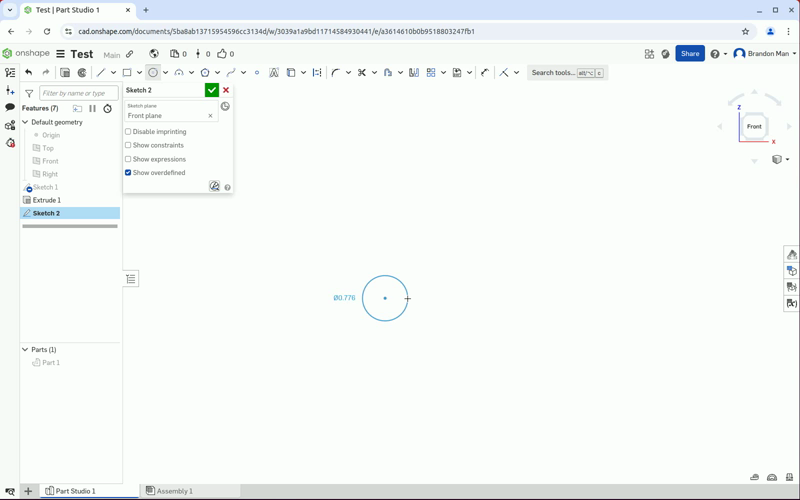
scroll(-6)
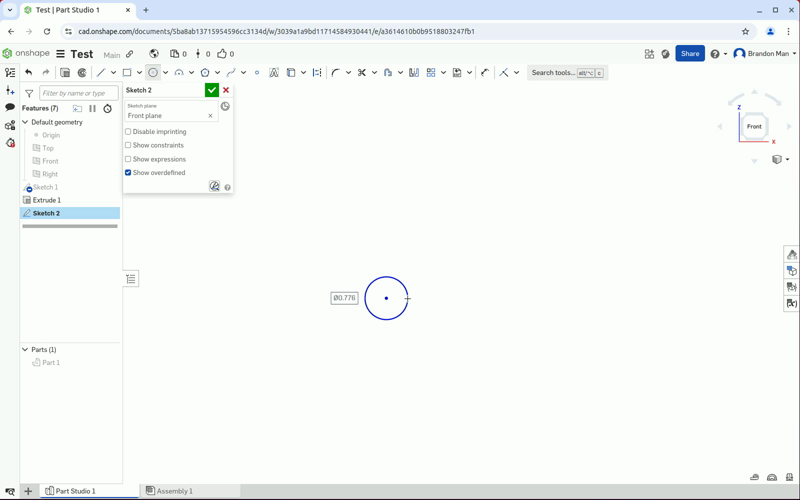
scroll(-6)
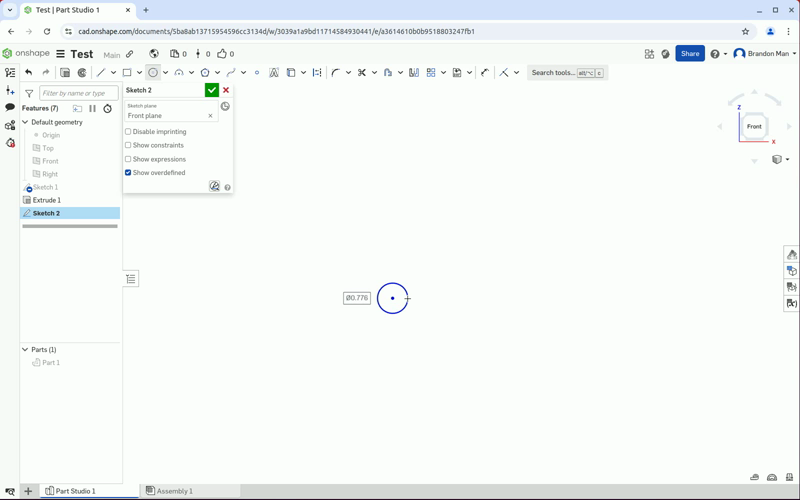
scroll(-6)
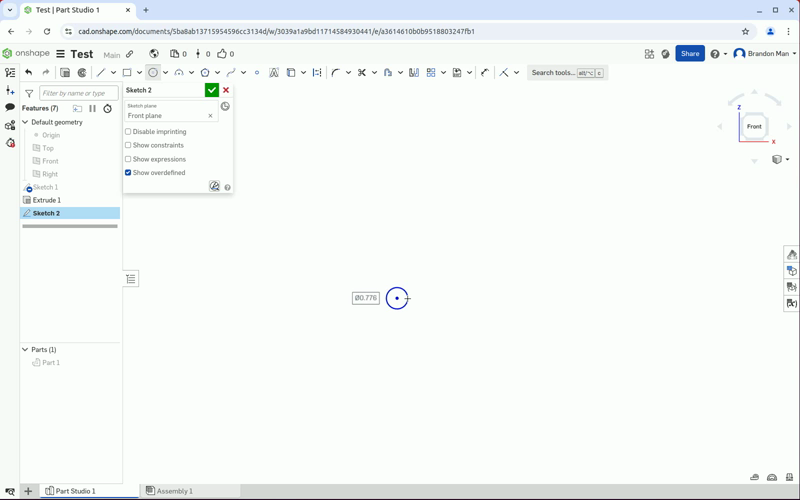
scroll(-6)
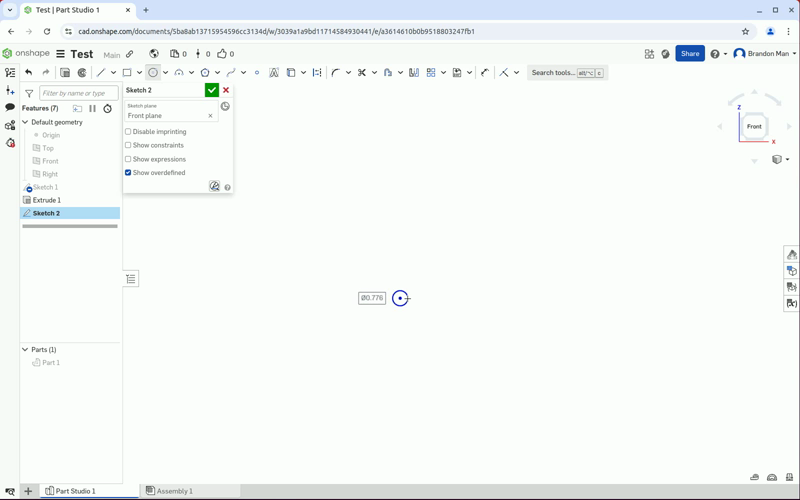
scroll(-6)
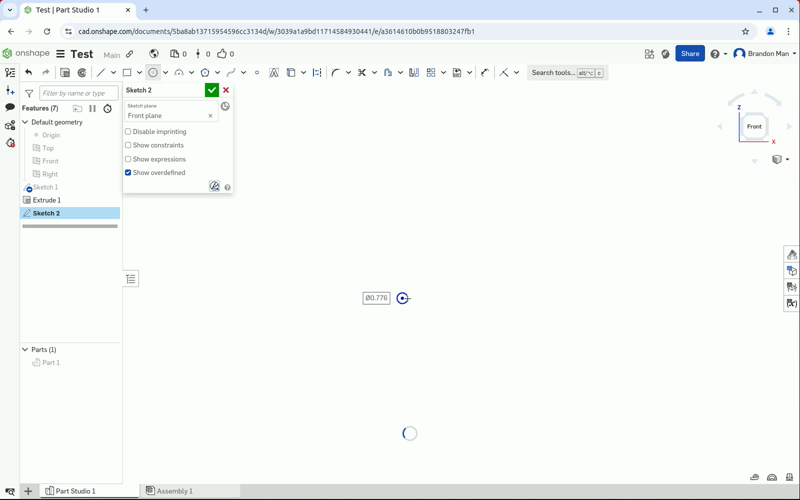
scroll(-6)
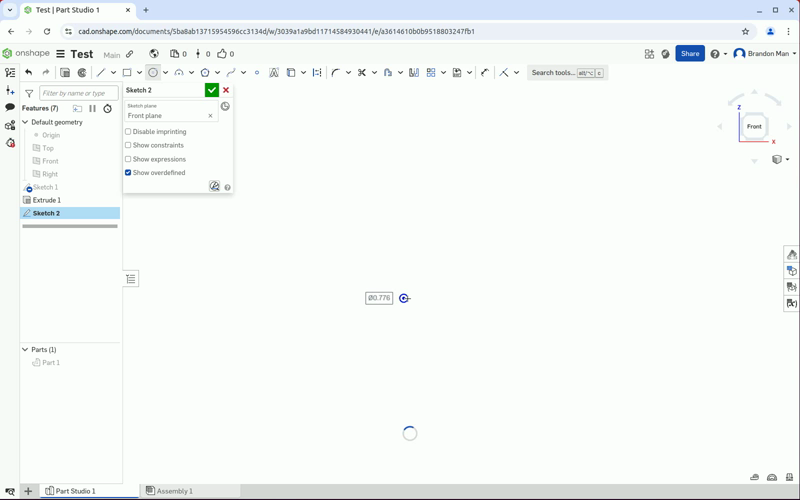
scroll(-6)
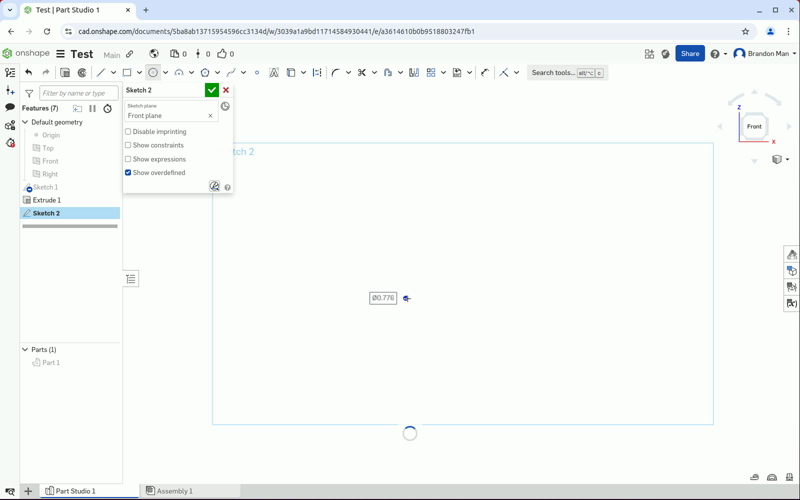
key(esc)
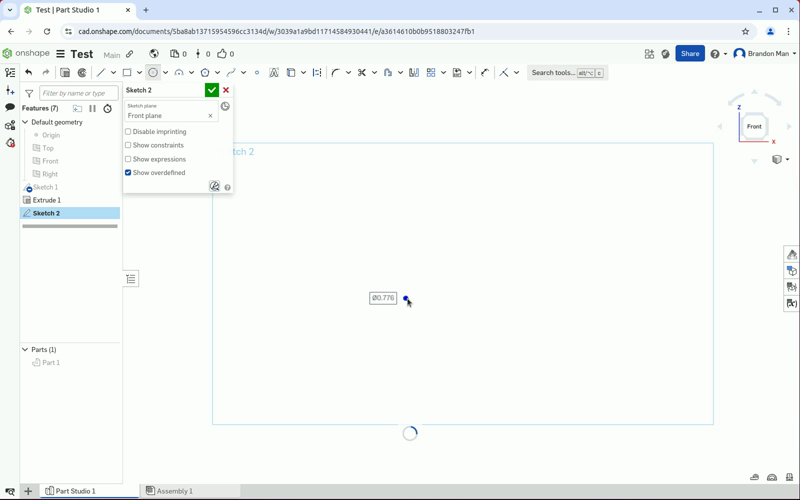
mouse_move(407, 298)
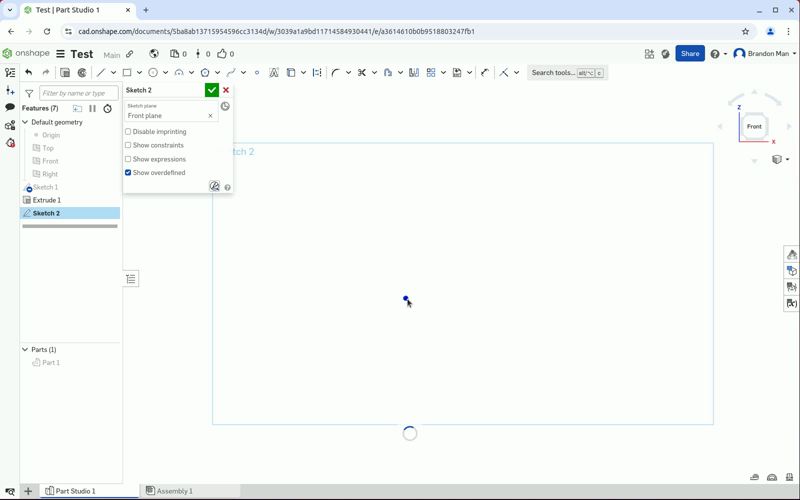
scroll(6)
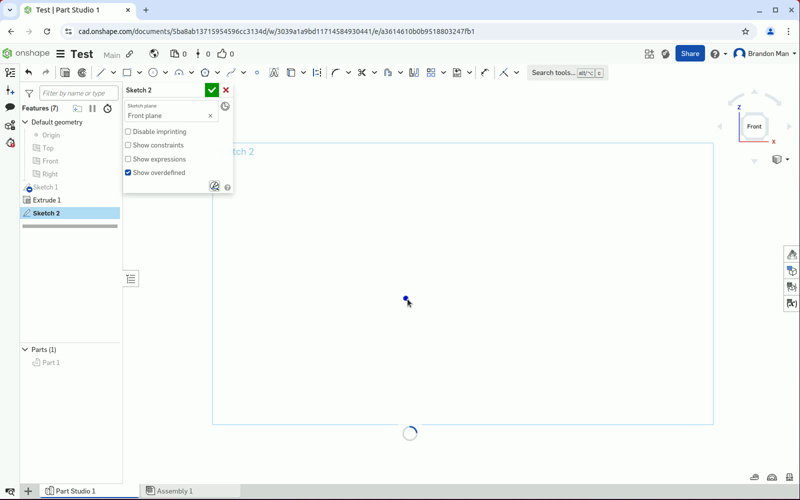
scroll(6)
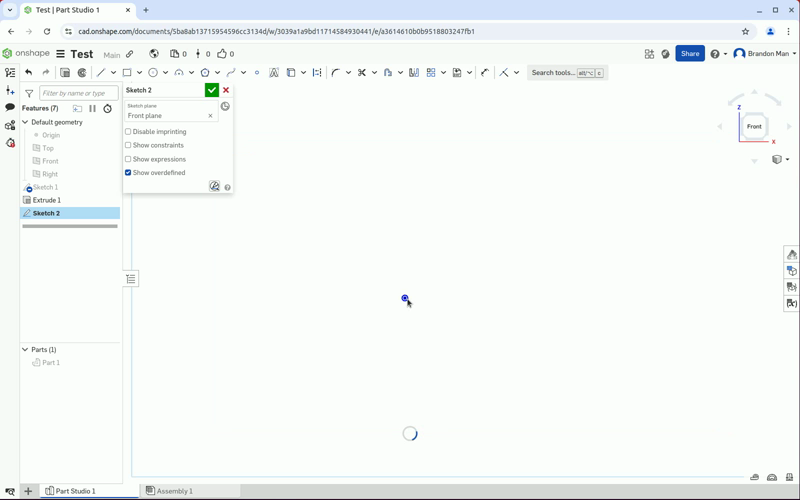
scroll(6)
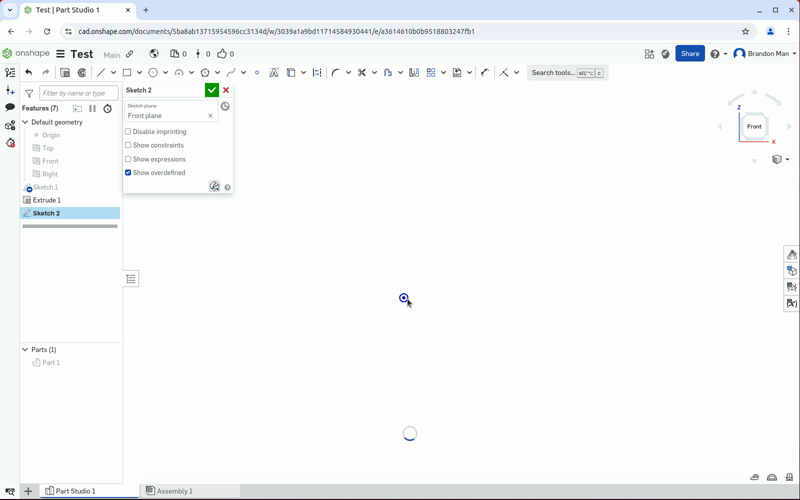
scroll(6)
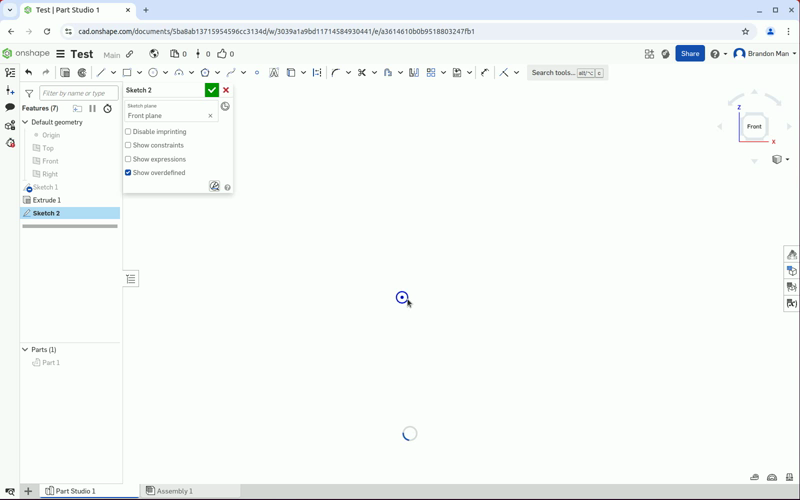
scroll(6)
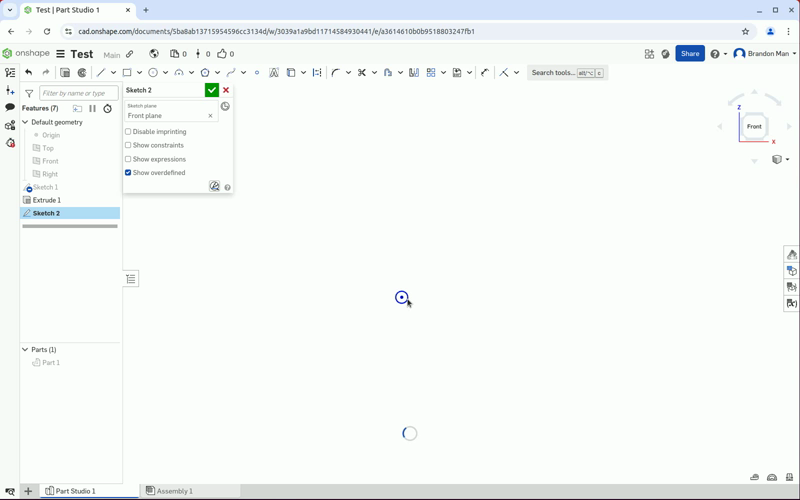
scroll(6)
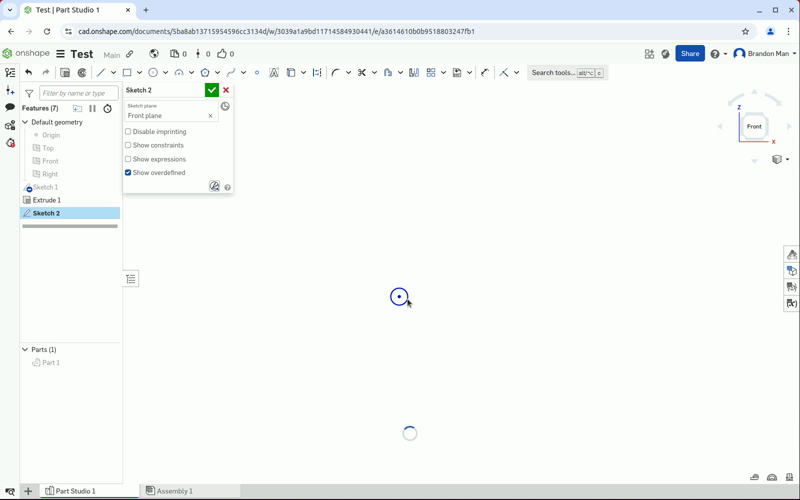
scroll(6)
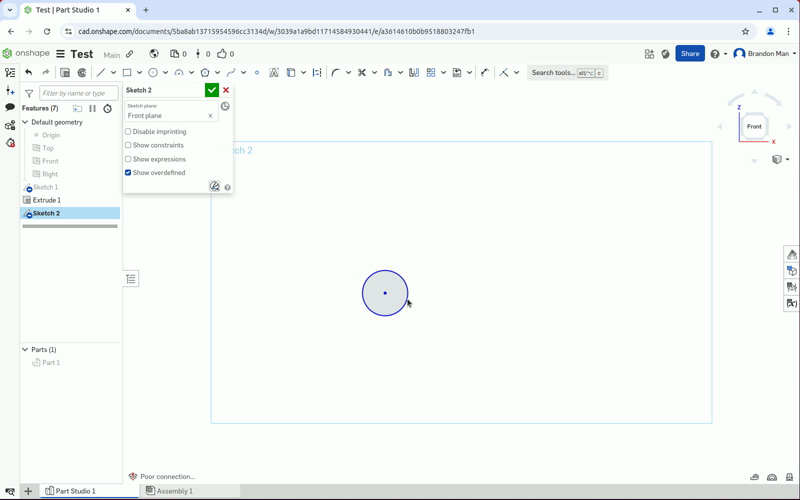
click(407, 298)
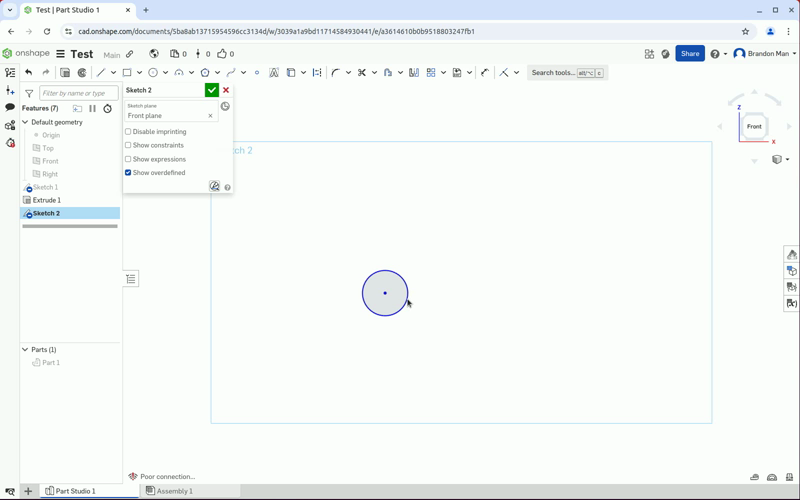
scroll(-6)
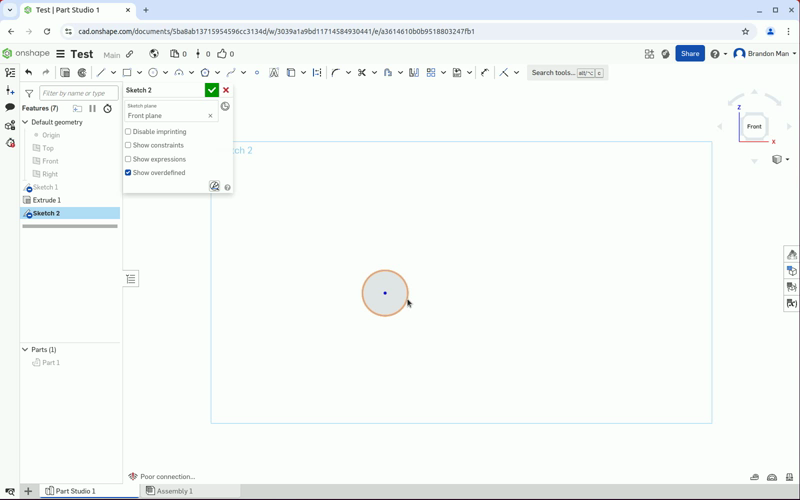
scroll(-6)
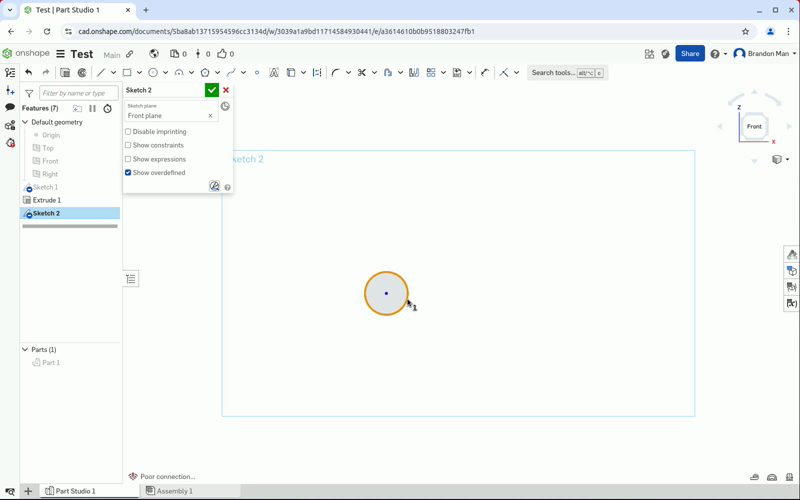
scroll(-6)
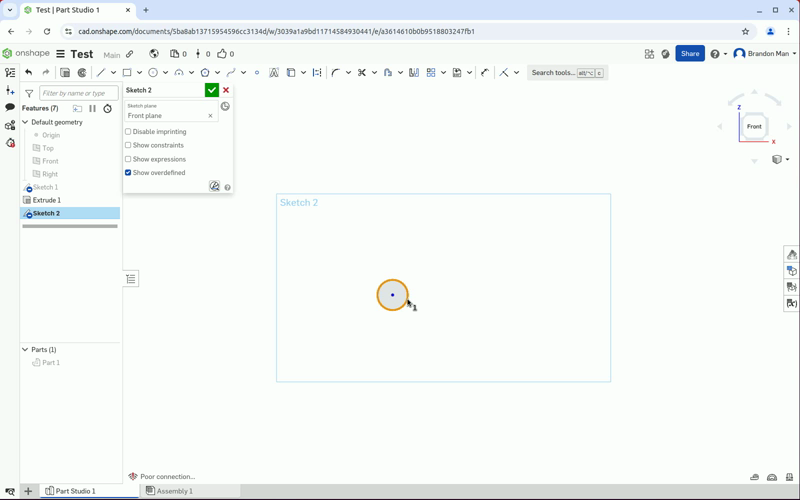
scroll(-6)
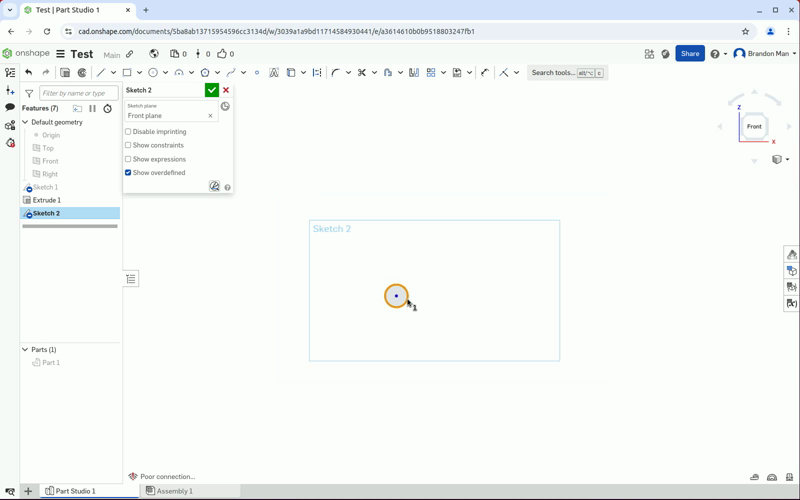
scroll(-6)
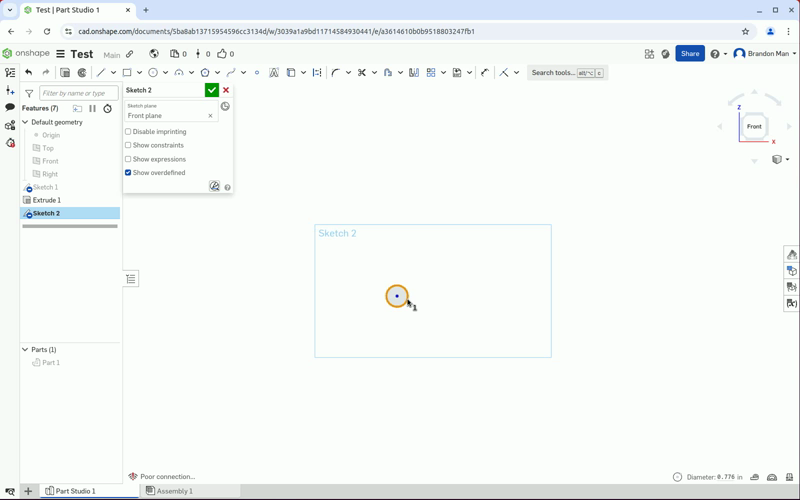
scroll(-6)
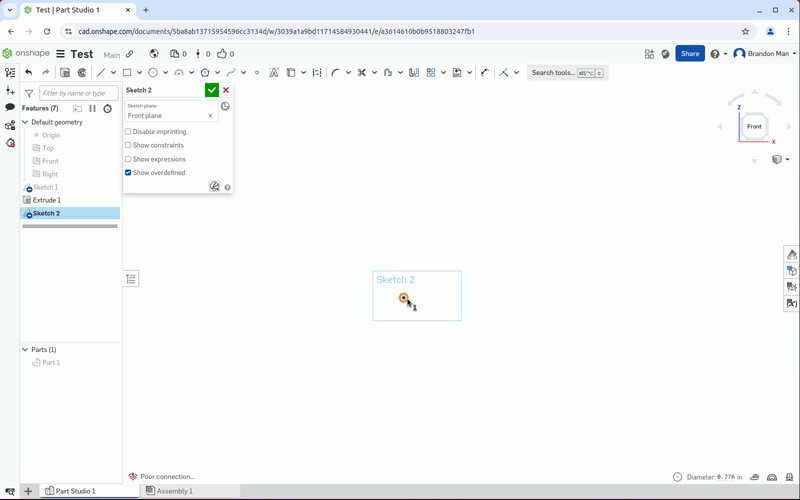
scroll(-6)
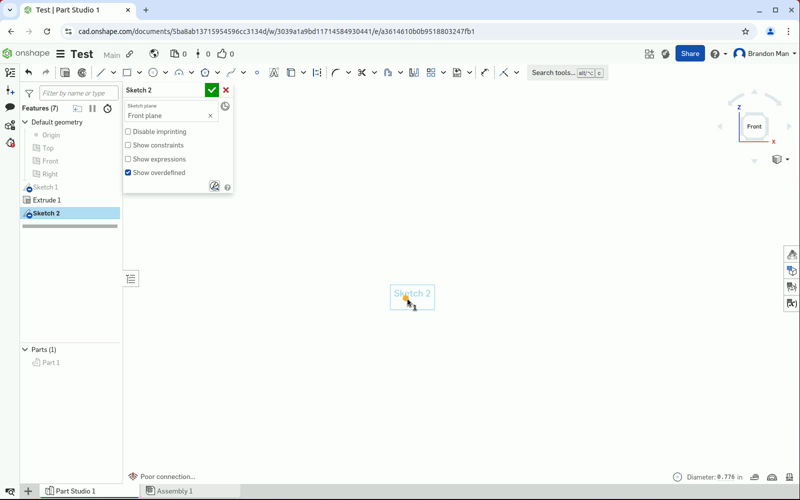
mouse_move(73, 352)
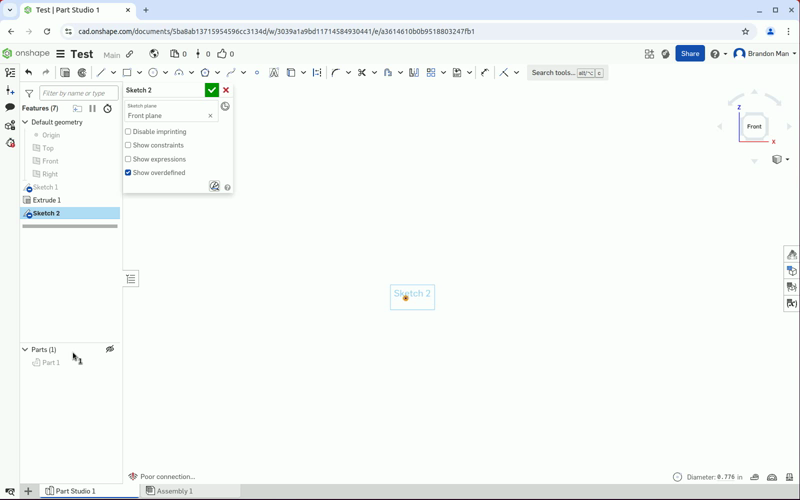
key(shift+y)
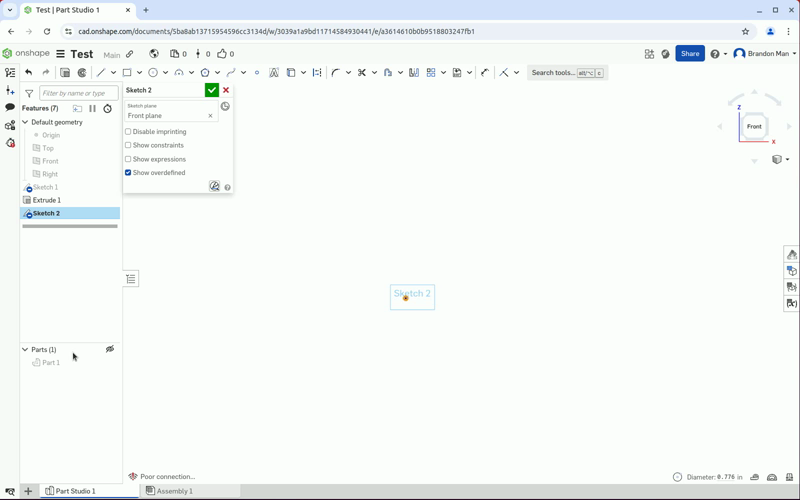
key(shift+e)
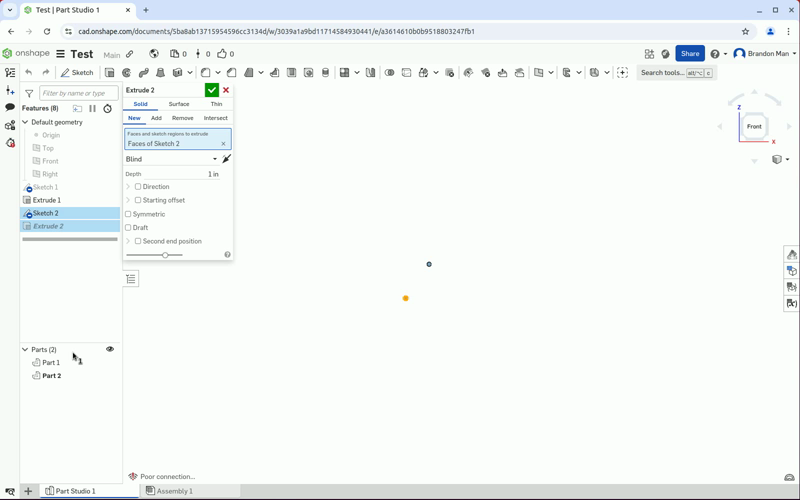
mouse_move(143, 106)
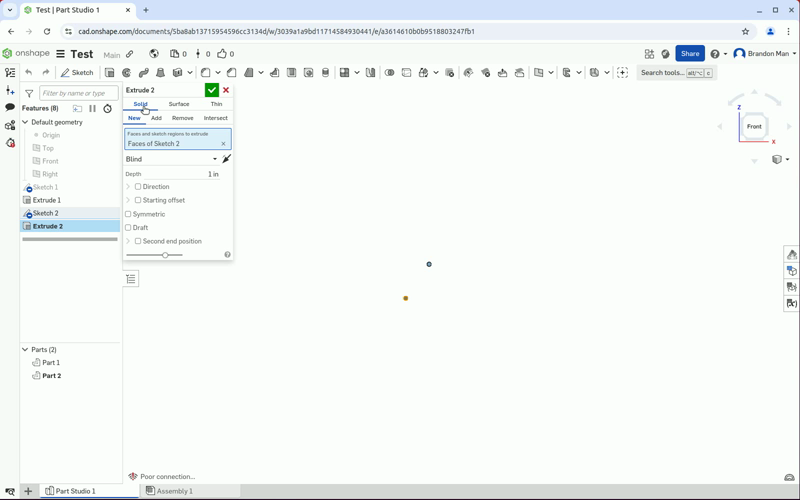
click(143, 106)
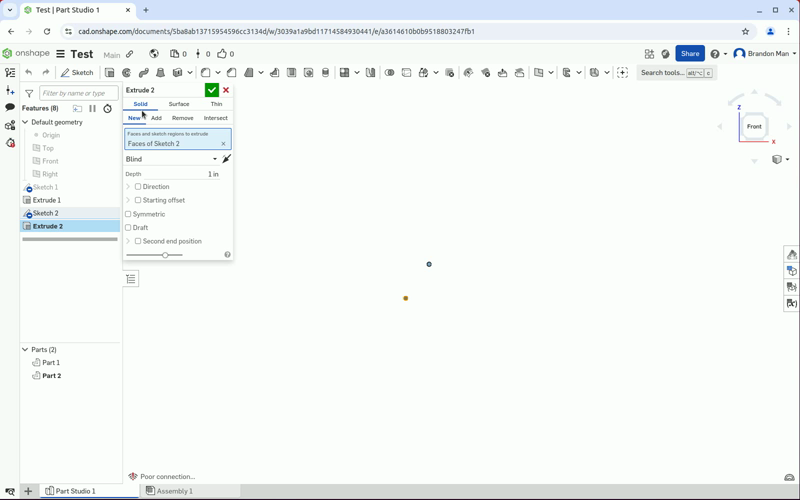
mouse_move(137, 120)
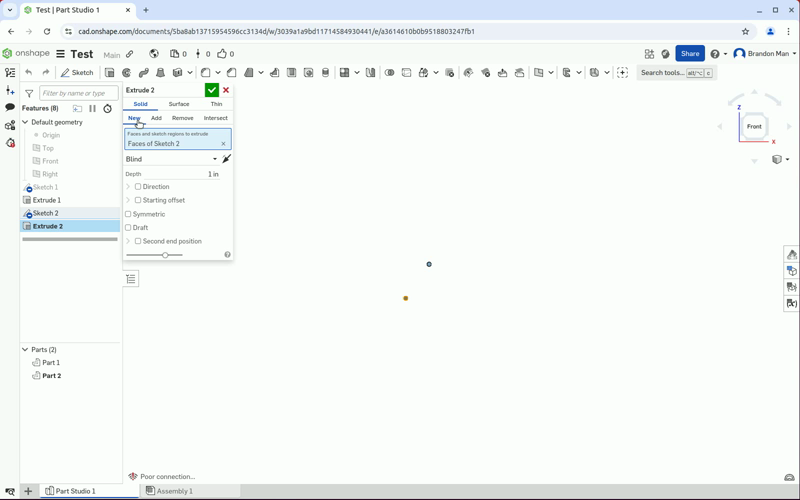
click(137, 120)
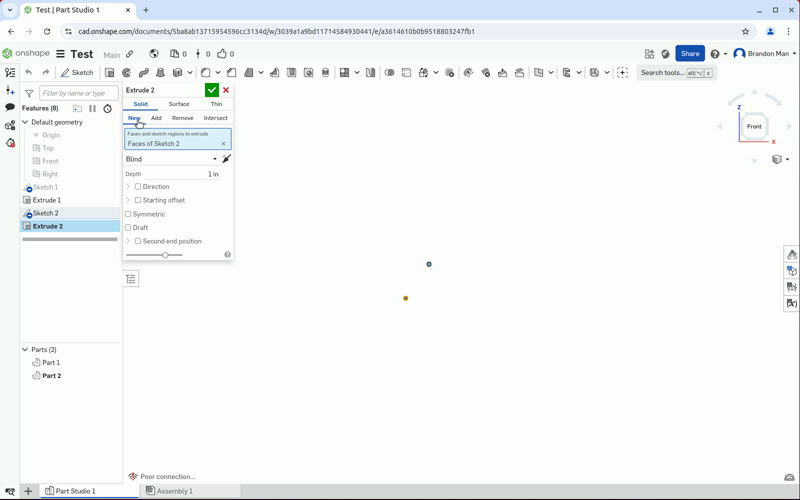
key(tab, 4)
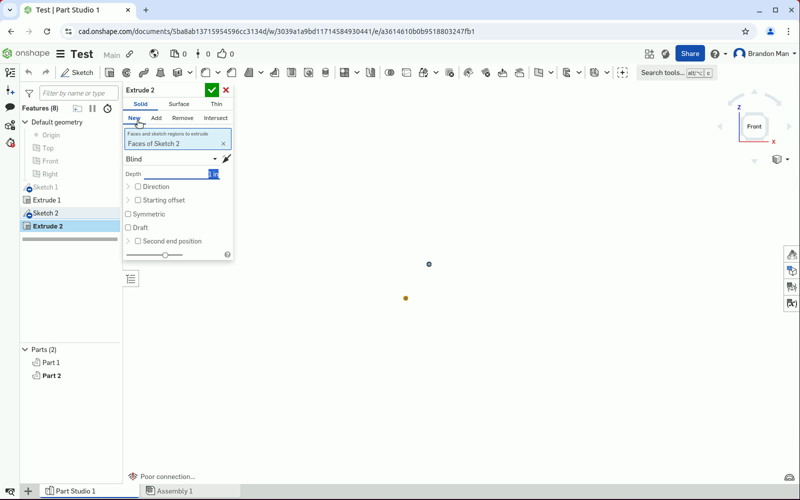
text(2.889)
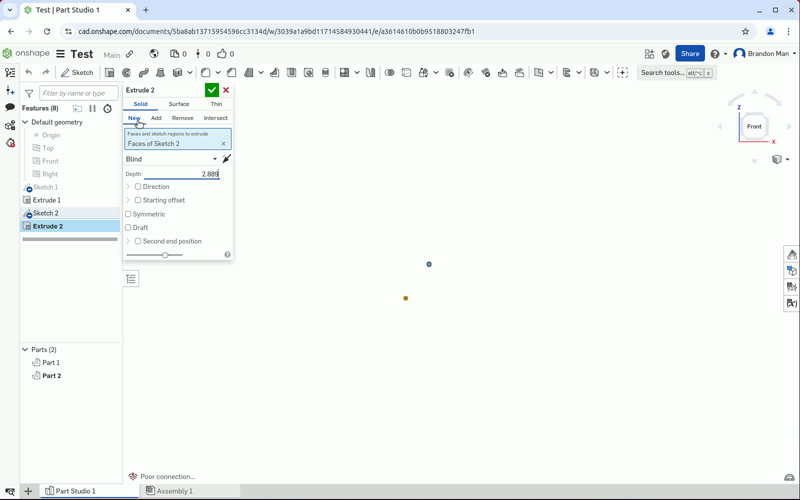
key(enter)
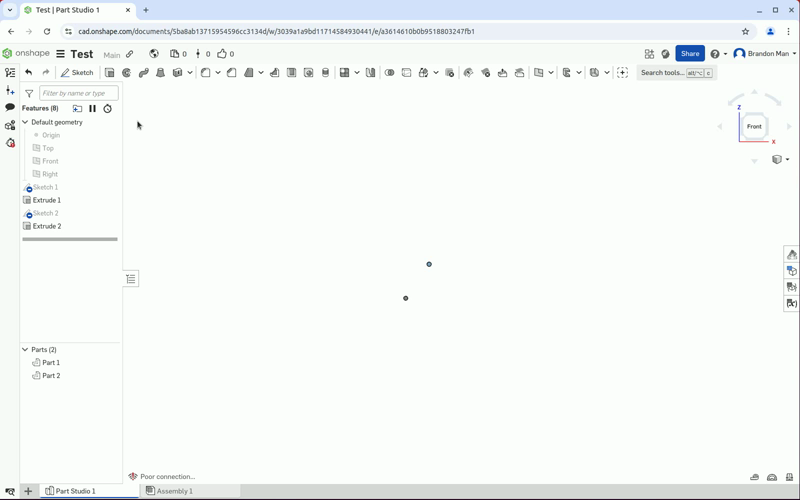
key(shift+h)
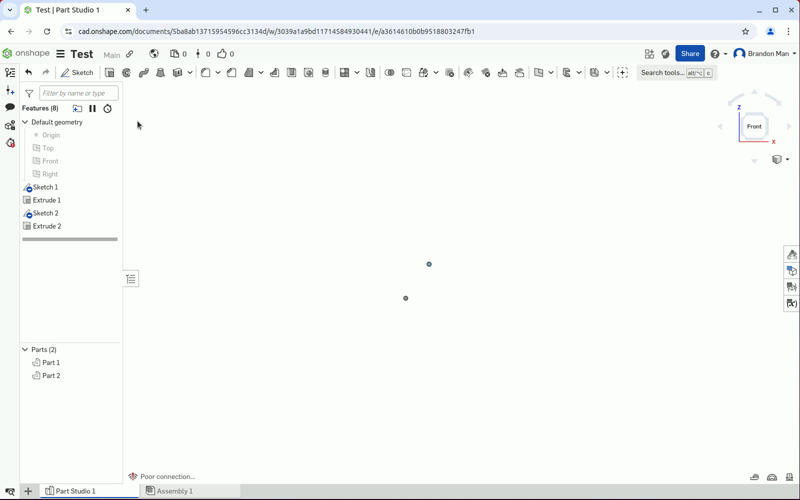
key(shift+h)
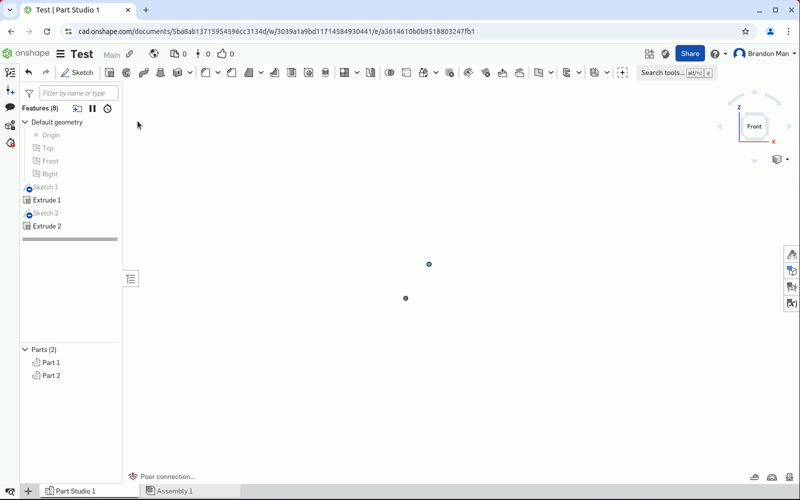
mouse_move(73, 189)
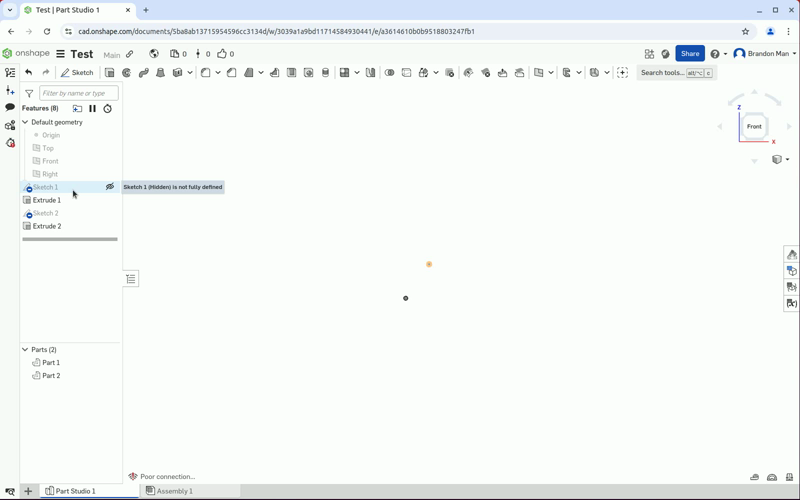
click(73, 189)
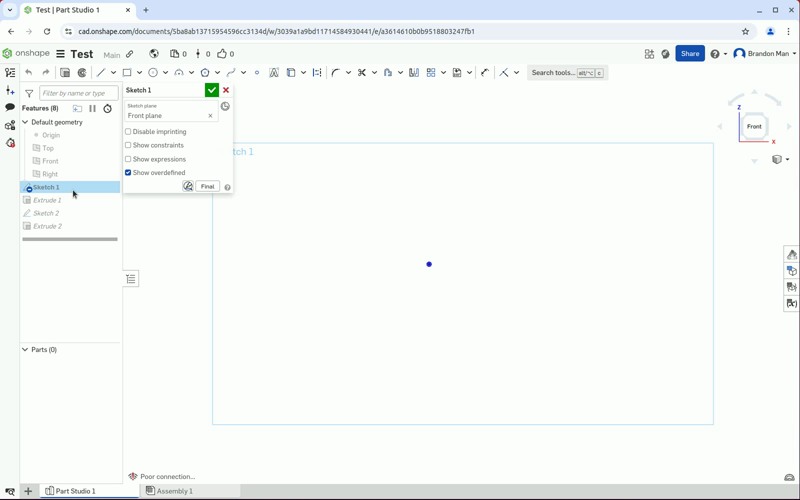
mouse_move(229, 92)
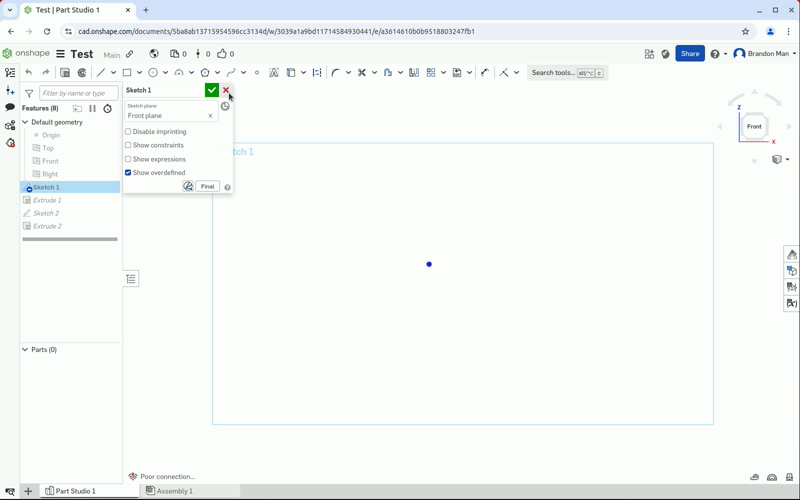
click(229, 92)
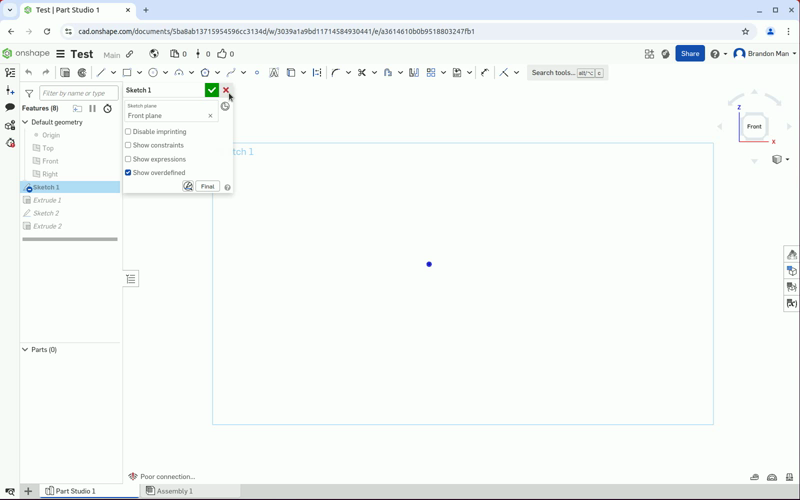
key(shift+s)
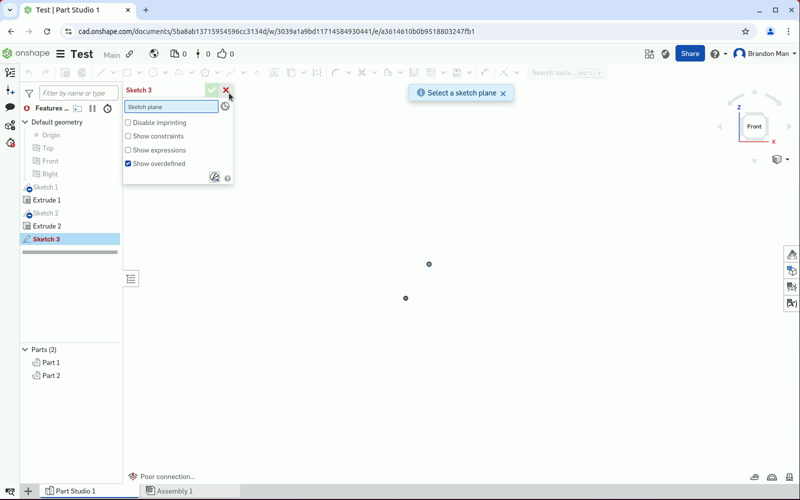
mouse_move(73, 163)
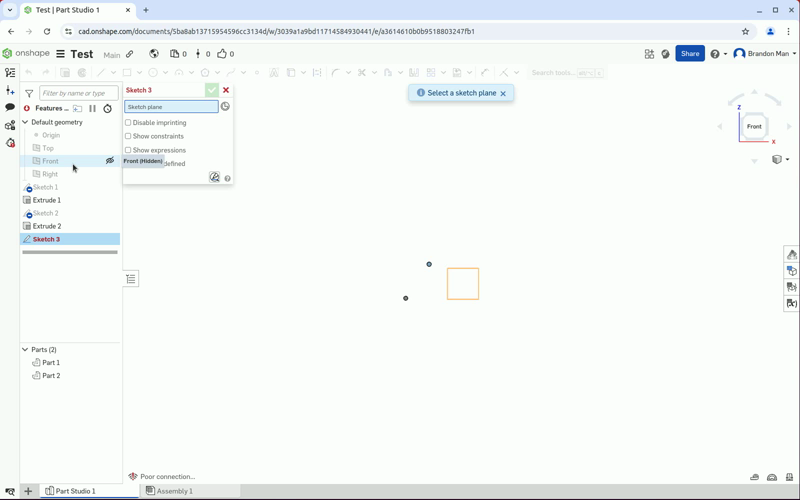
click(73, 163)
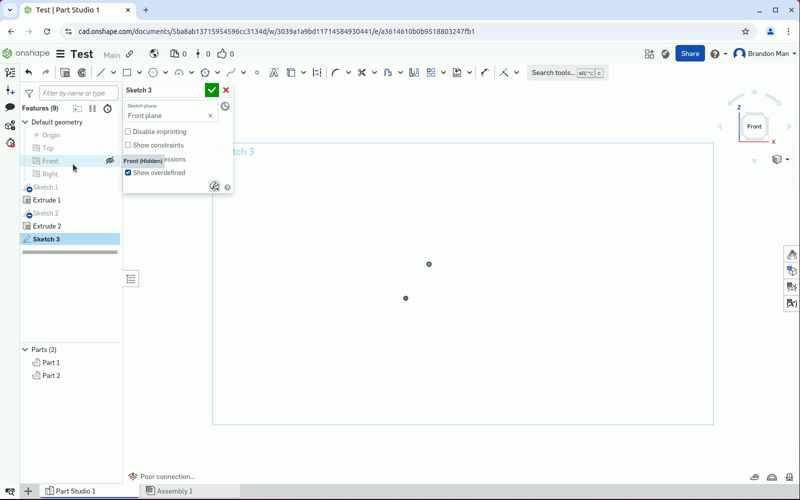
mouse_move(73, 352)
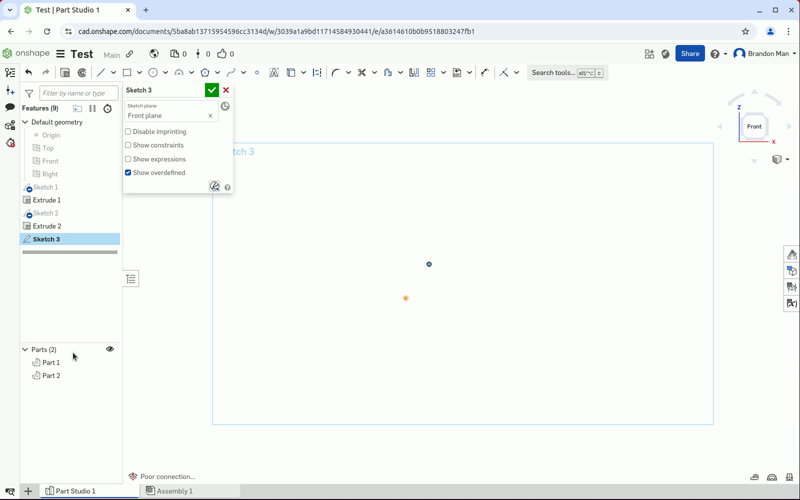
key(y)
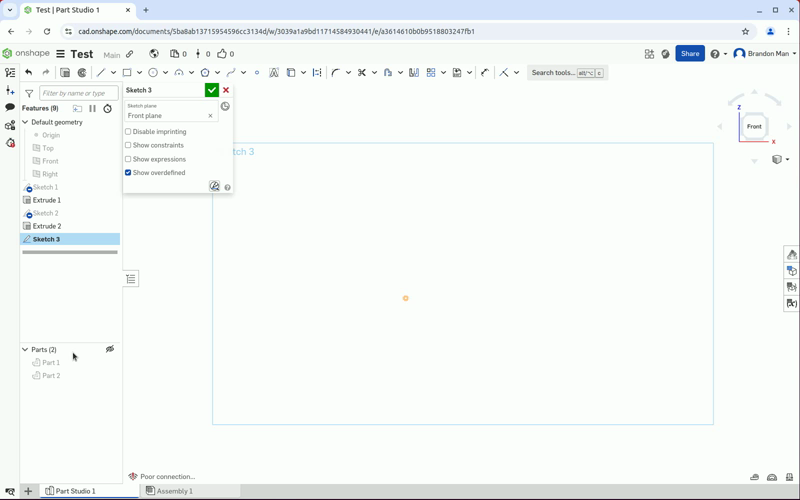
key(c)
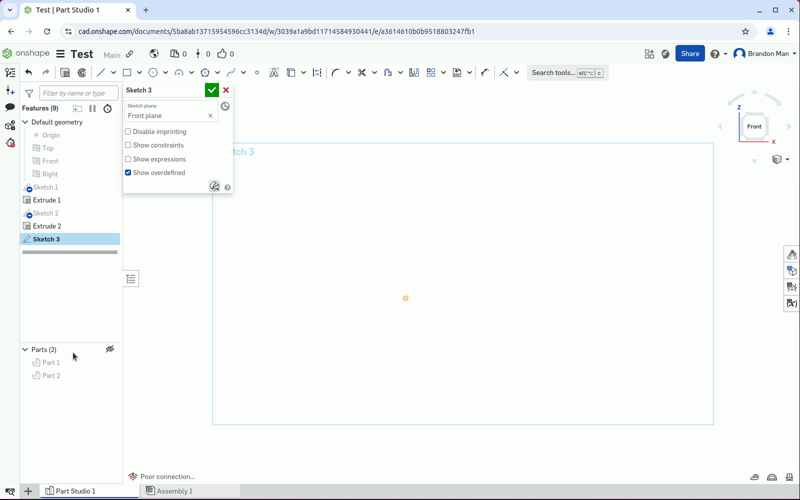
key_down(shift)
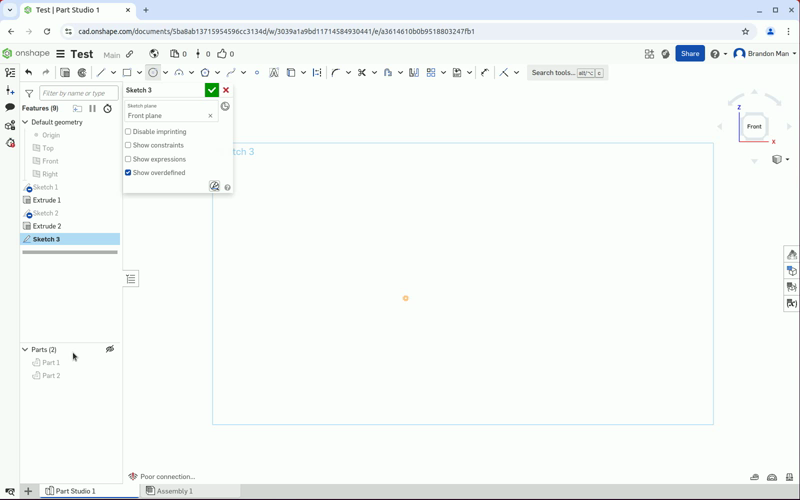
mouse_move(350, 320)
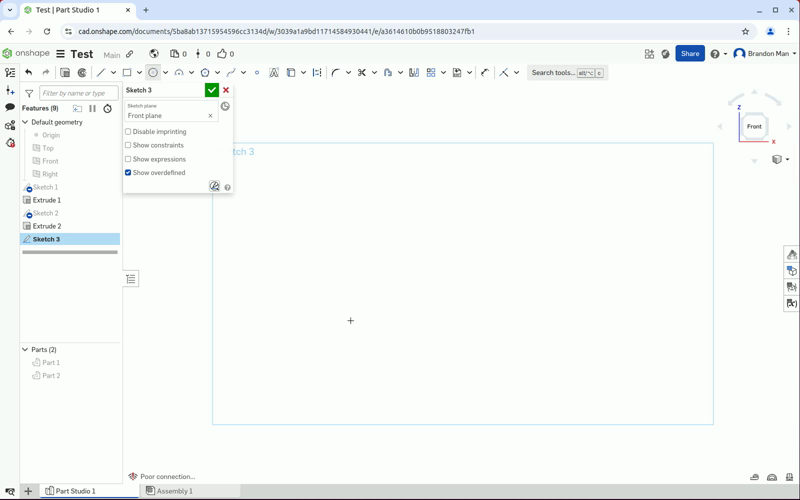
click(350, 320)
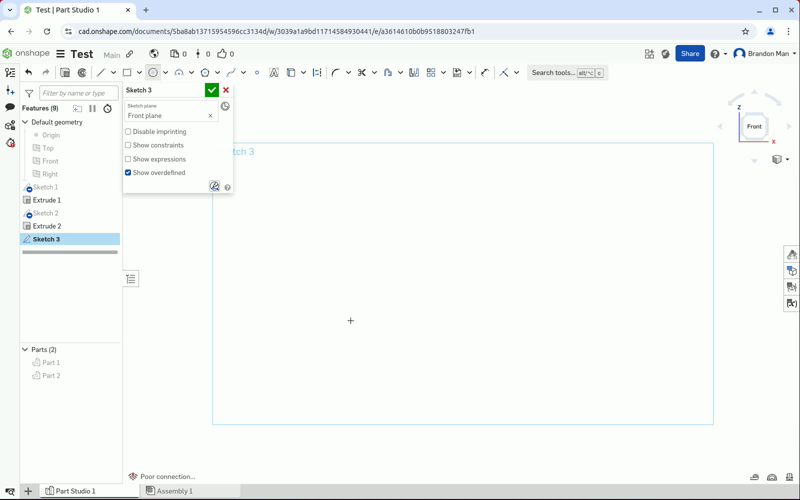
key_up(shift)
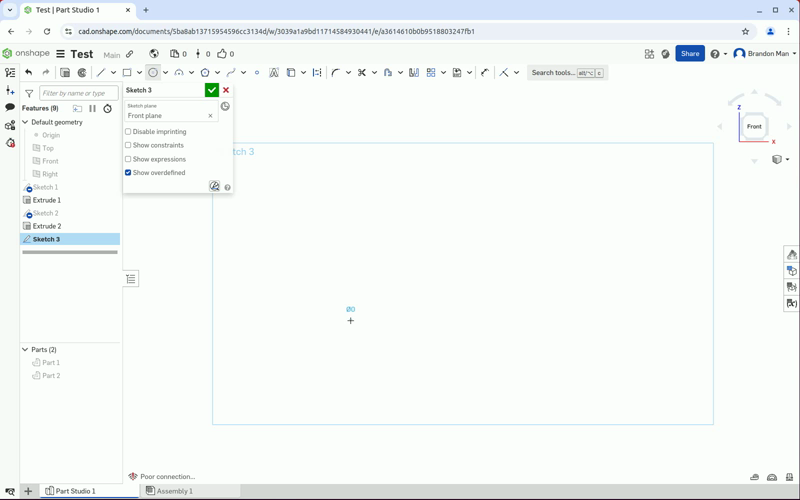
mouse_move(353, 320)
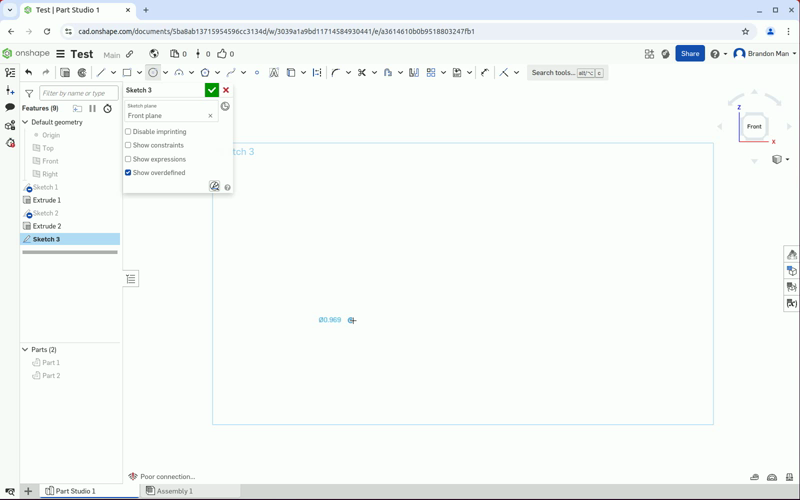
scroll(6)
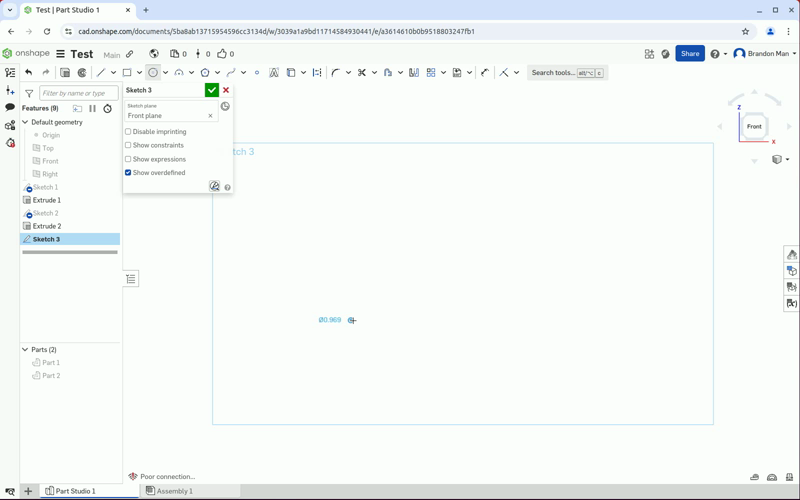
scroll(6)
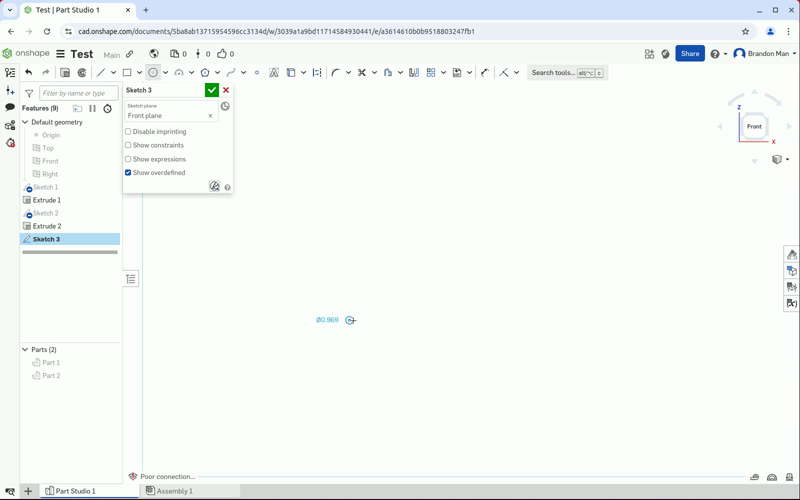
scroll(6)
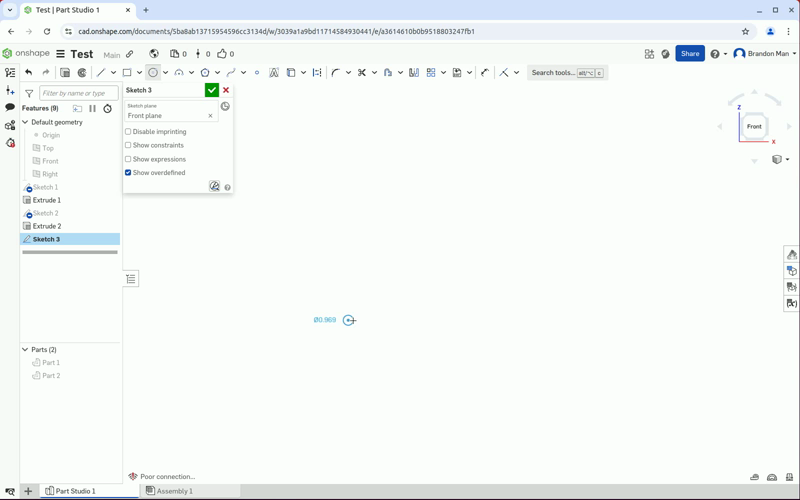
scroll(6)
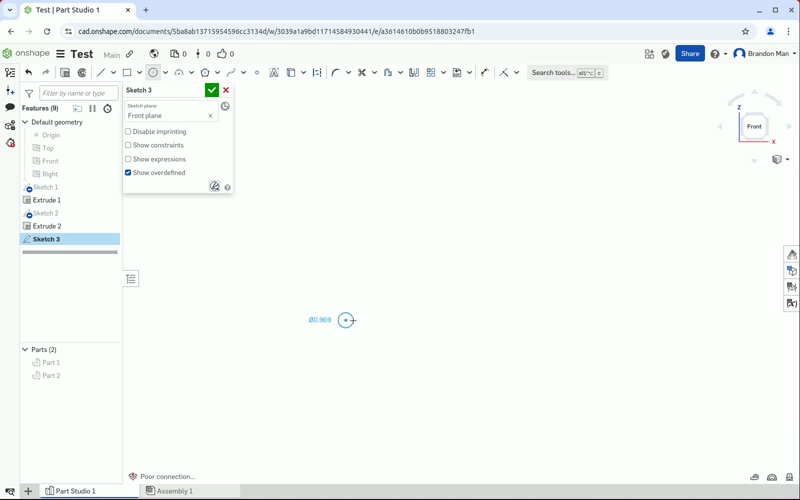
scroll(6)
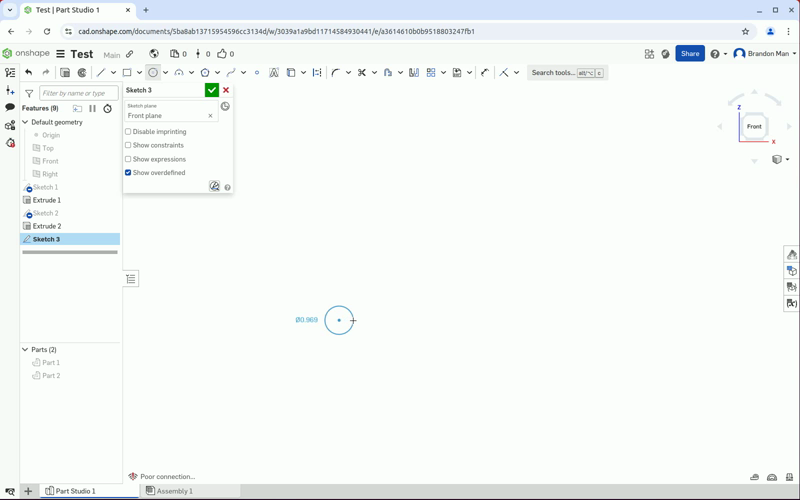
scroll(6)
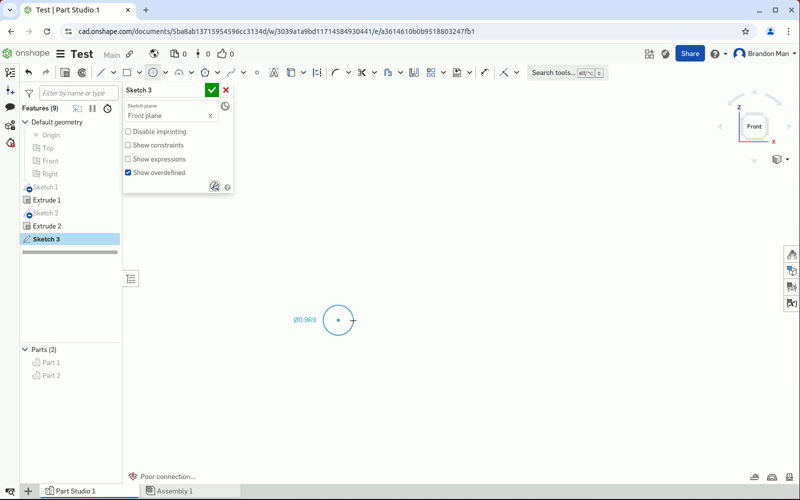
scroll(6)
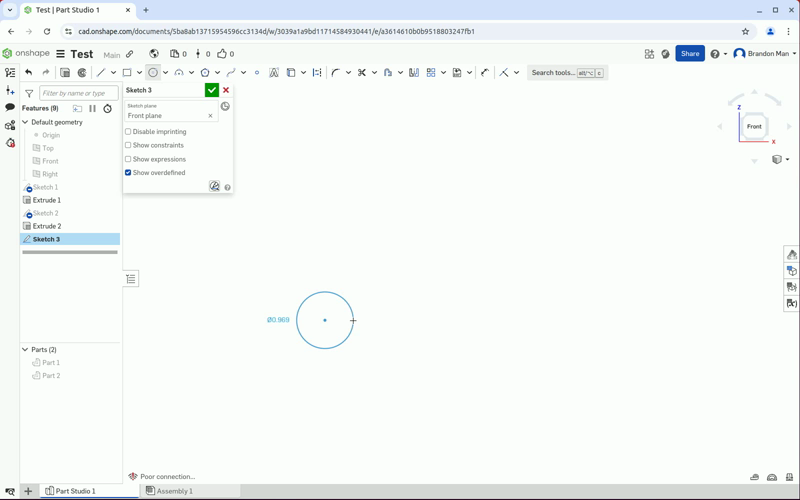
click(353, 320)
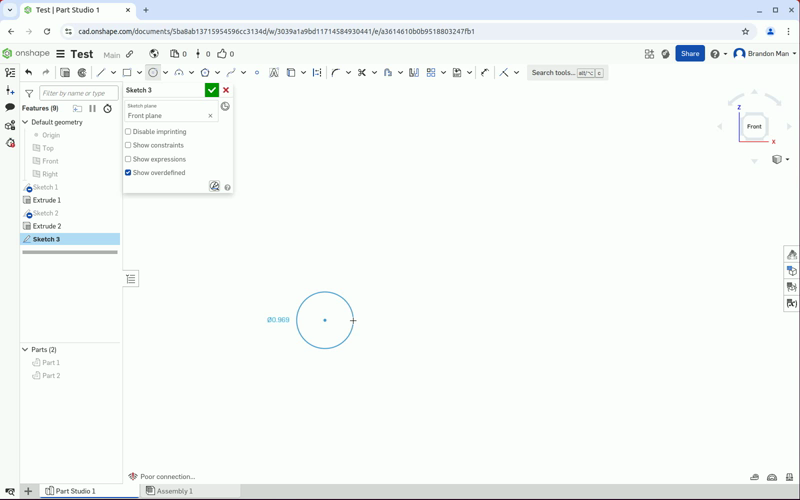
scroll(-6)
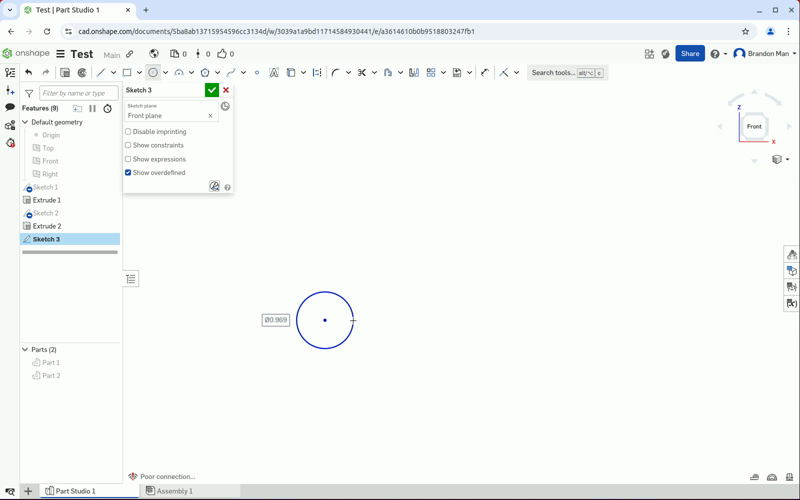
scroll(-6)
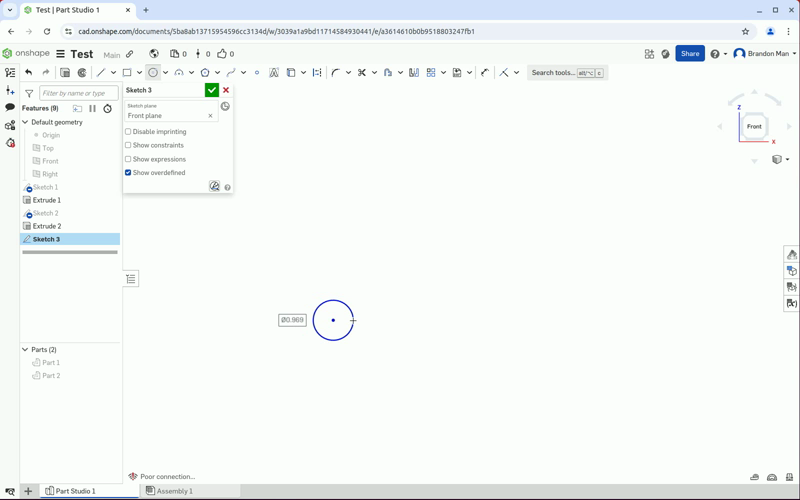
scroll(-6)
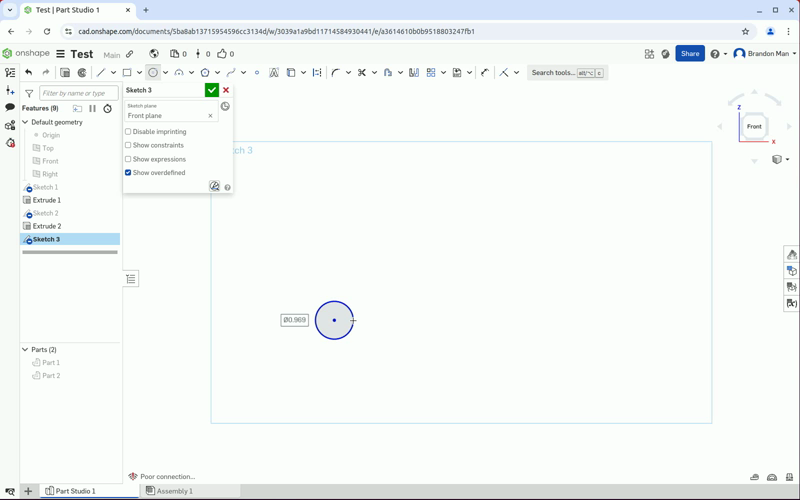
scroll(-6)
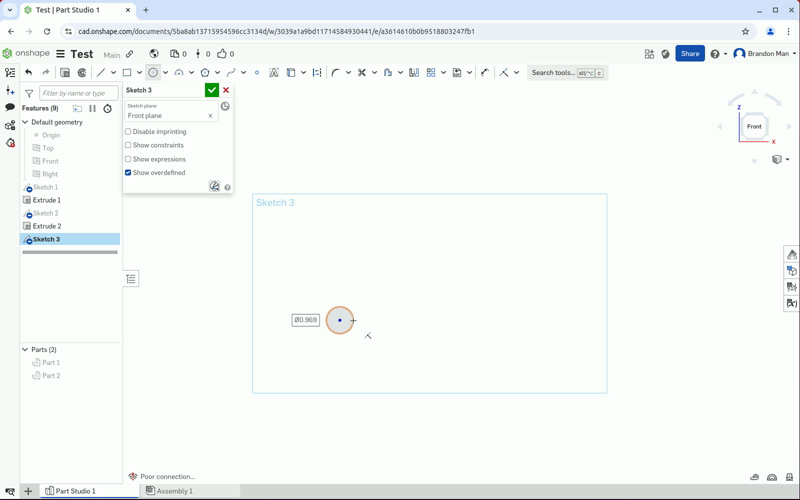
scroll(-6)
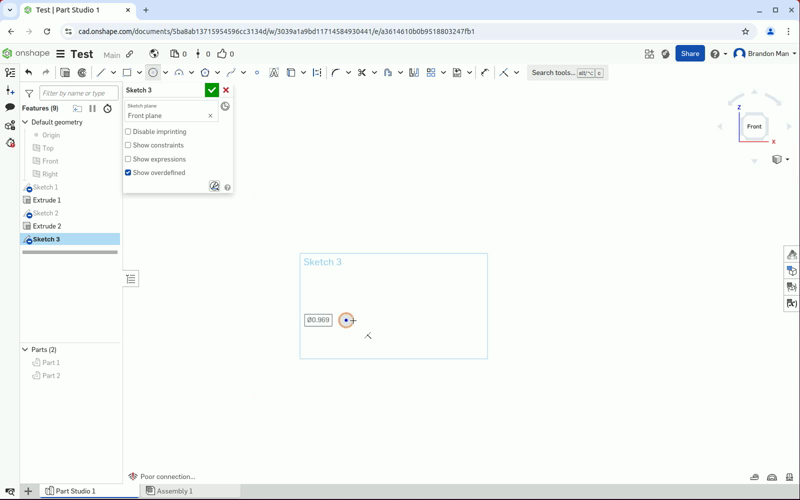
scroll(-6)
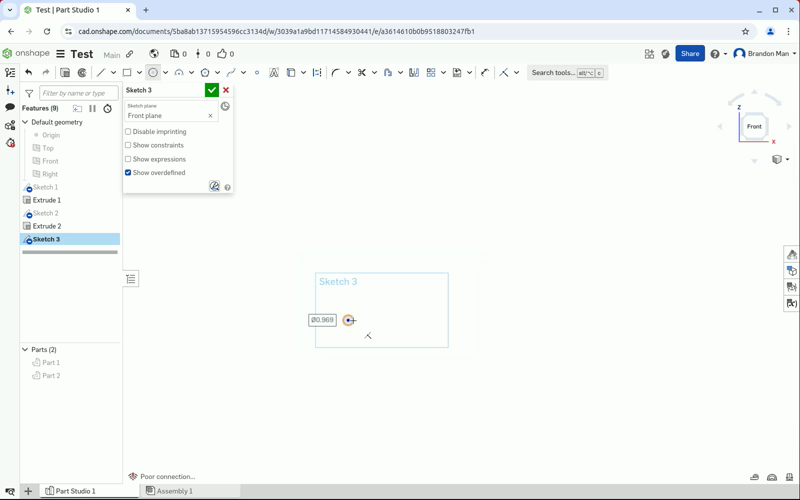
scroll(-6)
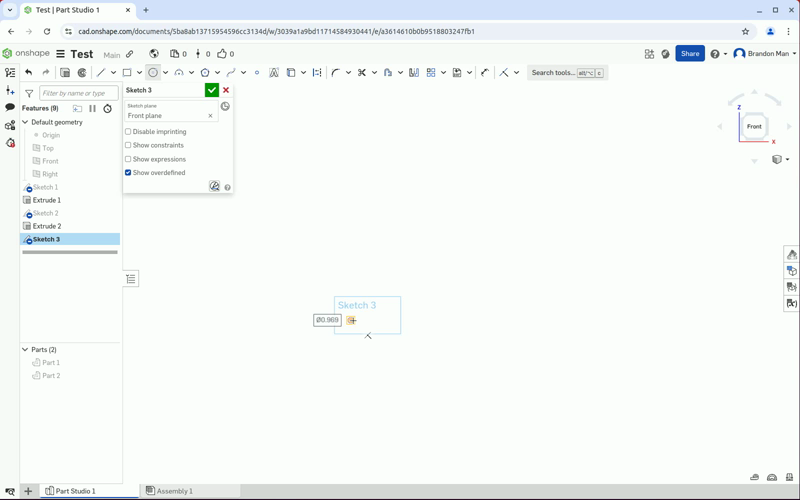
key(esc)
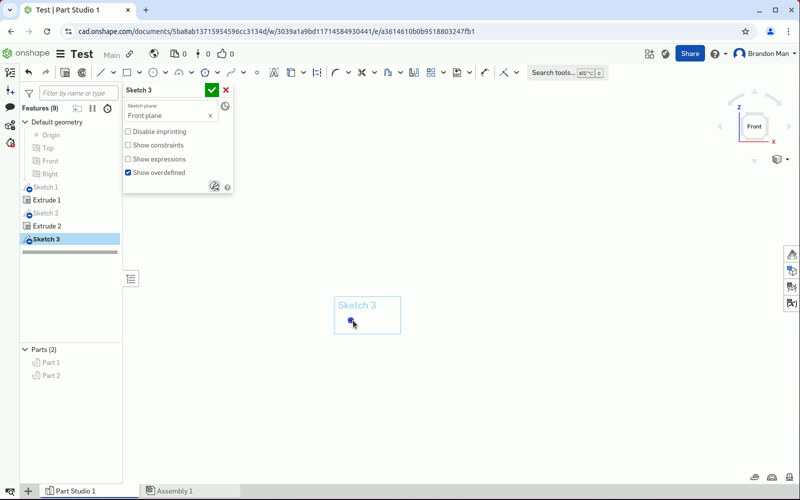
mouse_move(349, 318)
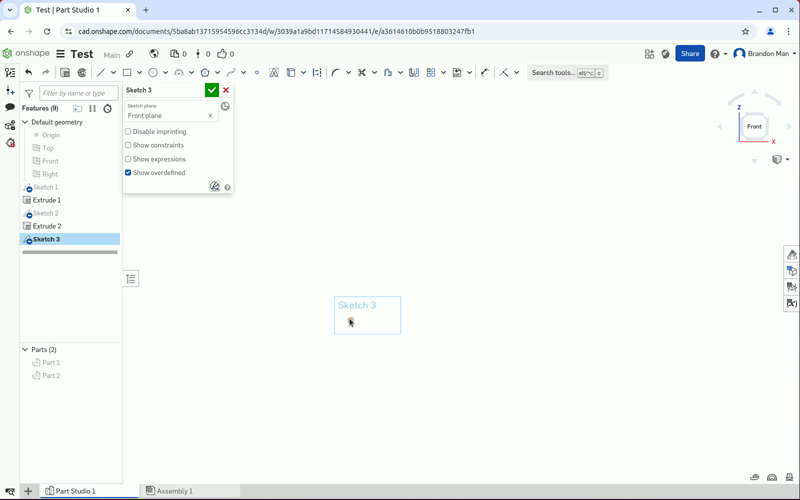
scroll(6)
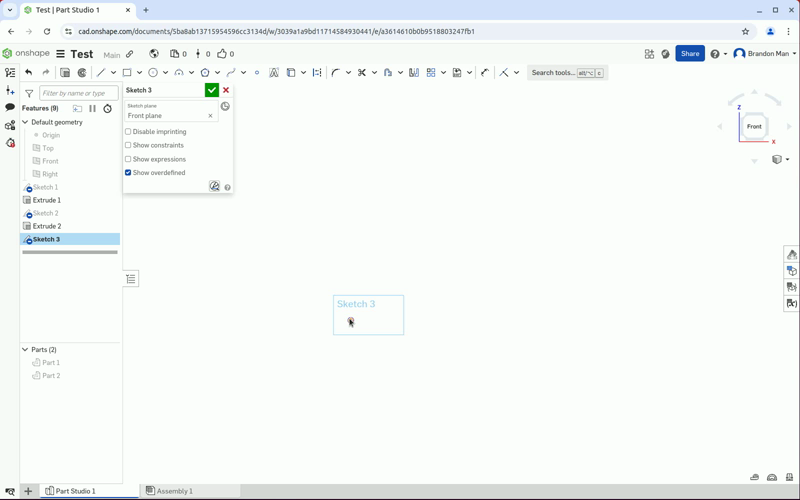
scroll(6)
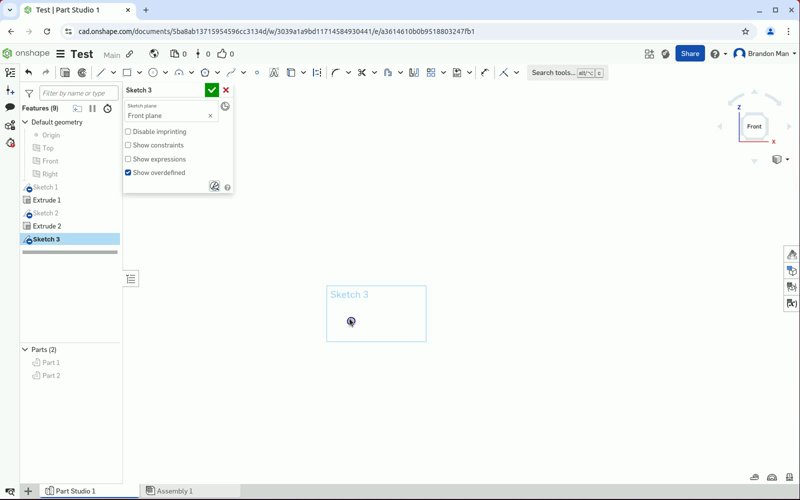
scroll(6)
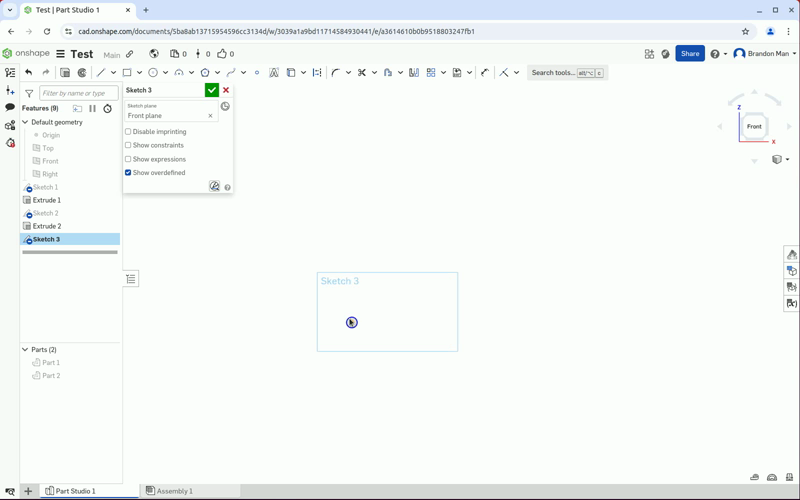
scroll(6)
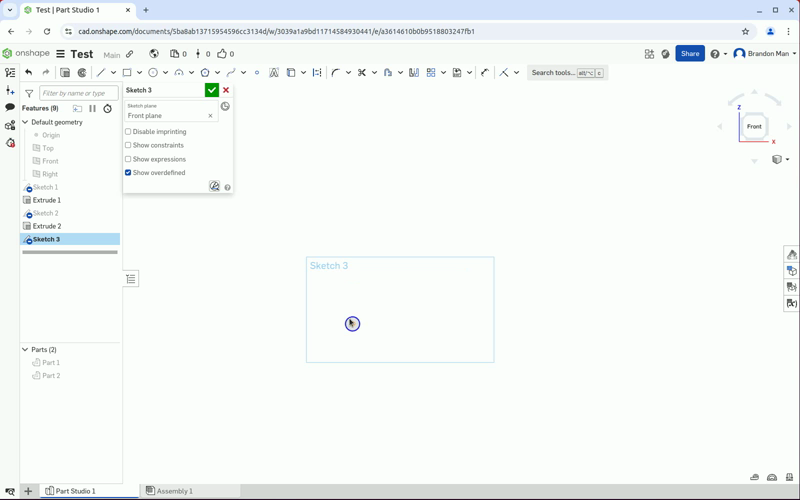
scroll(6)
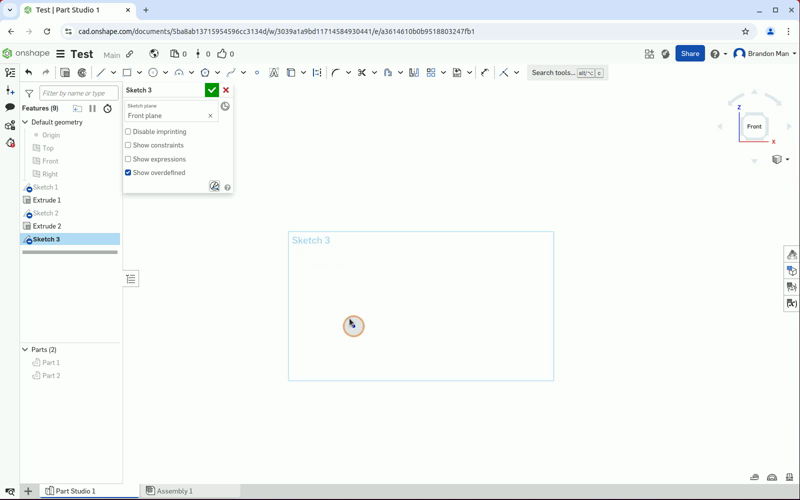
scroll(6)
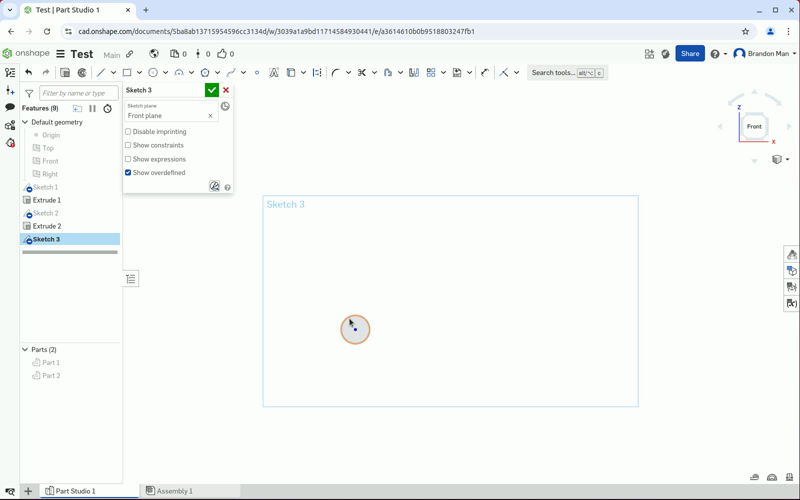
scroll(6)
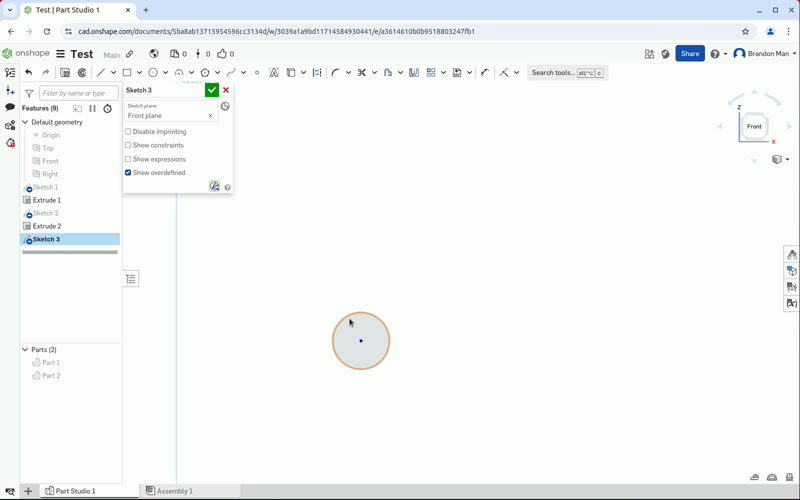
click(349, 318)
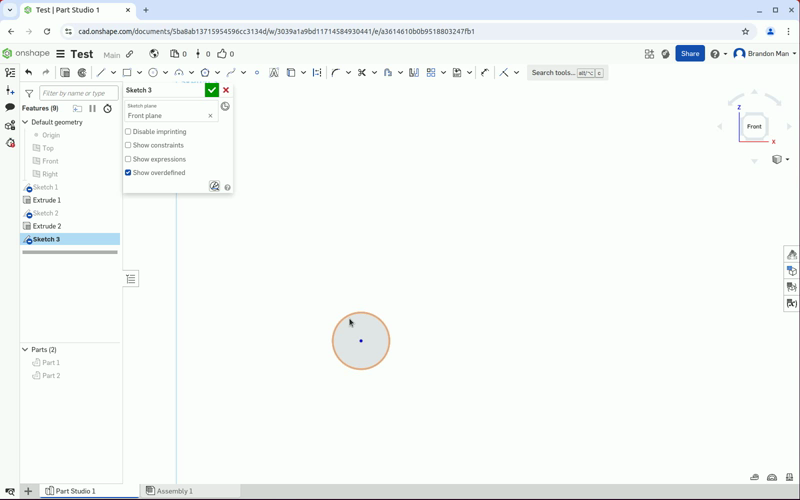
scroll(-6)
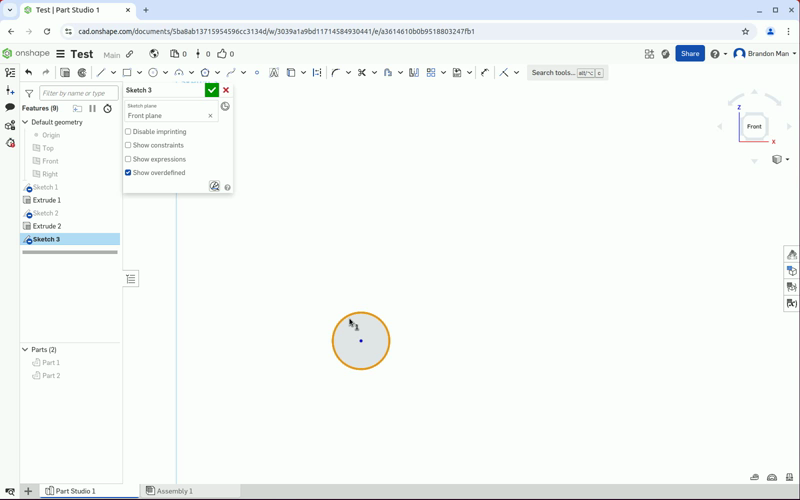
scroll(-6)
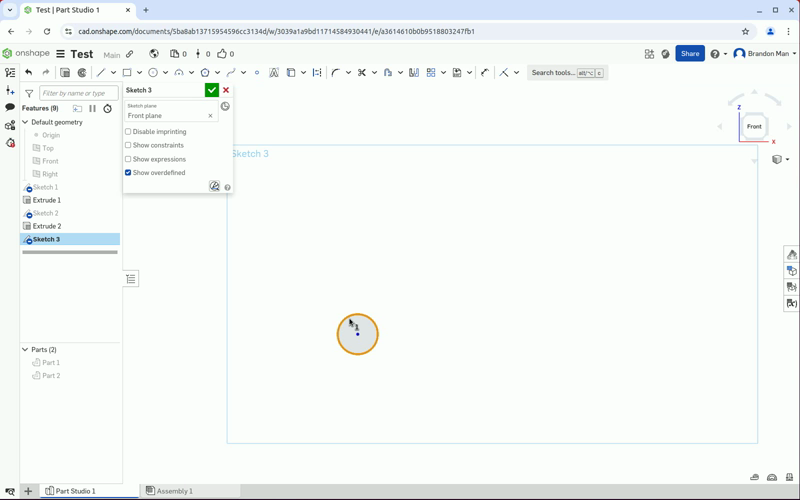
scroll(-6)
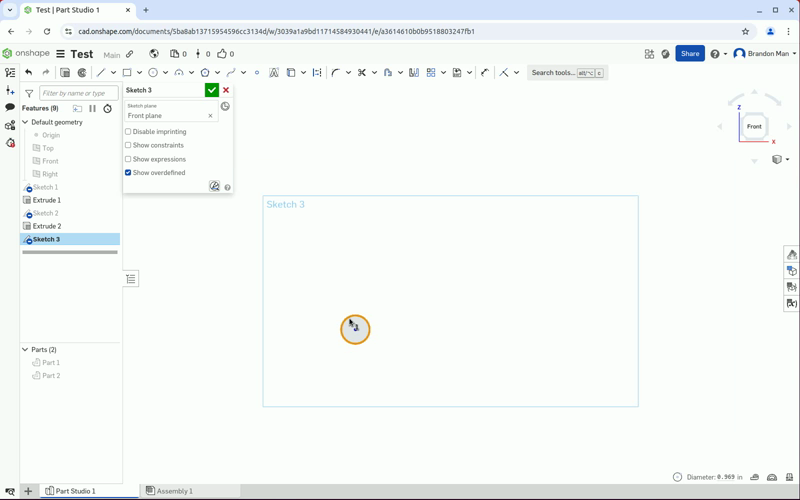
scroll(-6)
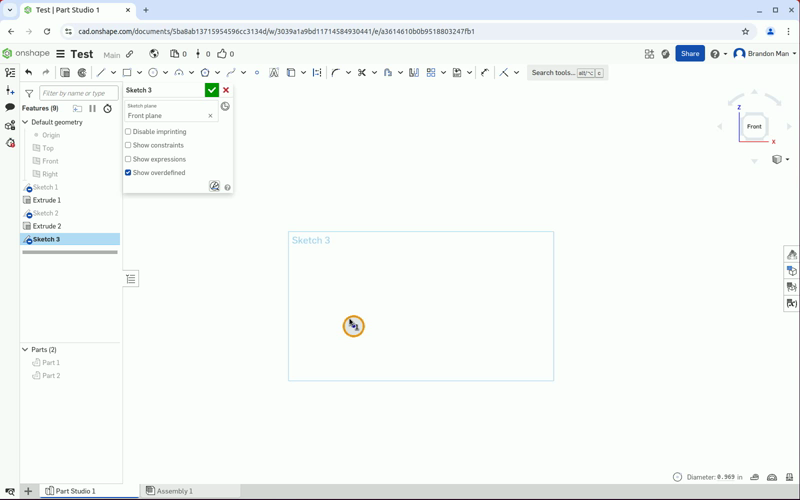
scroll(-6)
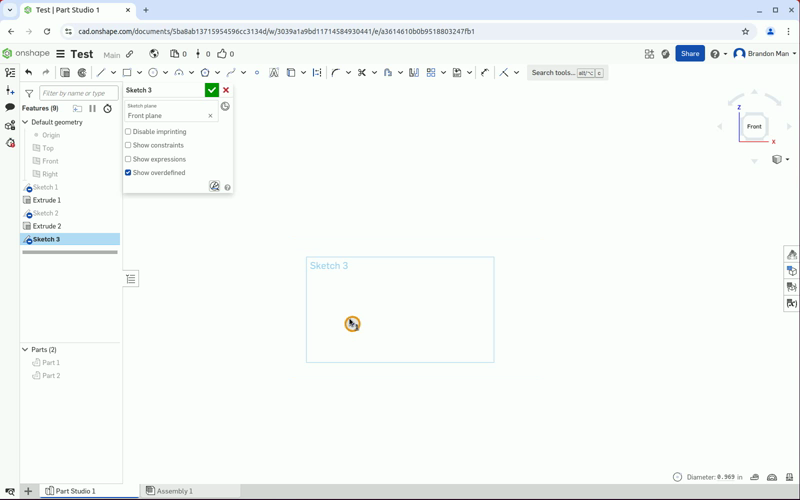
scroll(-6)
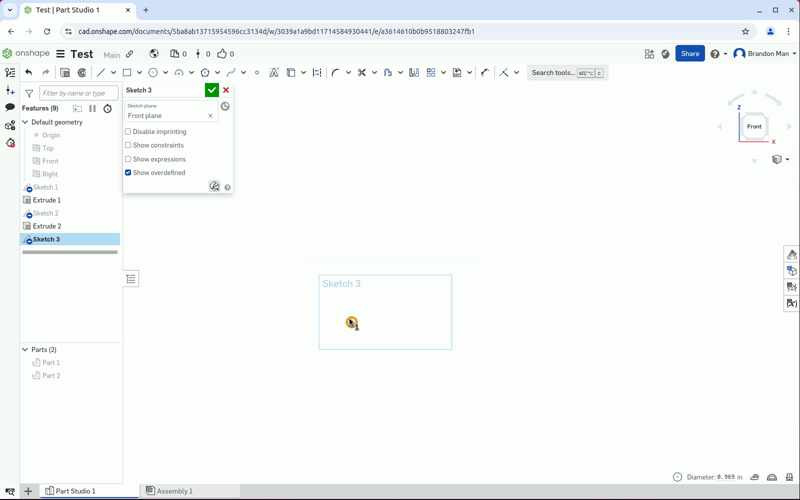
scroll(-6)
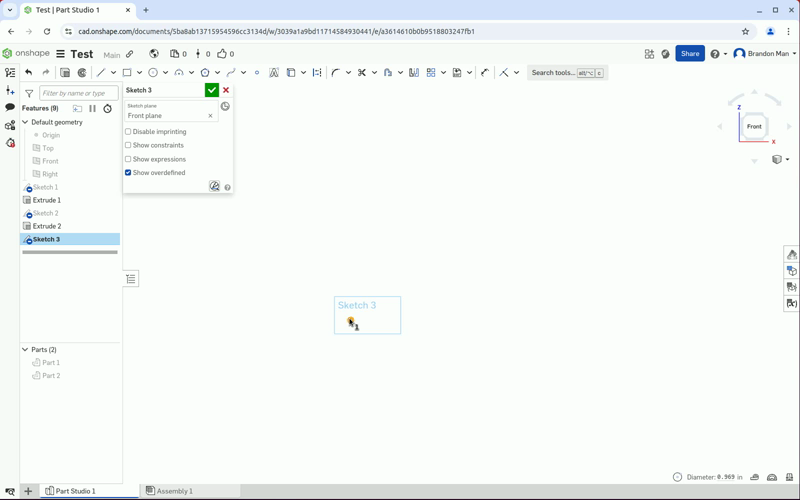
mouse_move(73, 352)
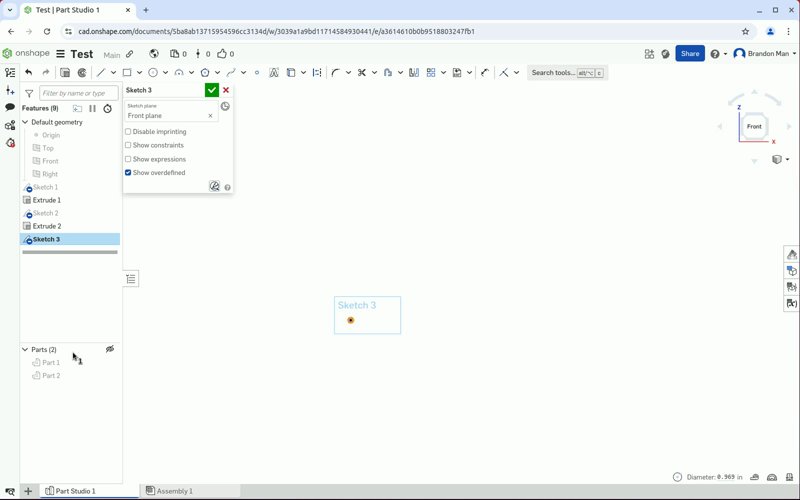
key(shift+y)
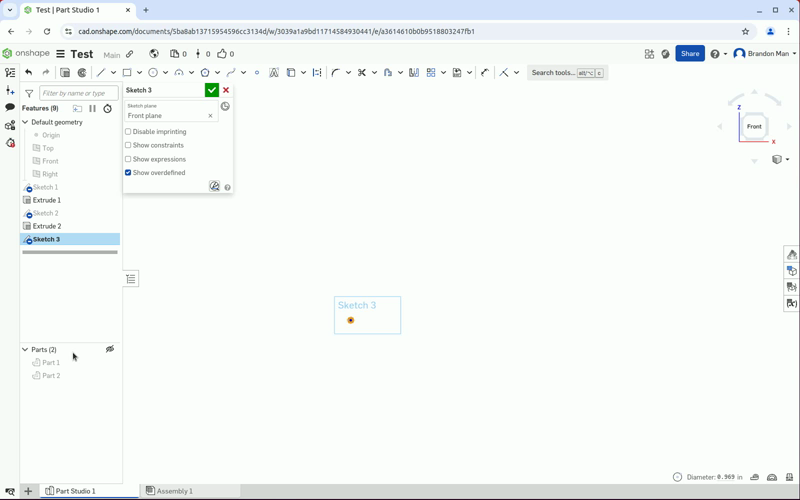
key(shift+e)
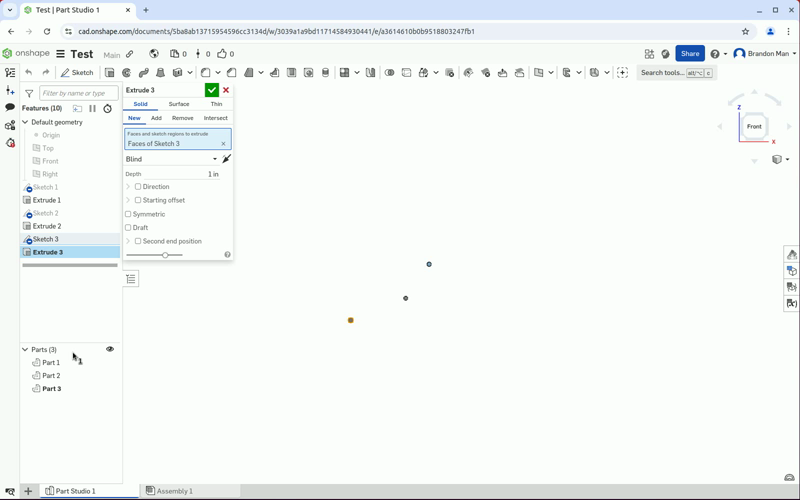
mouse_move(143, 106)
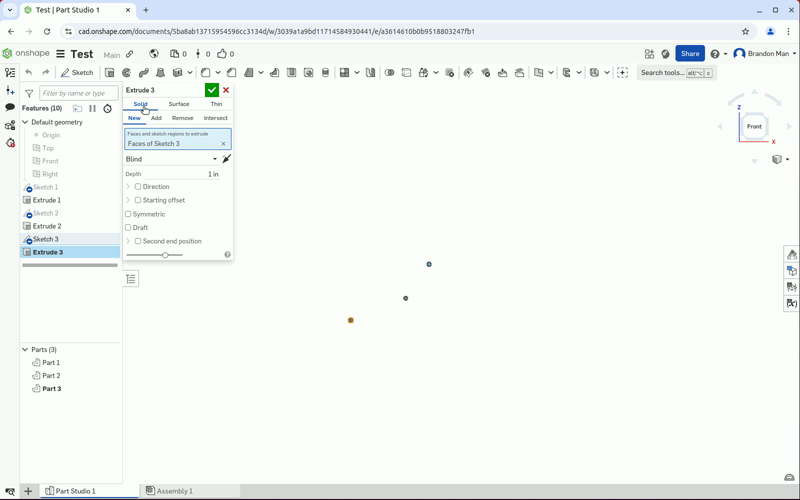
click(143, 106)
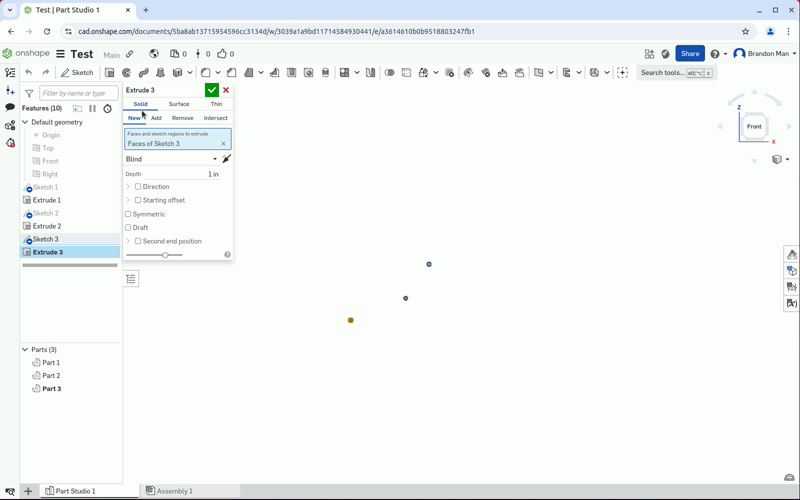
mouse_move(137, 120)
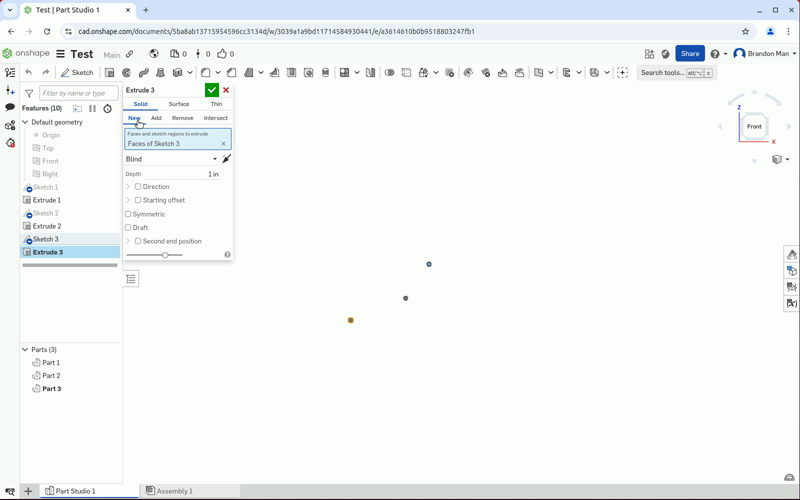
click(137, 120)
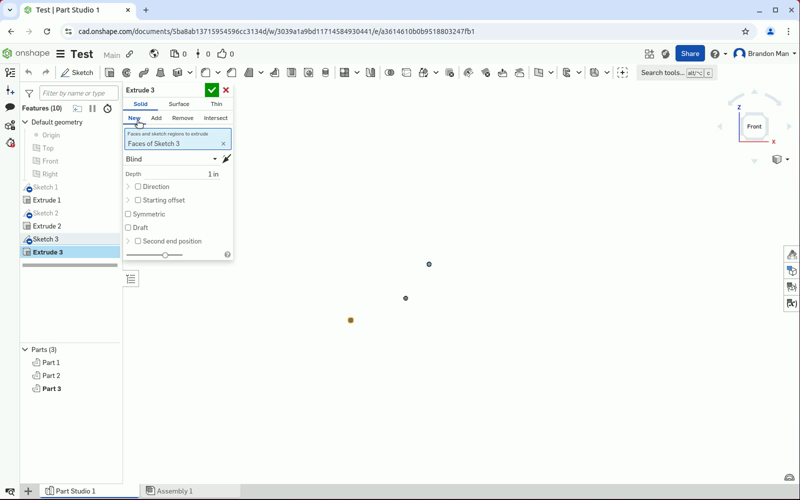
key(tab, 4)
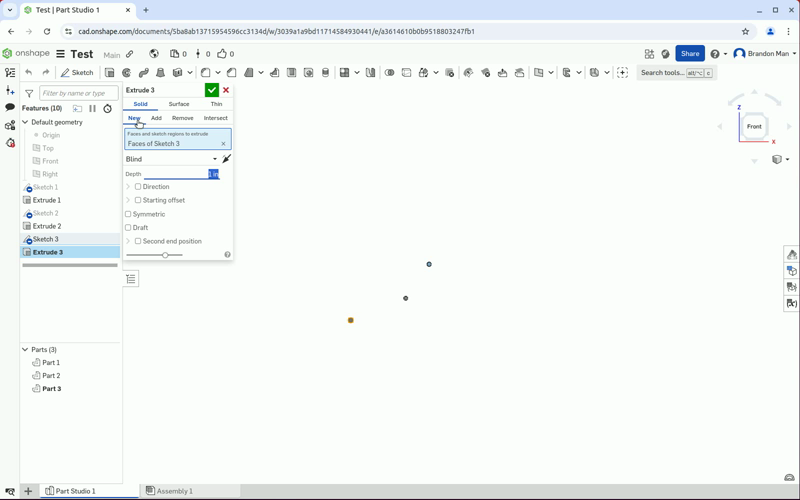
text(2.889)
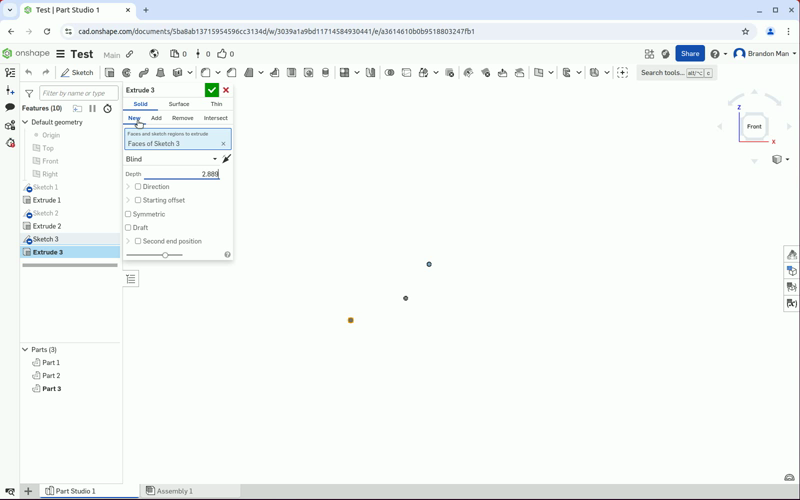
key(enter)
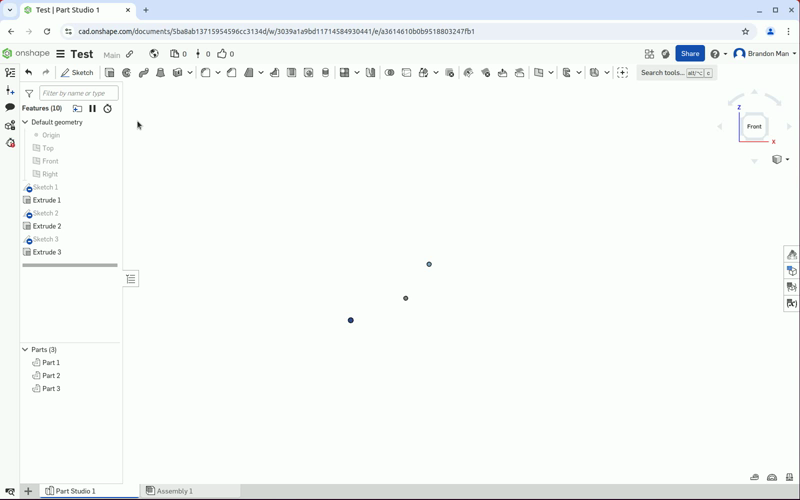
key(shift+h)
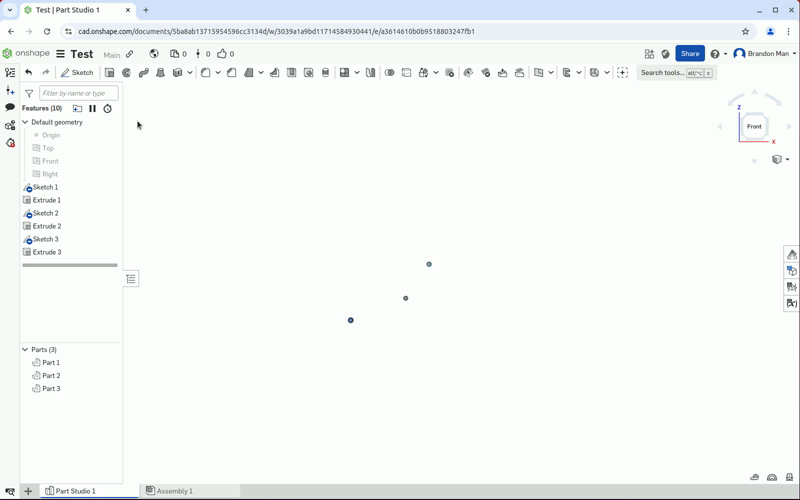
key(shift+h)
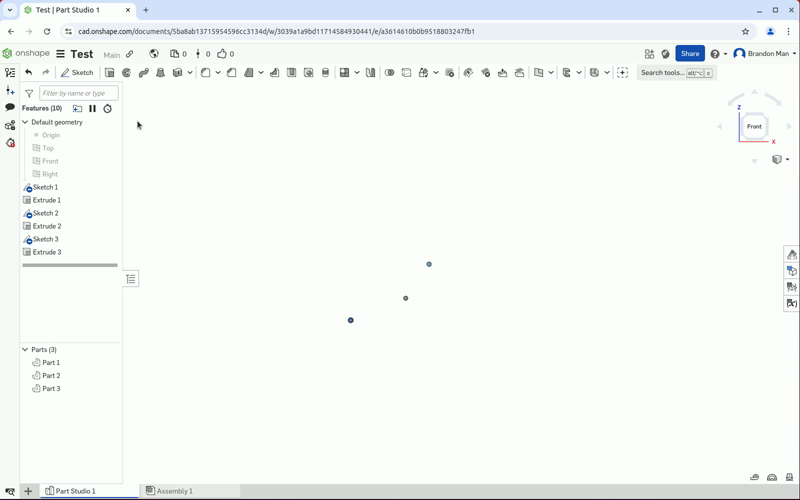
key(shift+7)
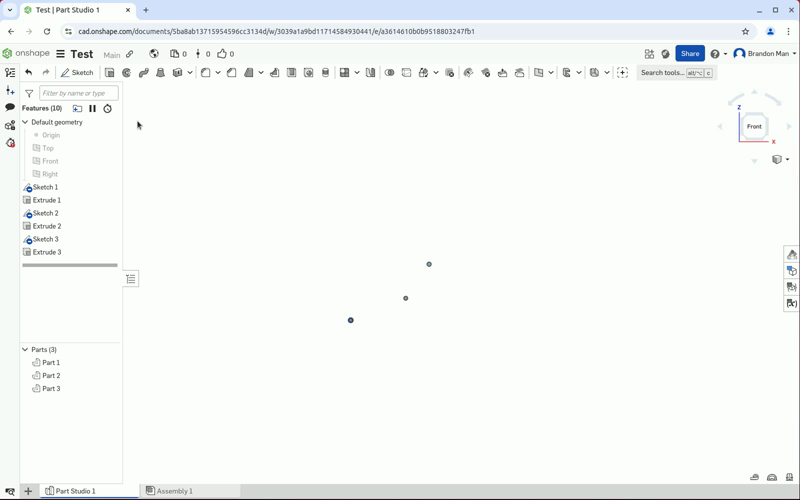
key(left, 2)
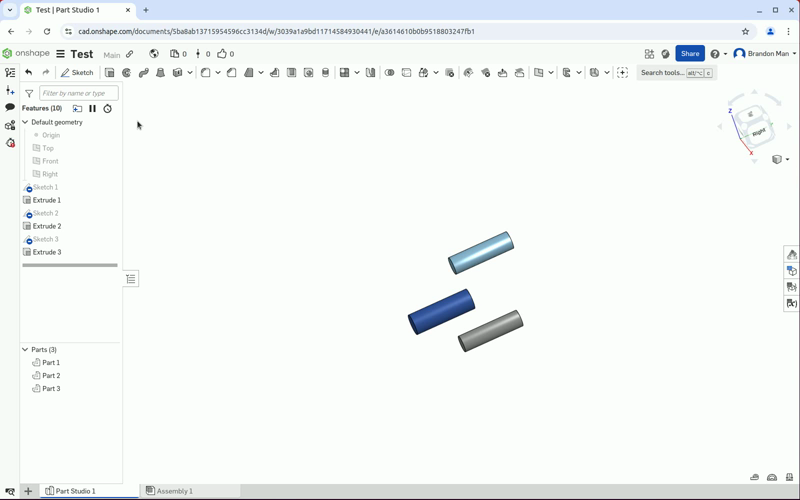
key(down, 2)
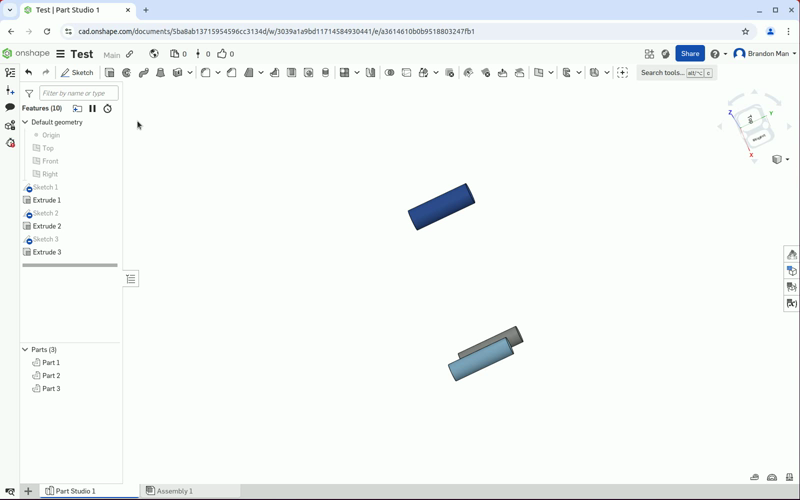
key(up, 2)
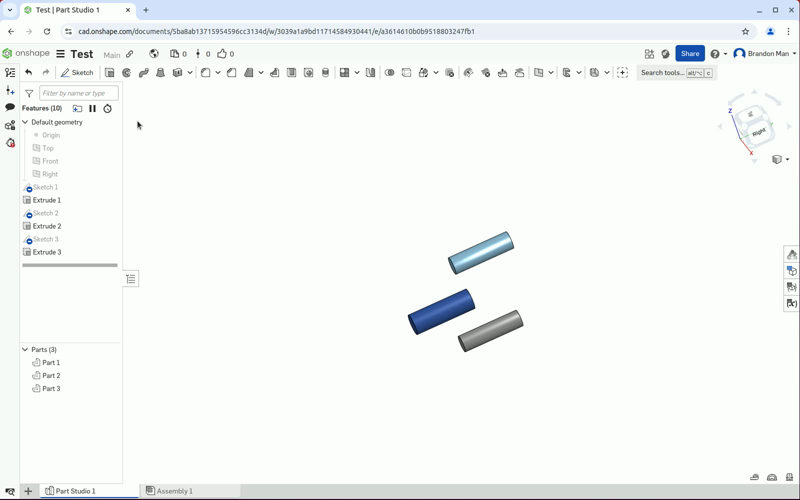
key(right, 2)
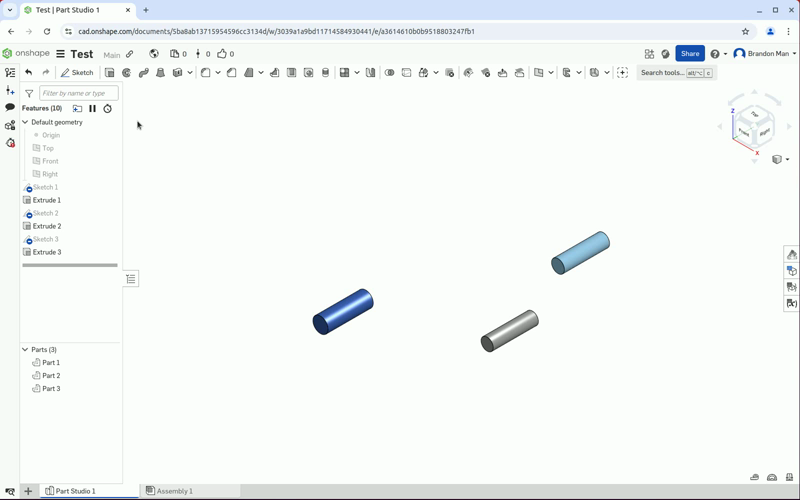
mouse_move(73, 189)
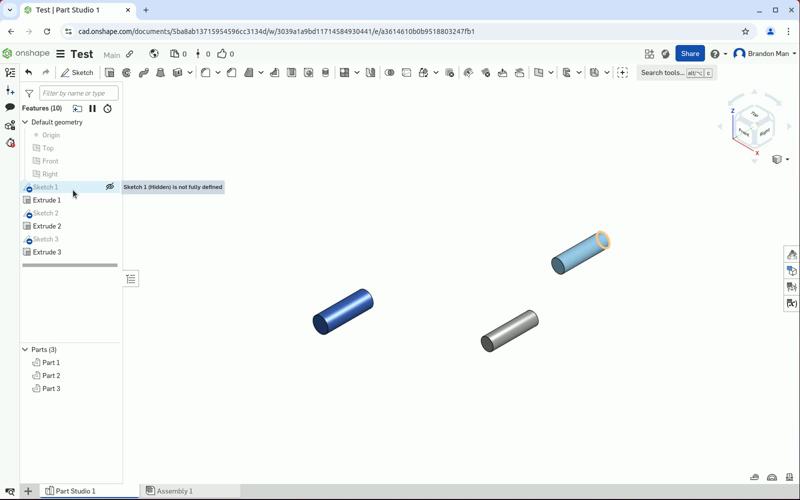
click(73, 189)